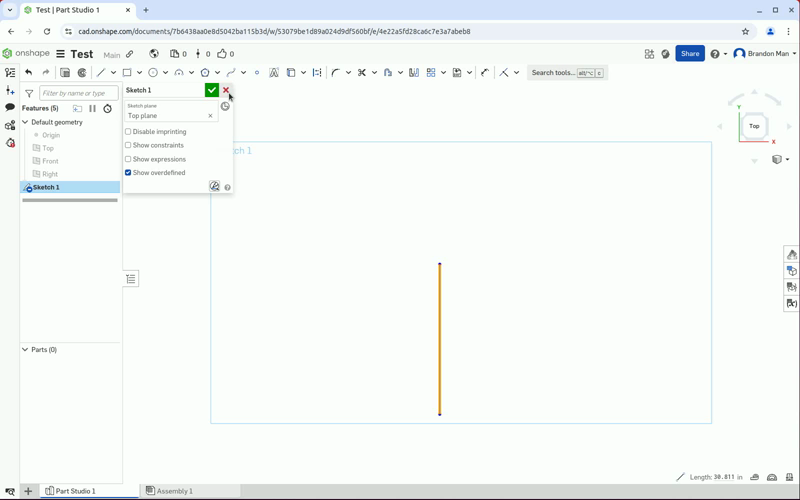
key(shift+h)
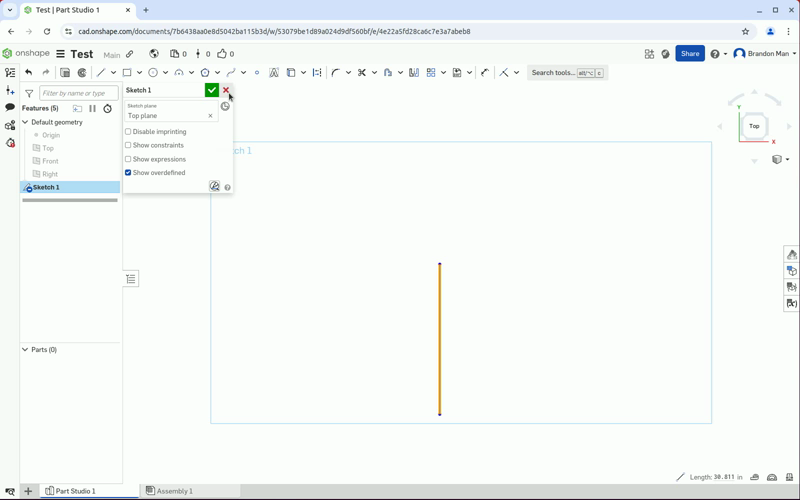
key(shift+s)
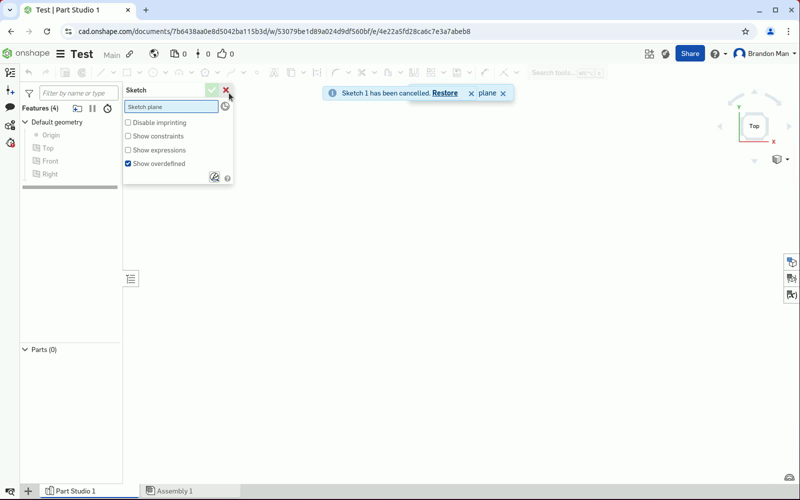
mouse_move(73, 150)
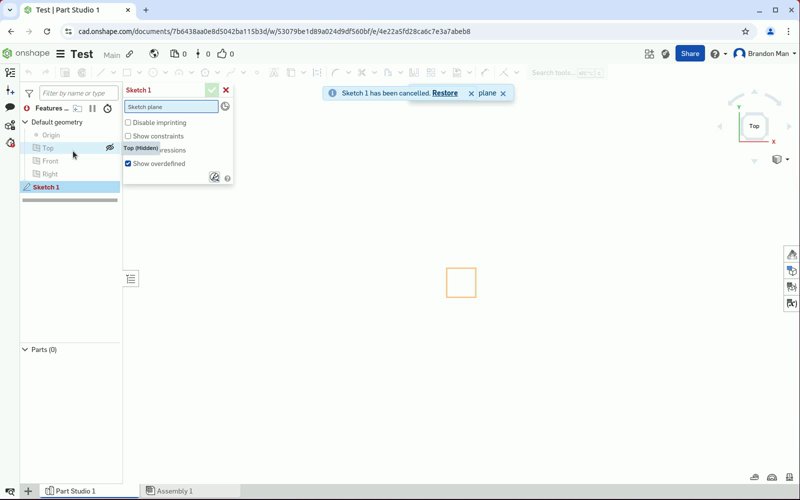
click(73, 150)
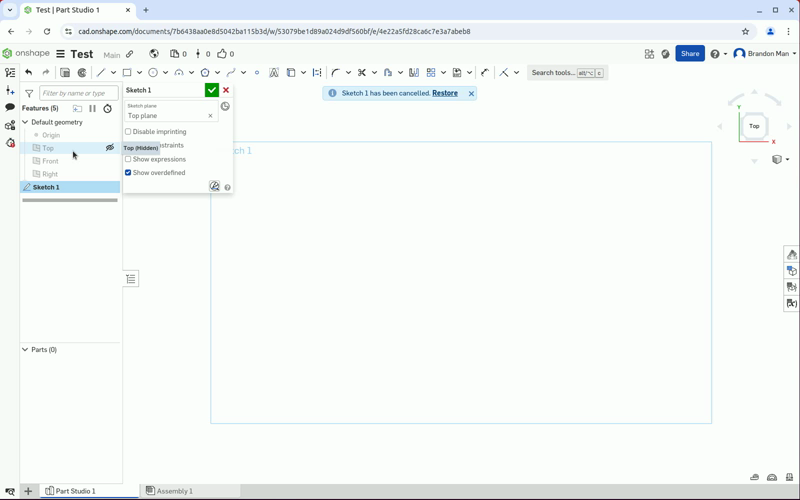
mouse_move(73, 352)
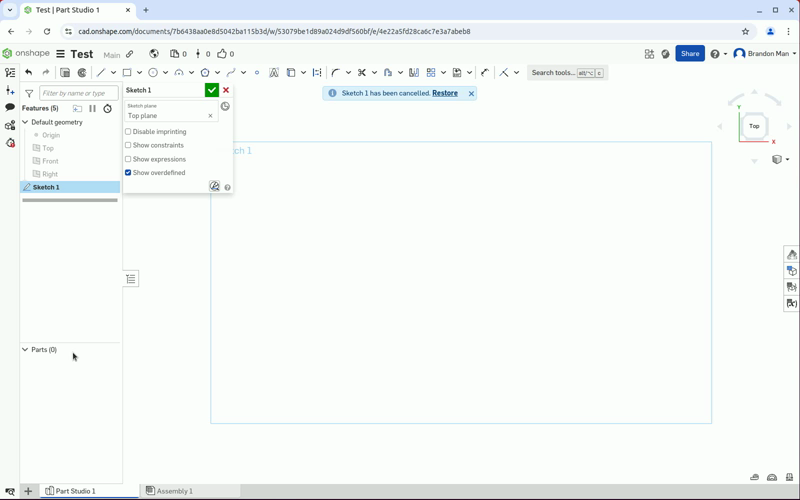
key(y)
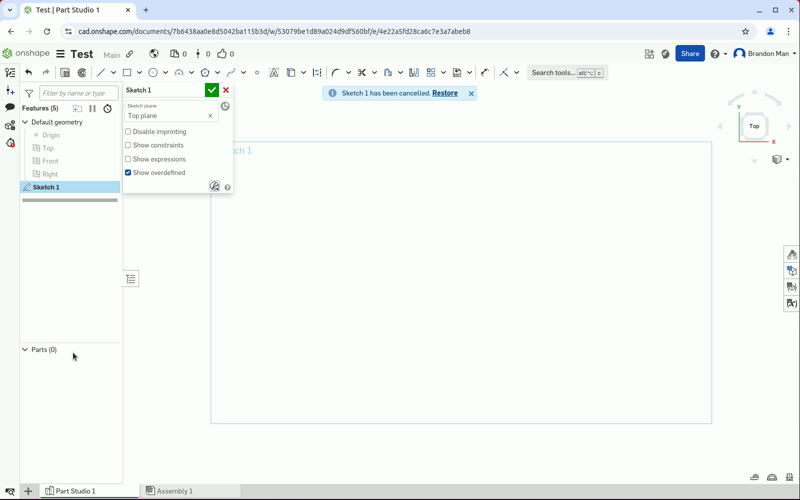
key(l)
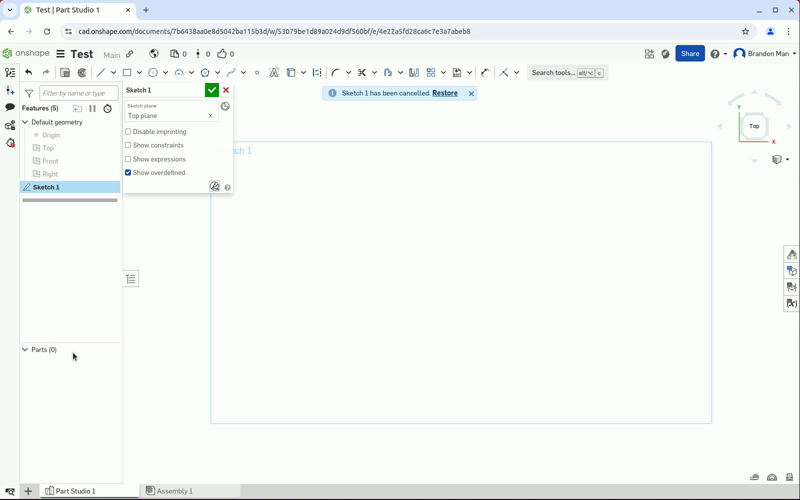
key_down(shift)
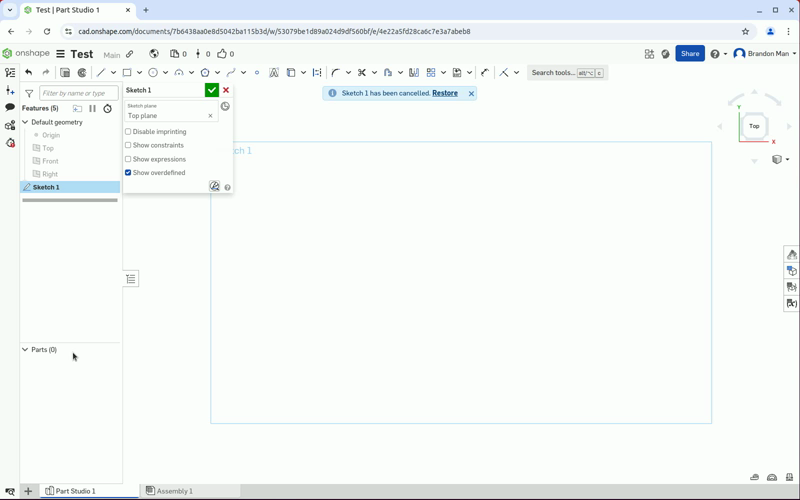
mouse_move(401, 395)
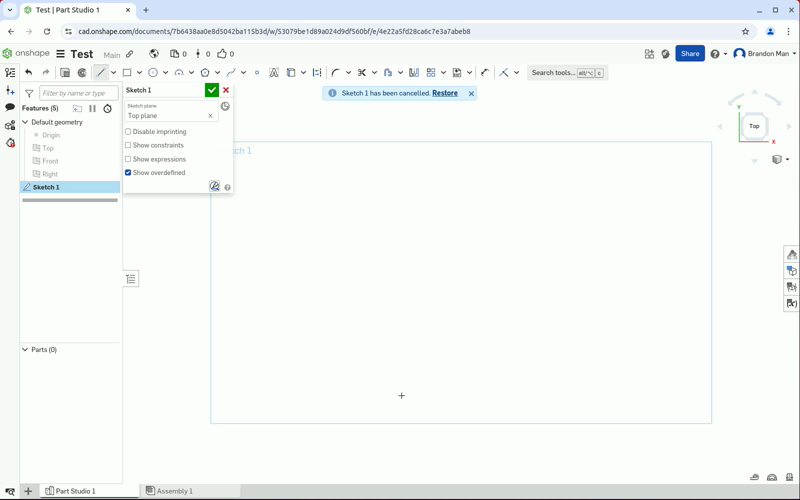
click(401, 395)
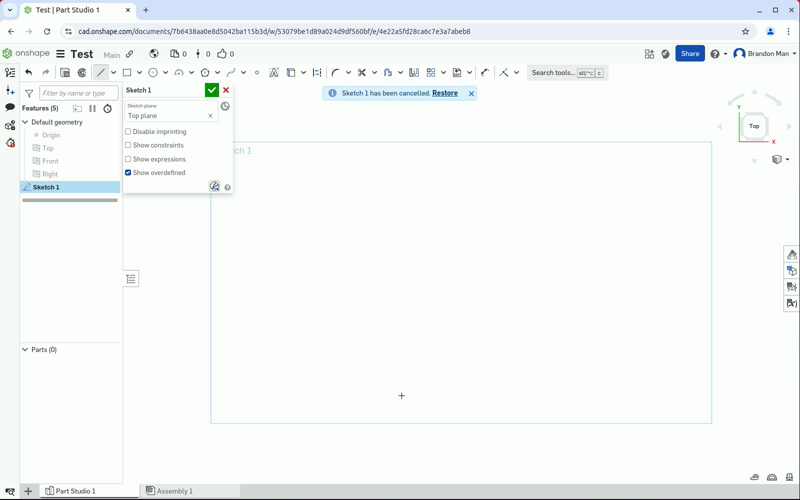
key_up(shift)
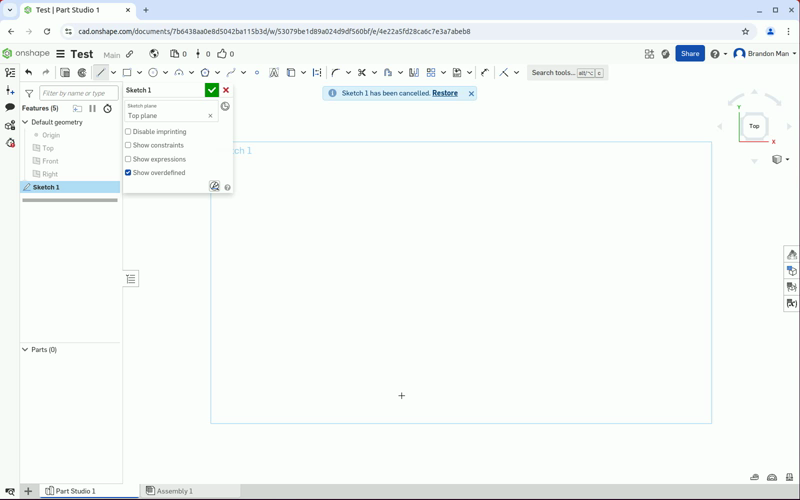
key_down(shift)
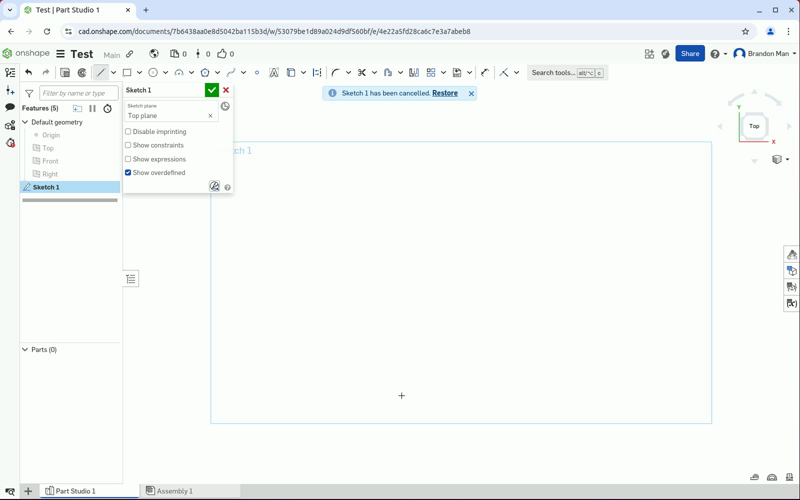
mouse_move(519, 395)
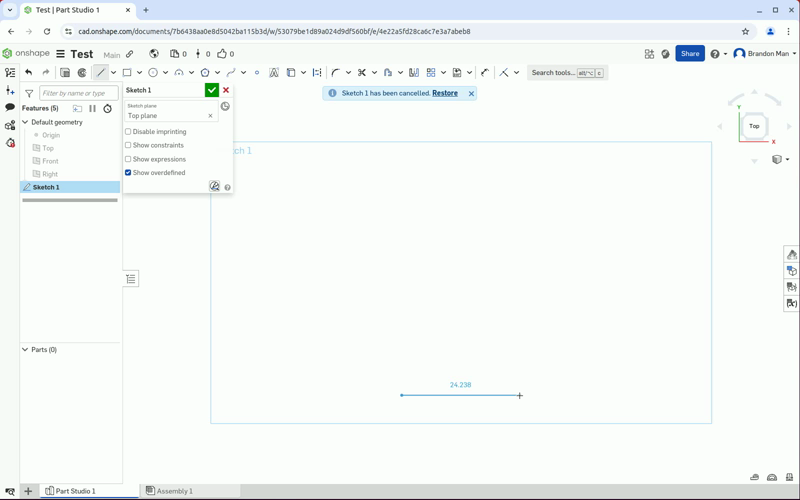
click(519, 395)
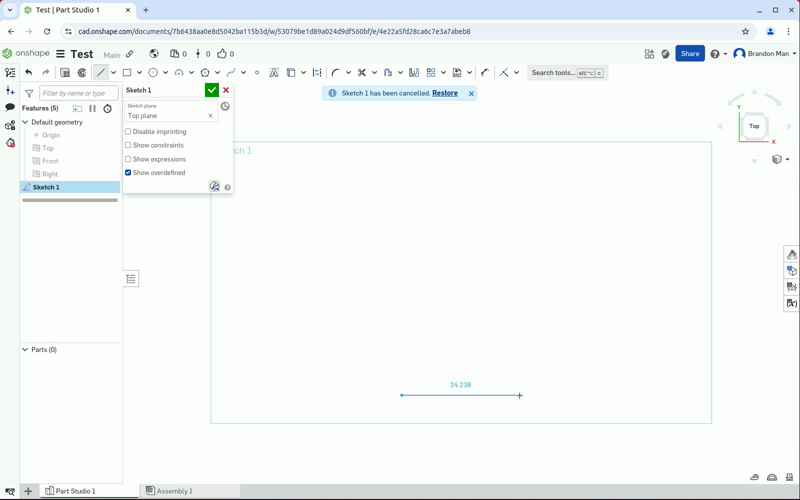
key_up(shift)
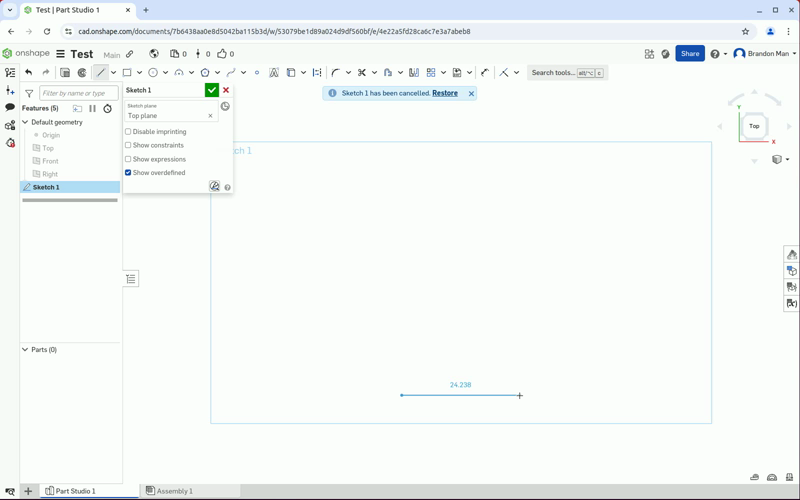
key_down(shift)
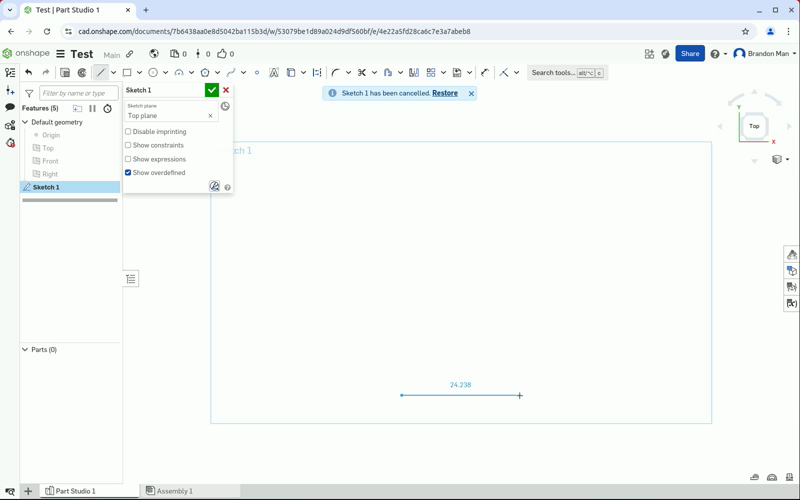
mouse_move(519, 171)
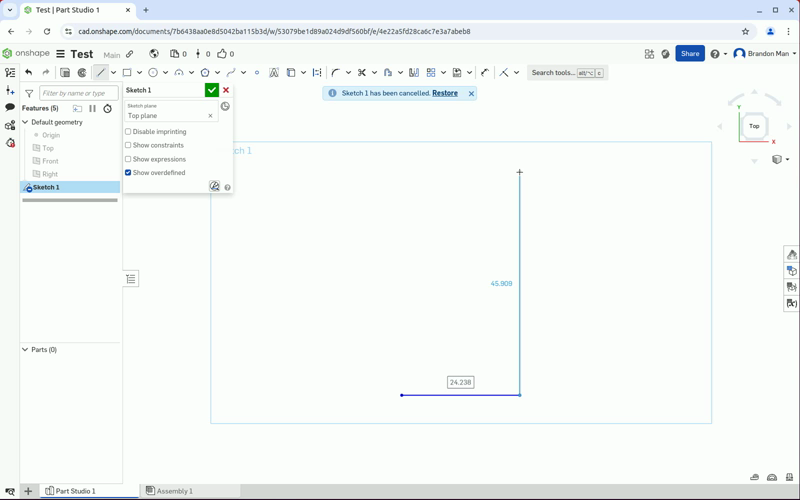
click(519, 171)
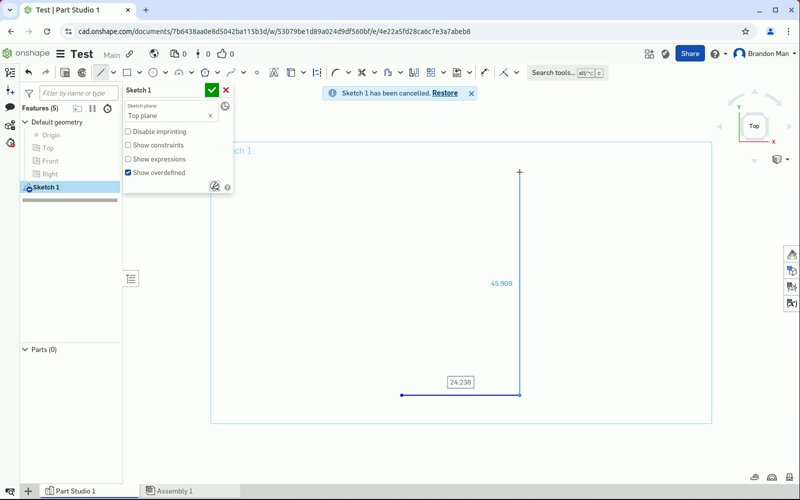
key_up(shift)
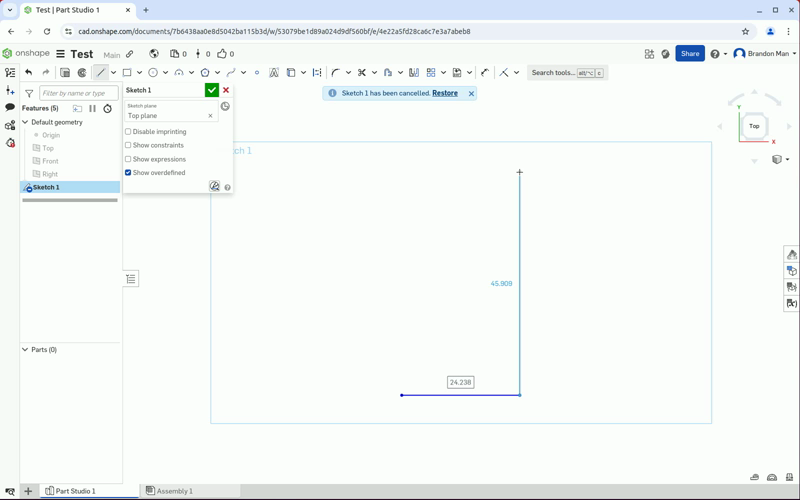
key_down(shift)
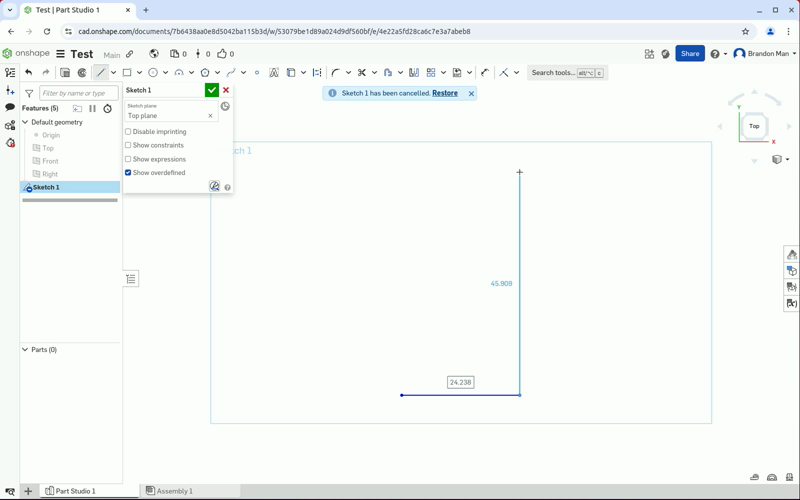
mouse_move(401, 171)
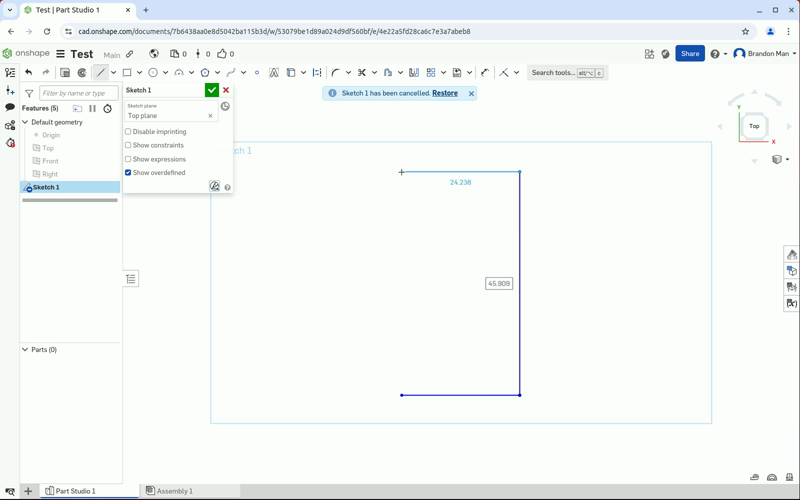
click(401, 171)
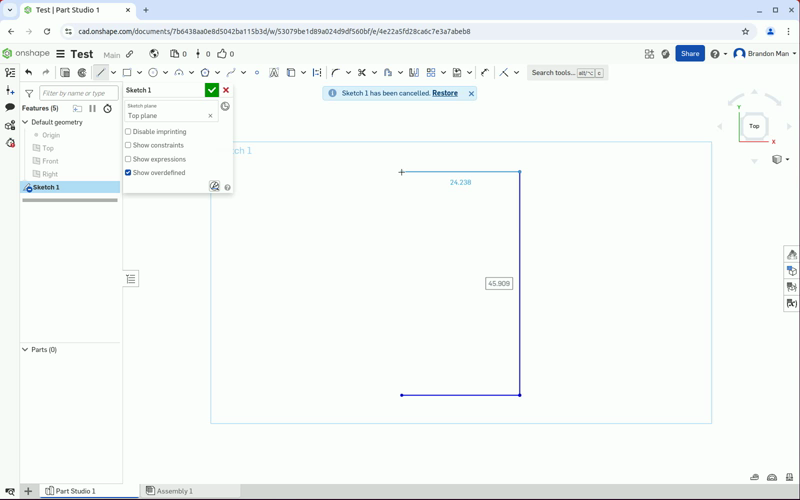
key_up(shift)
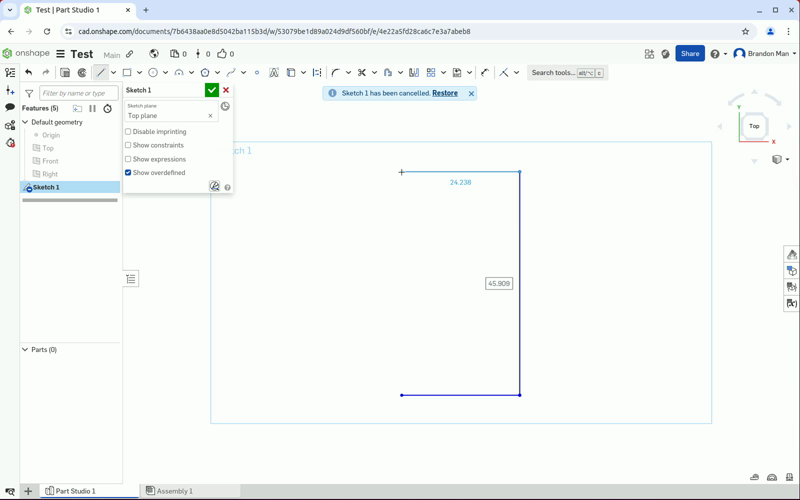
key_down(shift)
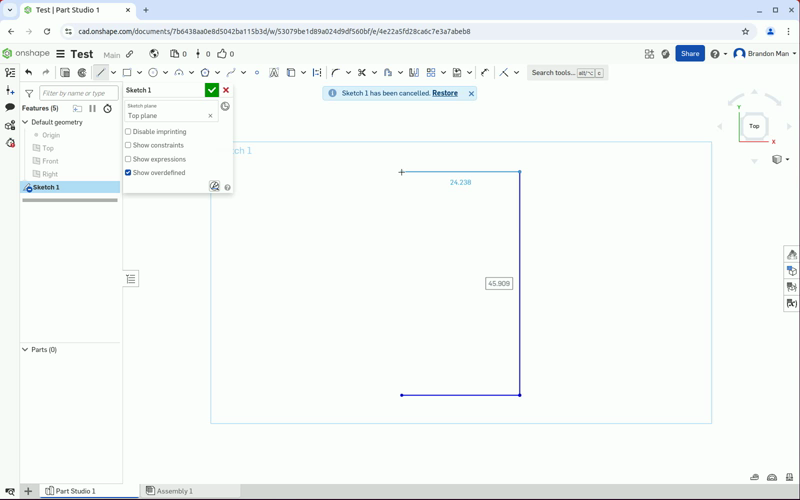
mouse_move(401, 395)
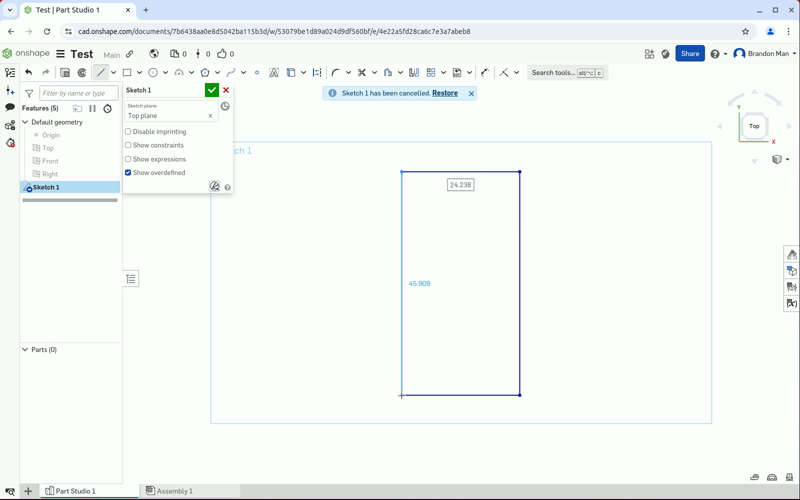
key_up(shift)
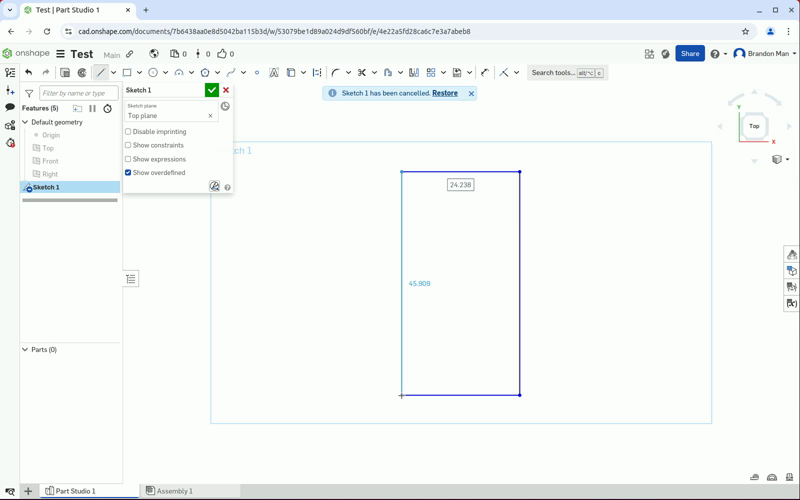
click(401, 395)
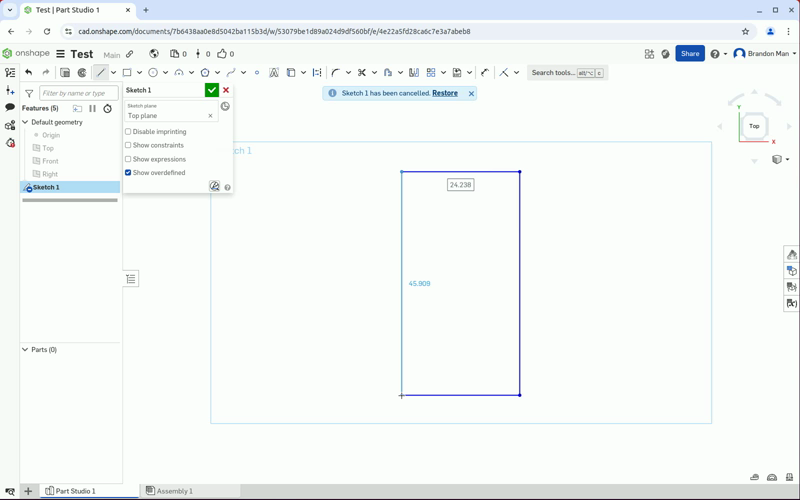
key(esc)
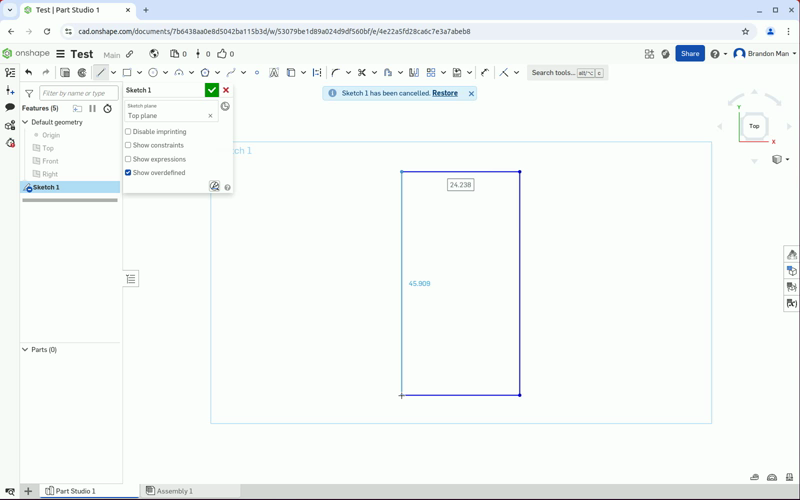
key(l)
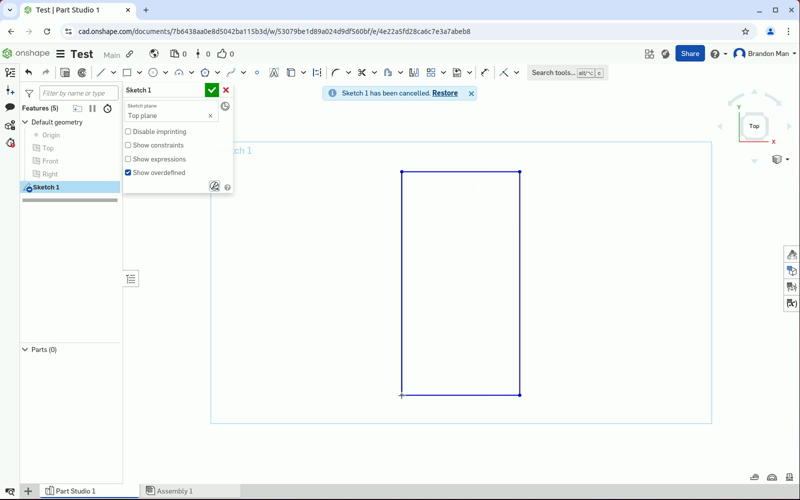
key_down(shift)
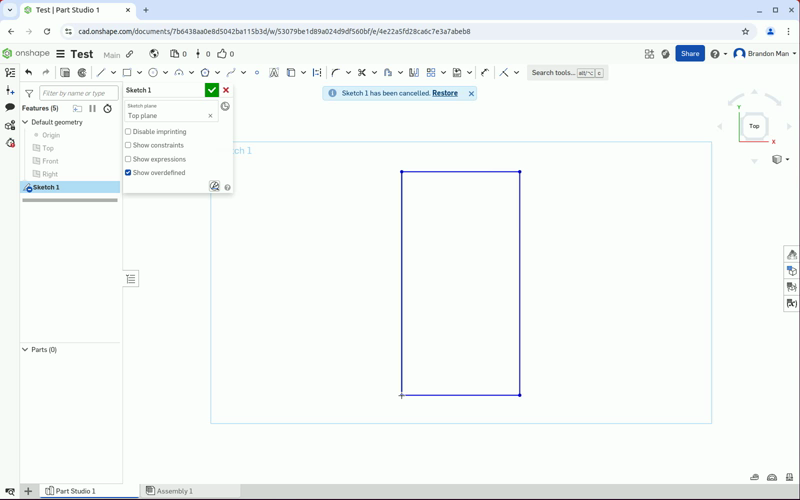
mouse_move(406, 390)
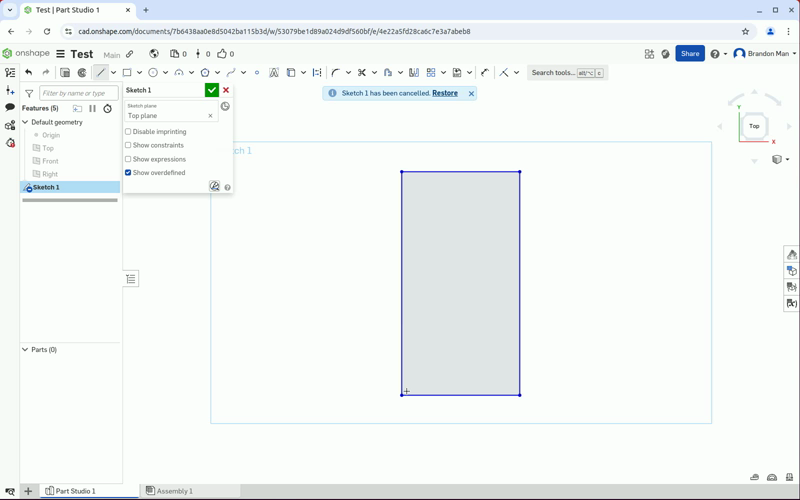
click(406, 390)
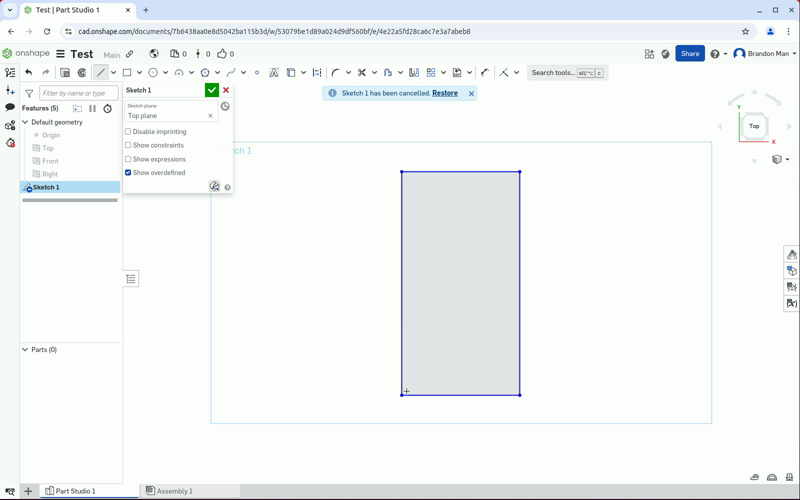
key_up(shift)
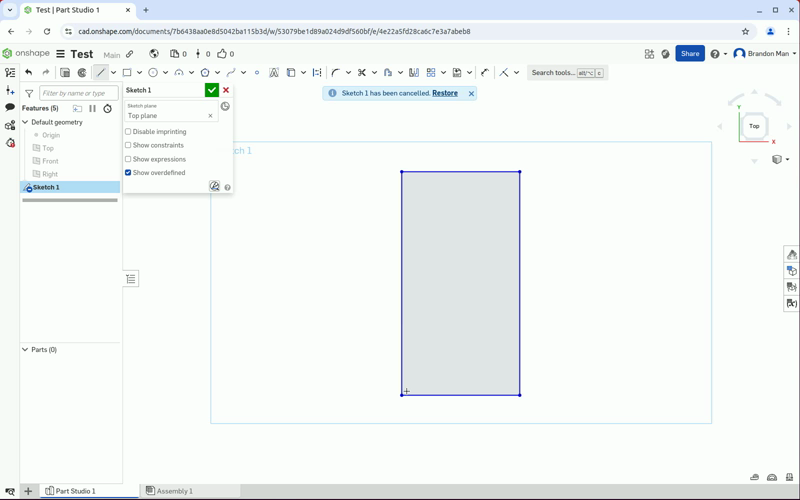
key_down(shift)
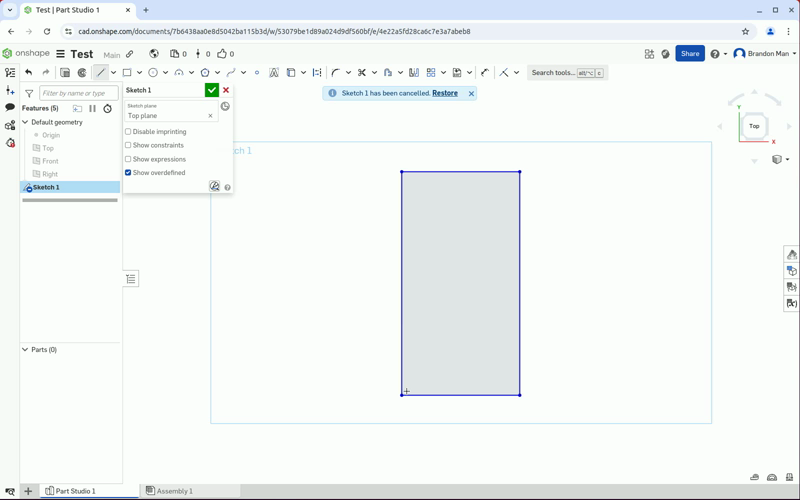
mouse_move(515, 390)
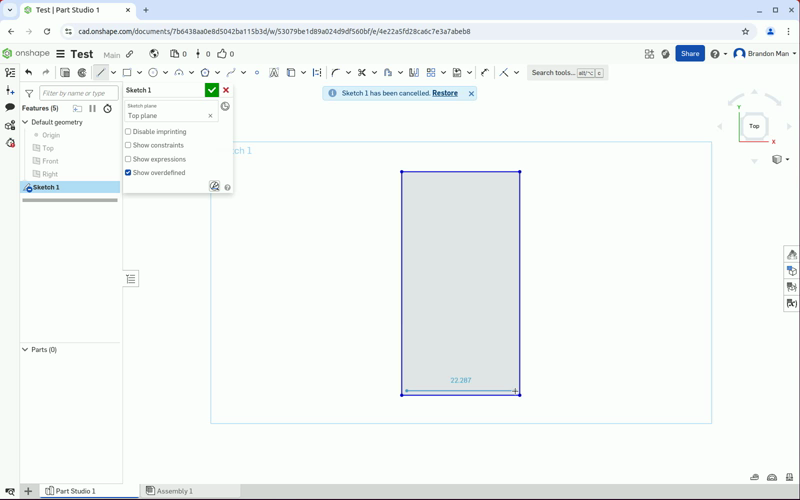
click(515, 390)
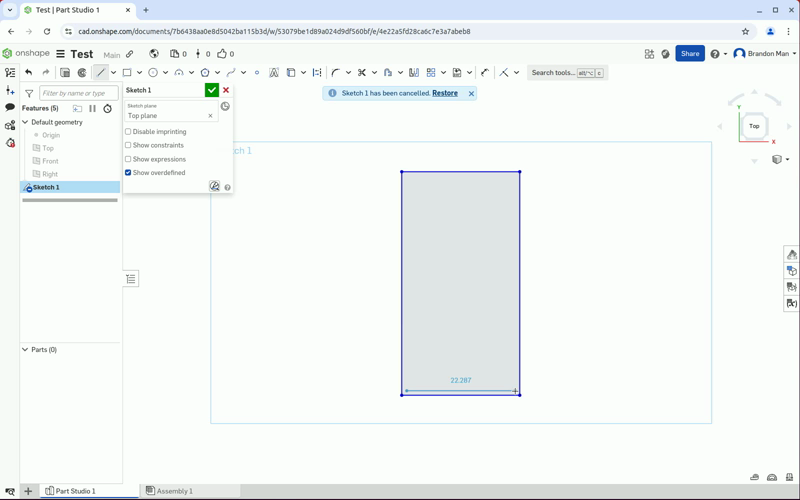
key_up(shift)
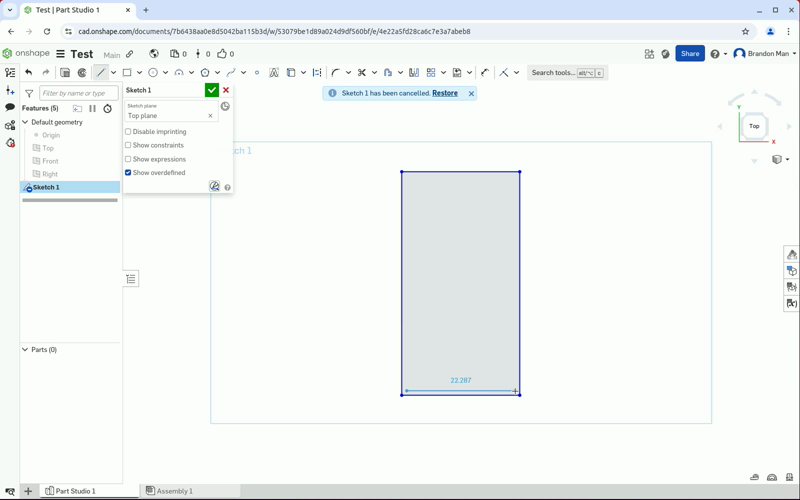
key_down(shift)
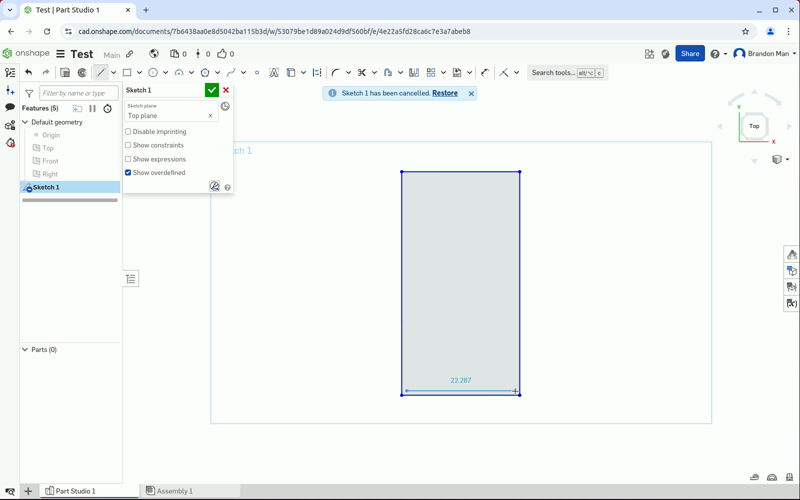
mouse_move(515, 176)
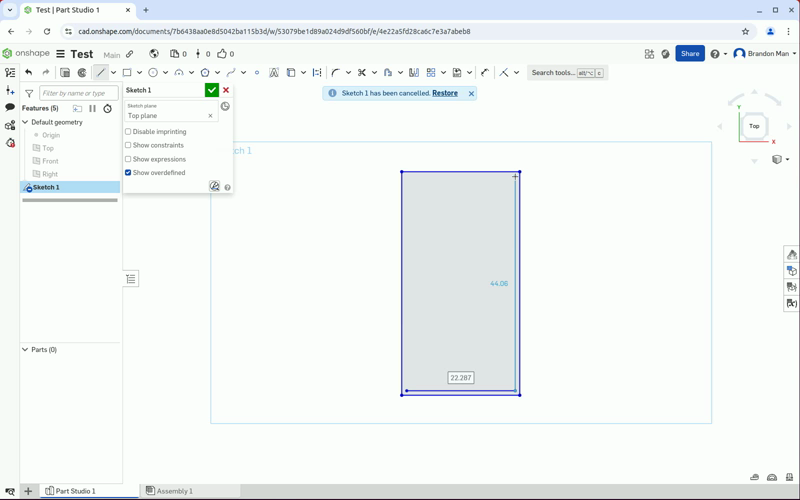
click(515, 176)
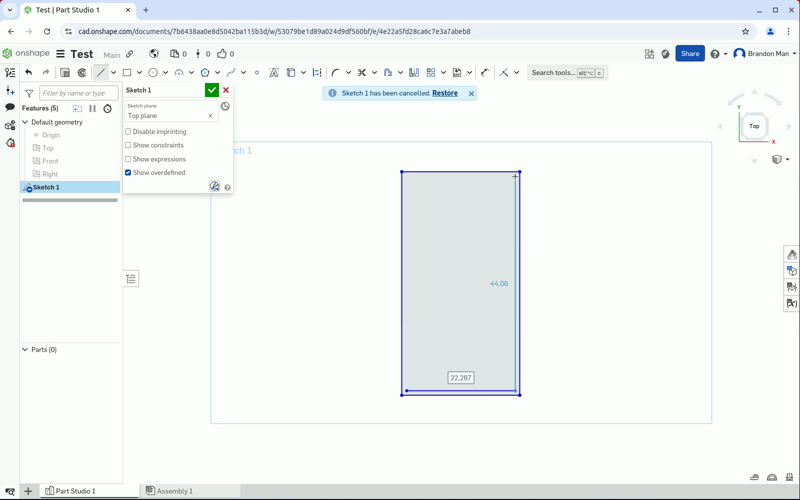
key_up(shift)
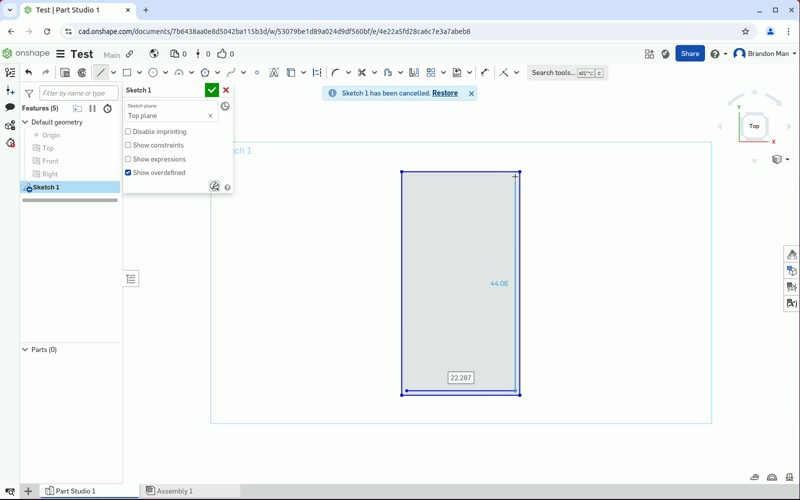
key_down(shift)
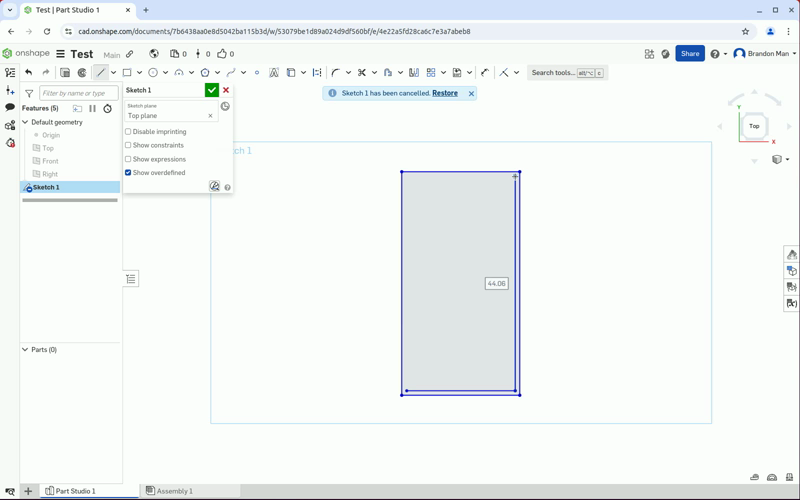
mouse_move(406, 176)
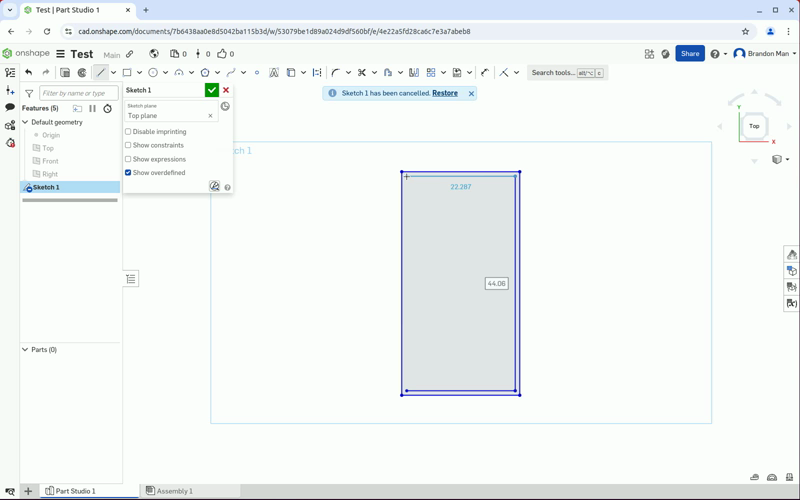
click(406, 176)
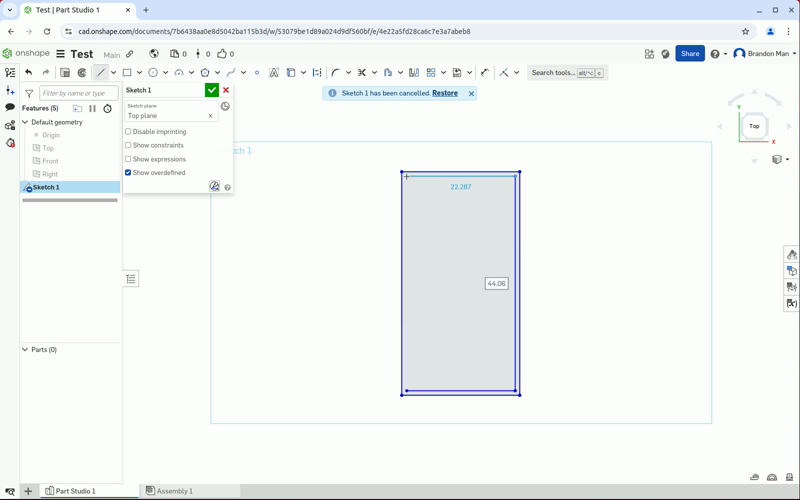
key_up(shift)
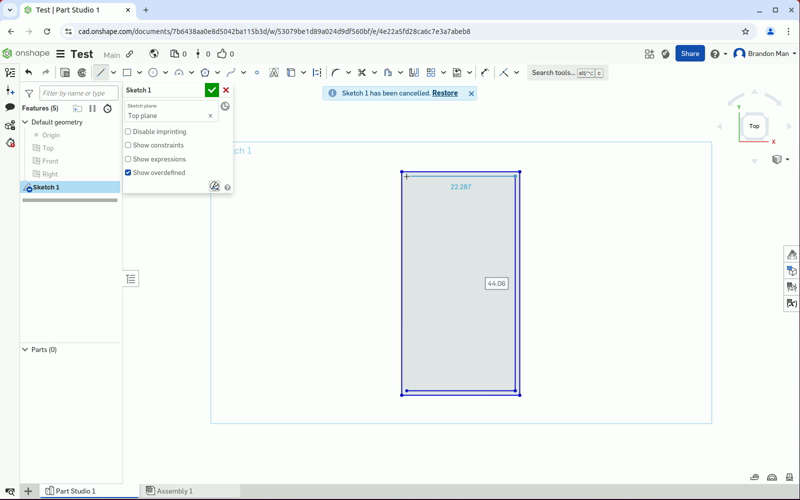
key_down(shift)
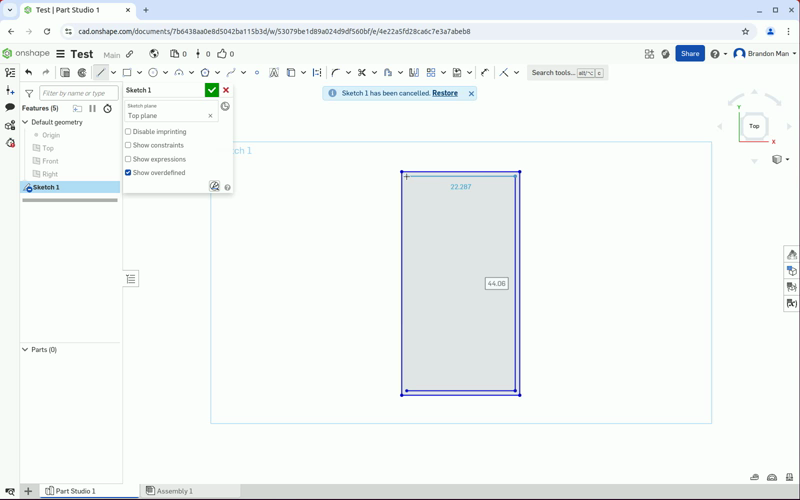
mouse_move(406, 390)
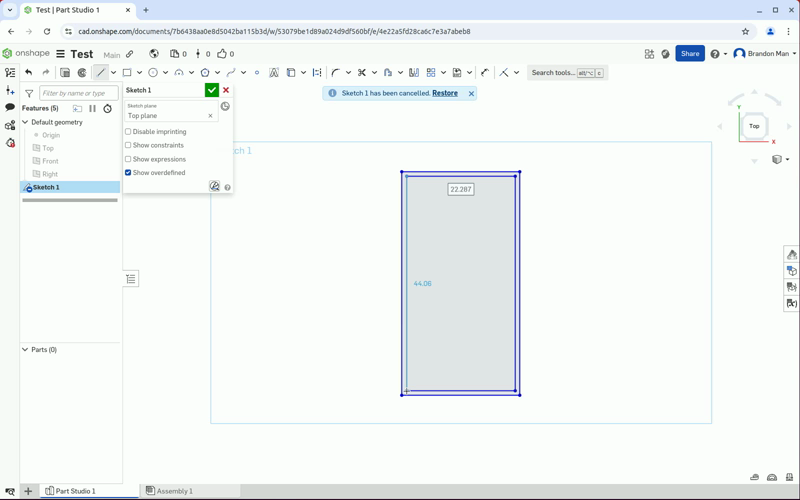
key_up(shift)
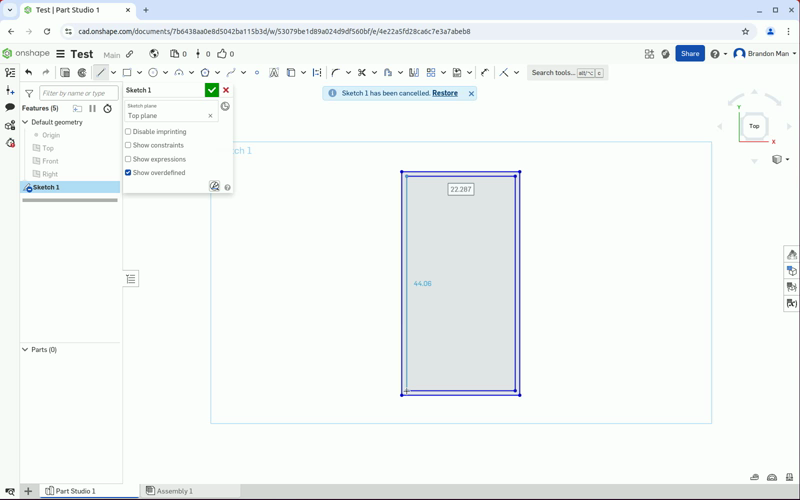
click(406, 390)
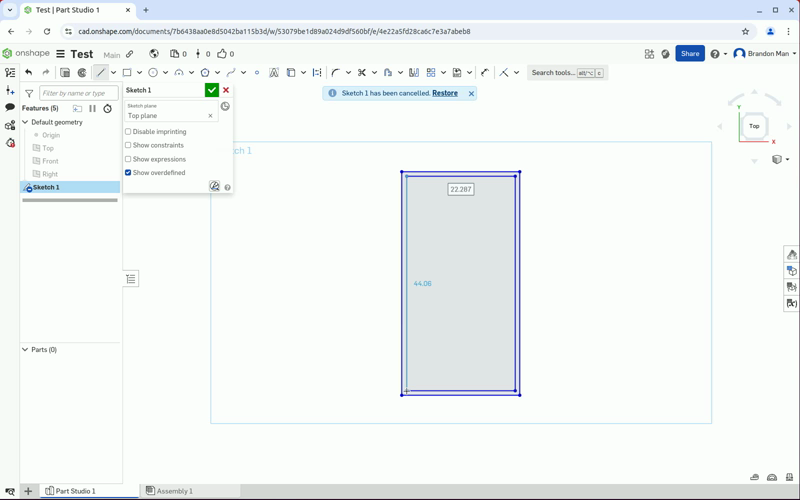
key(esc)
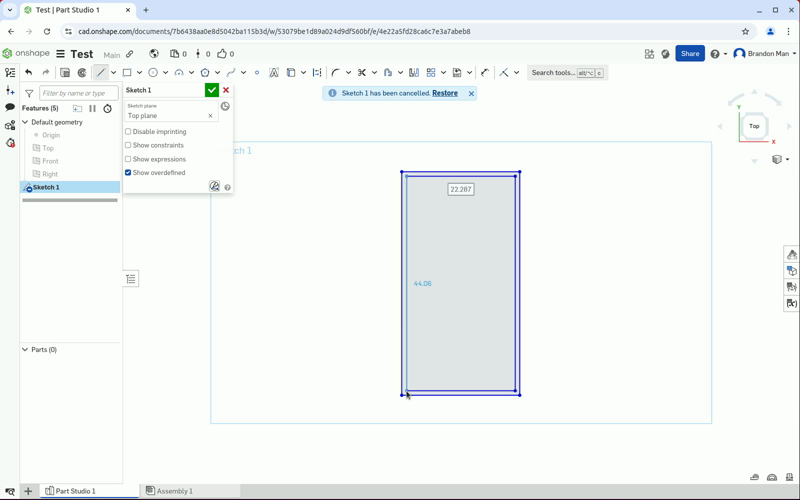
mouse_move(404, 346)
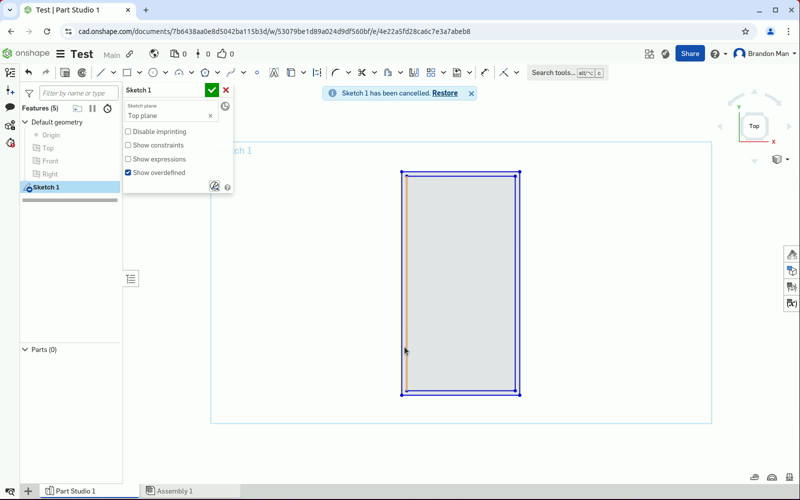
click(404, 346)
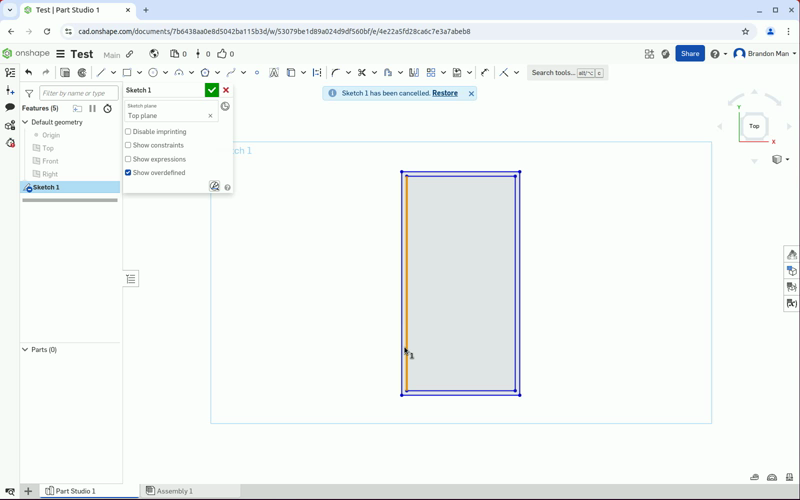
mouse_move(73, 352)
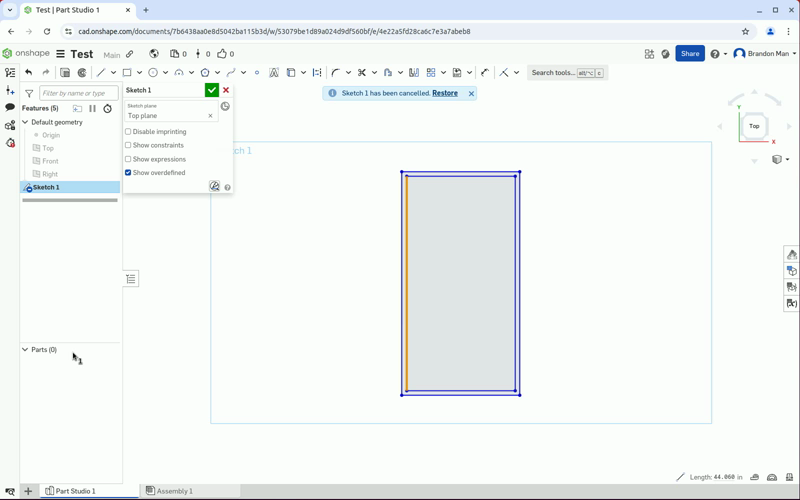
key(shift+y)
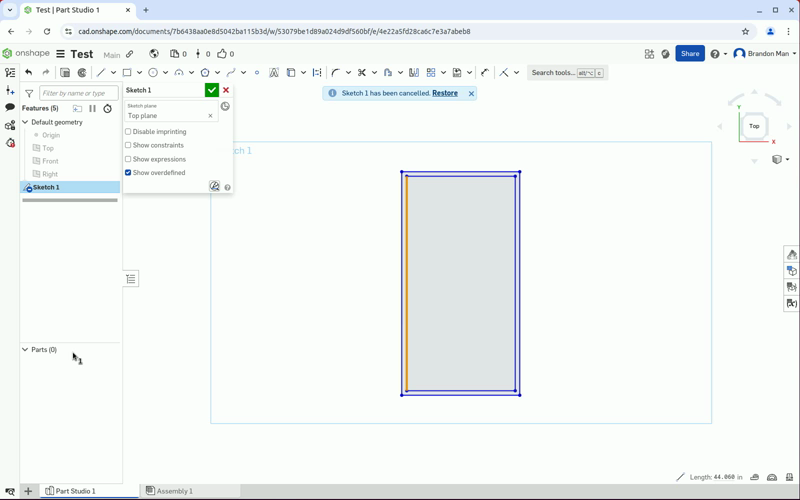
key(shift+e)
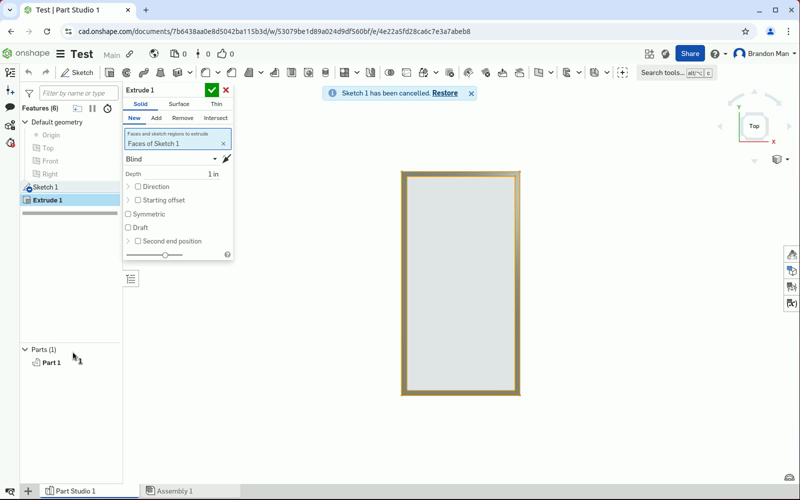
mouse_move(143, 106)
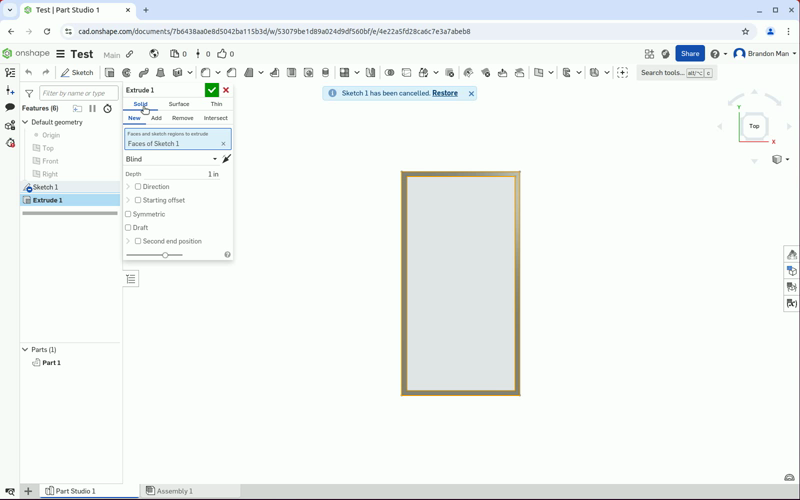
click(143, 106)
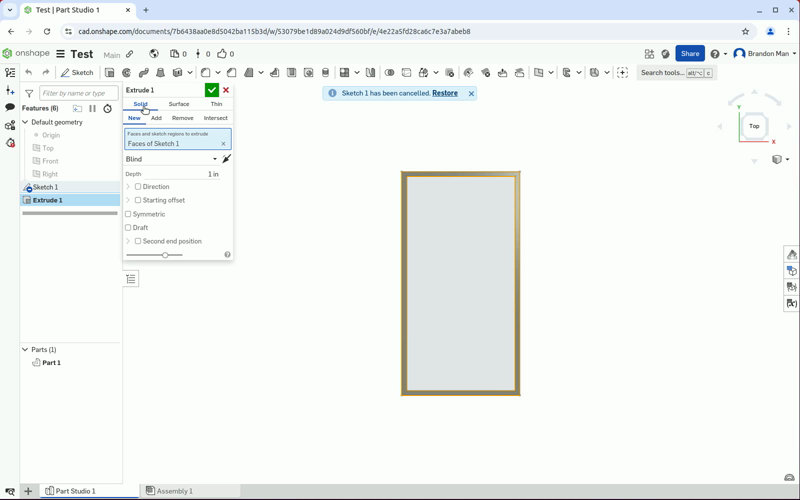
mouse_move(137, 120)
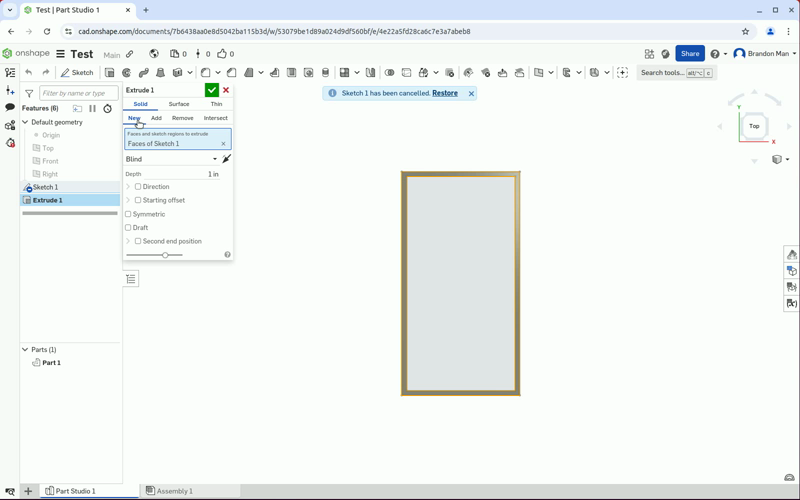
click(137, 120)
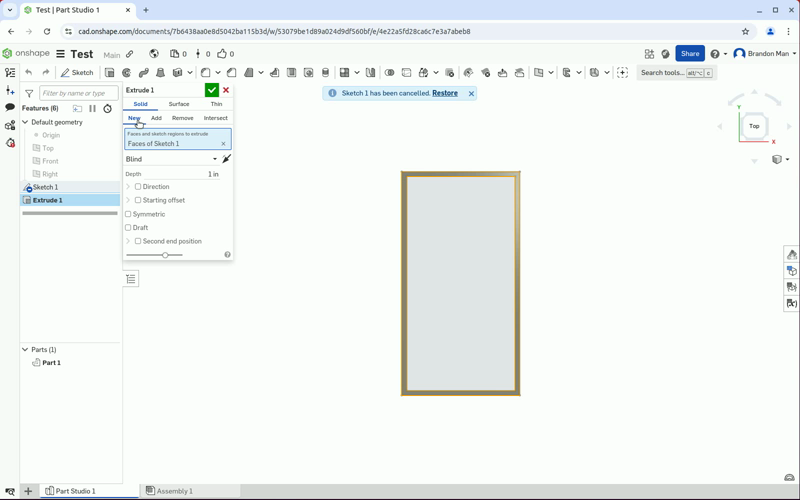
key(tab, 4)
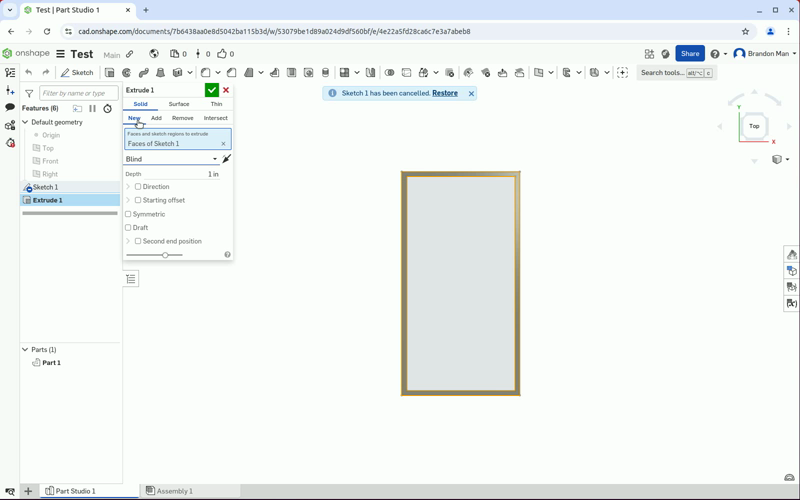
text(1.926)
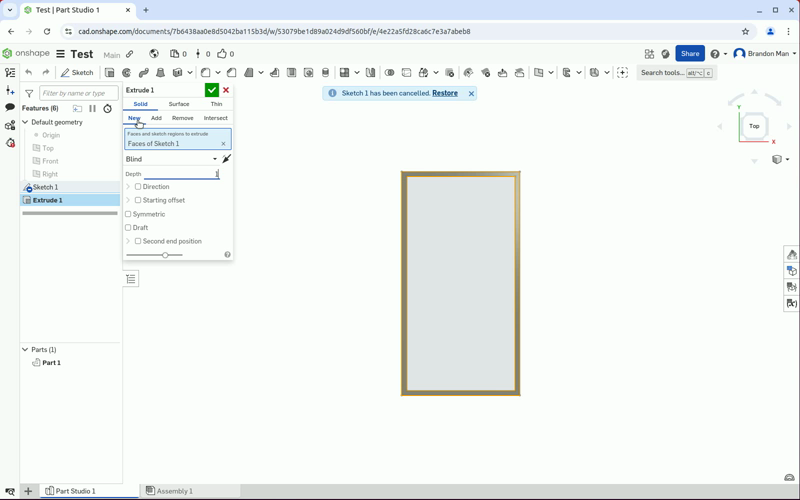
key(enter)
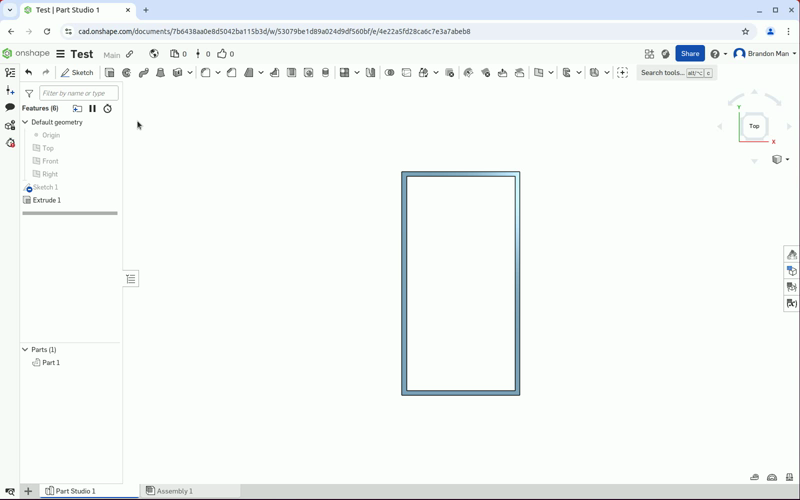
key(shift+h)
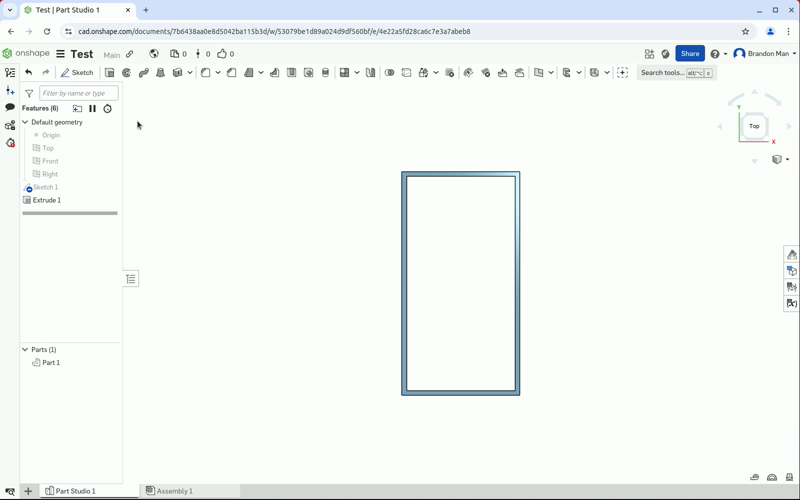
key(shift+h)
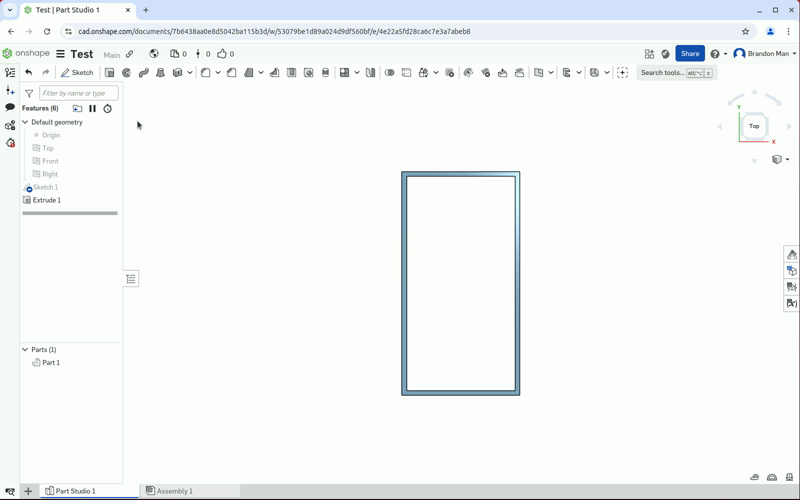
mouse_move(73, 189)
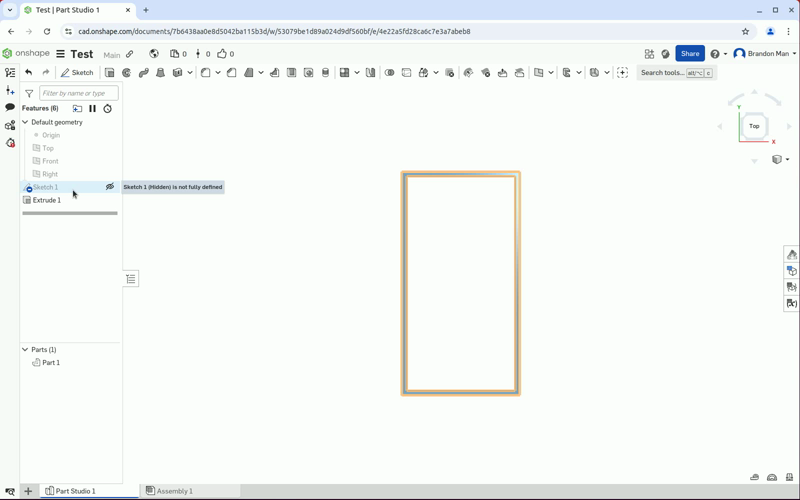
click(73, 189)
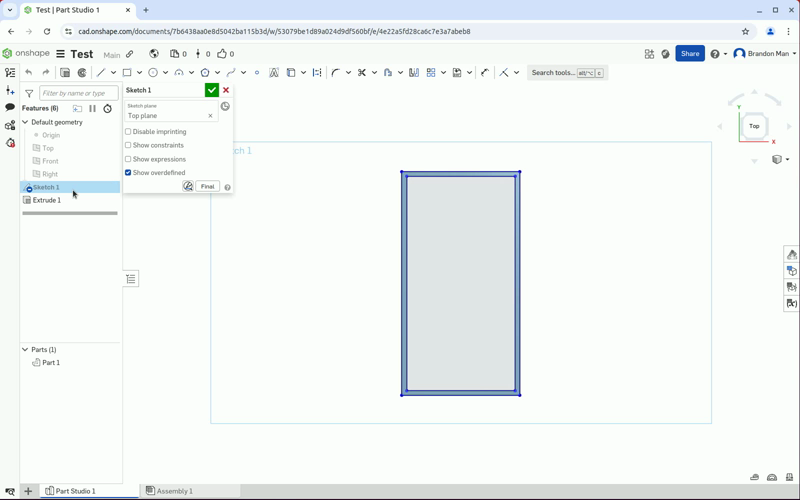
mouse_move(229, 92)
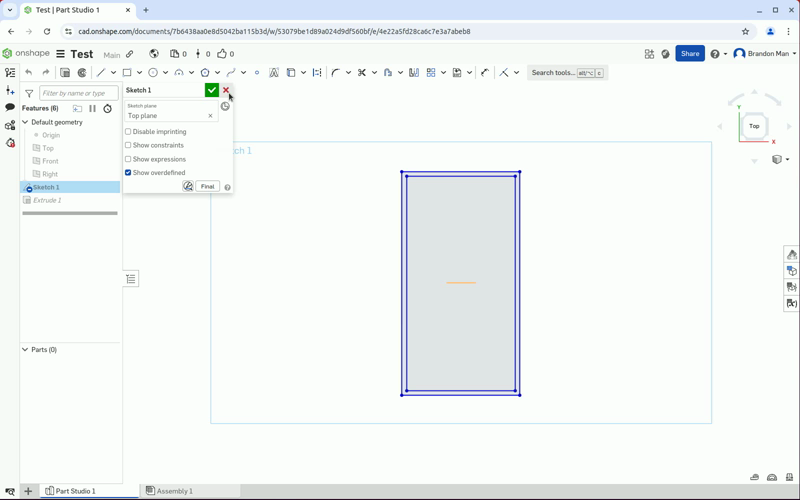
click(229, 92)
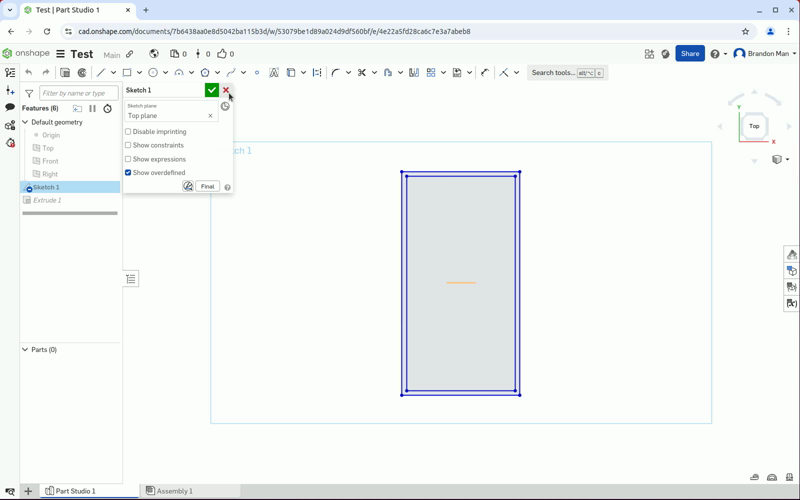
key(shift+s)
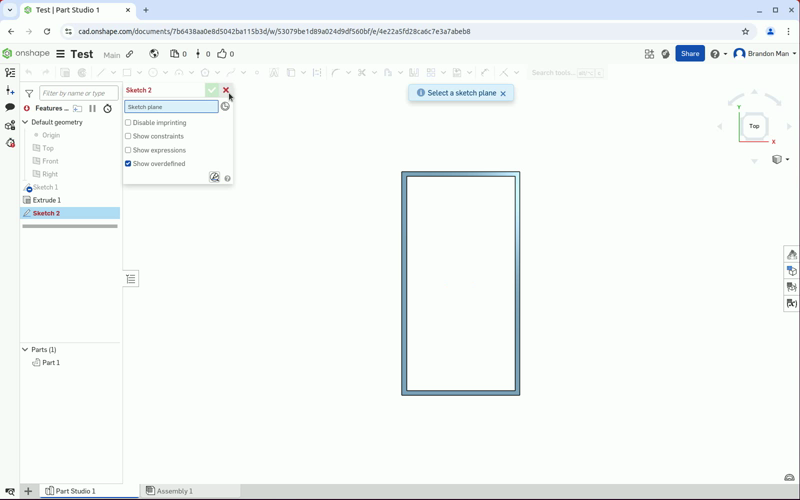
mouse_move(73, 150)
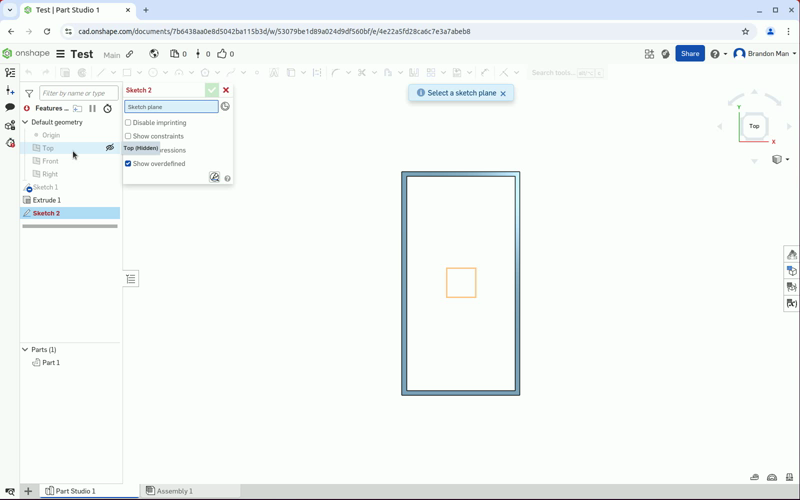
click(73, 150)
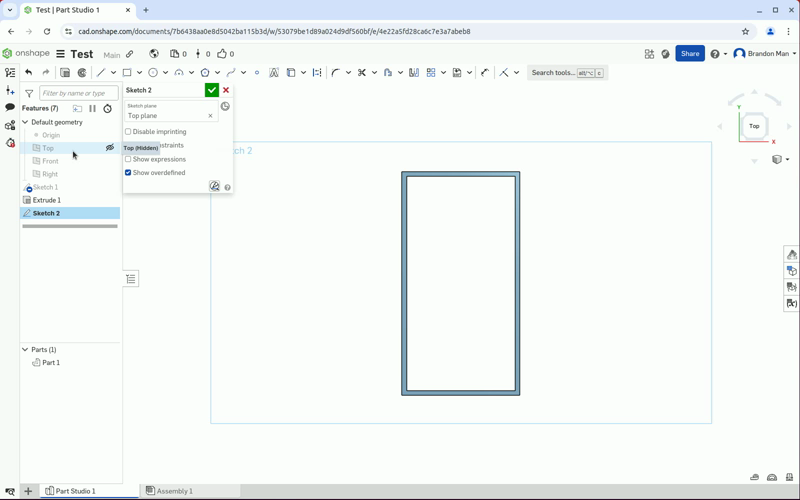
mouse_move(73, 352)
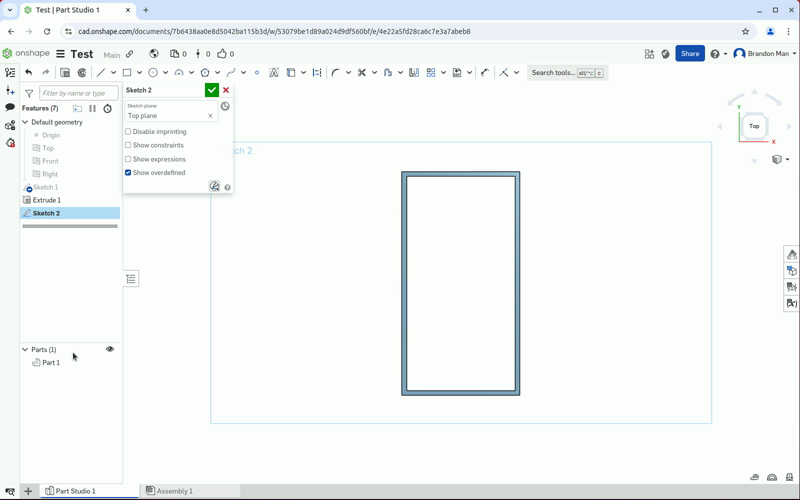
key(y)
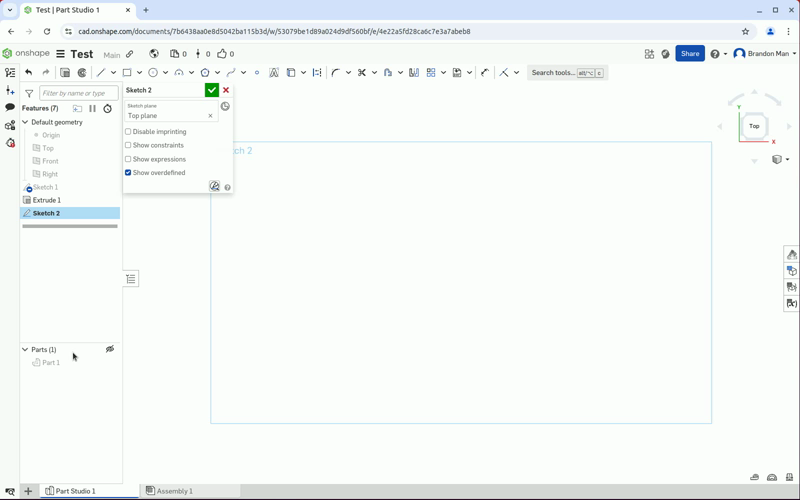
key(l)
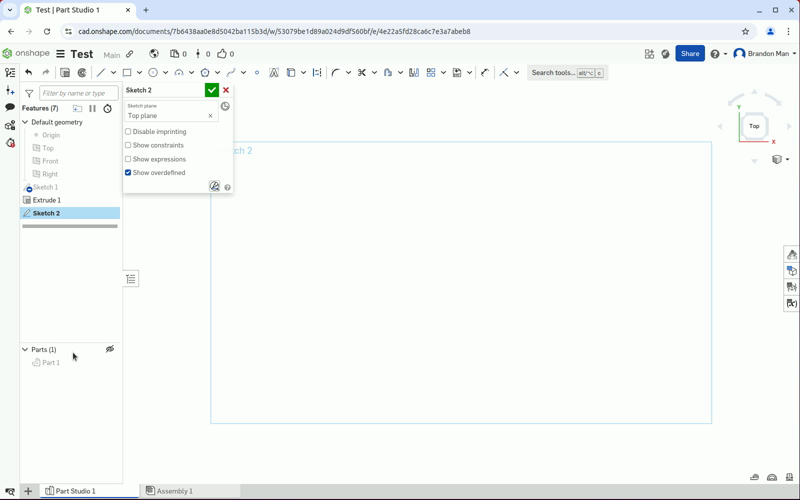
key_down(shift)
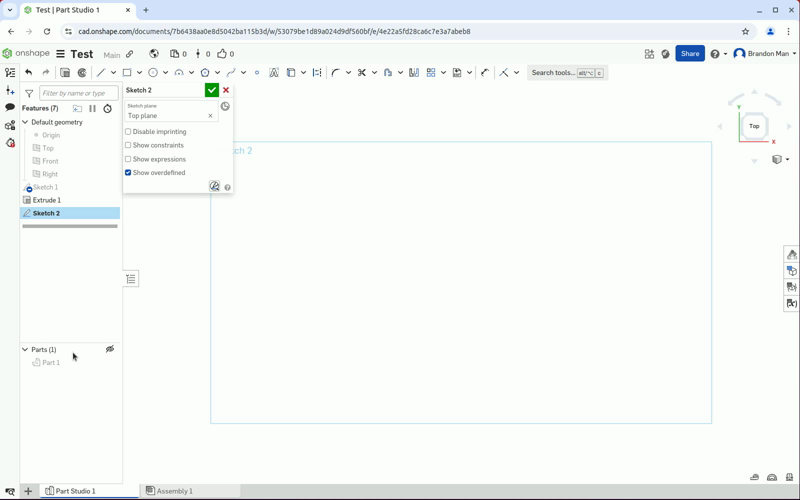
mouse_move(405, 391)
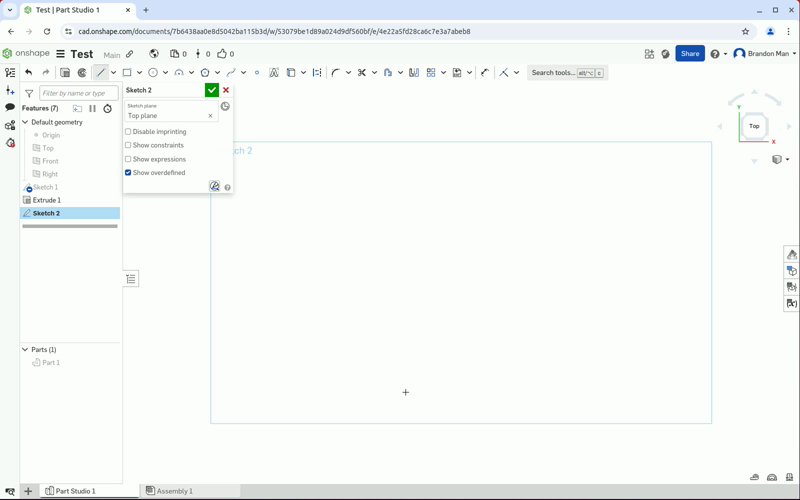
click(405, 391)
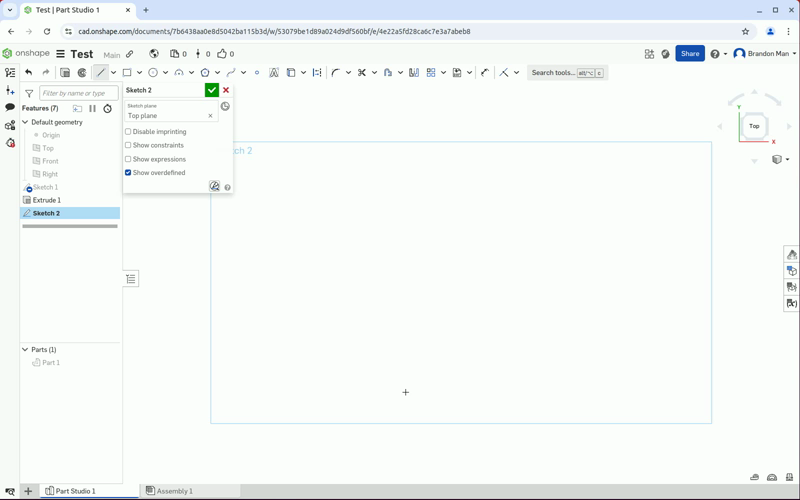
key_up(shift)
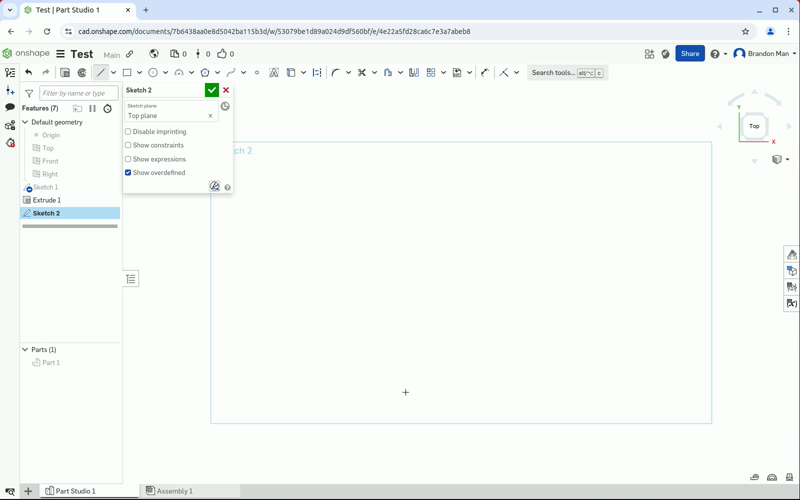
key_down(shift)
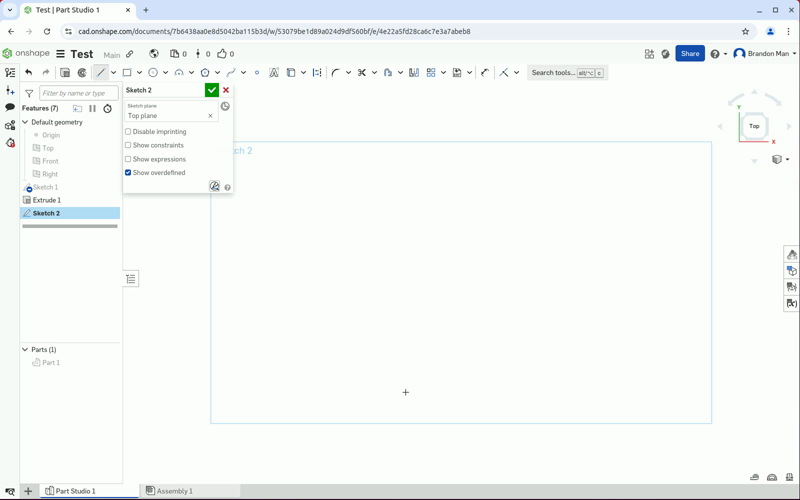
mouse_move(515, 391)
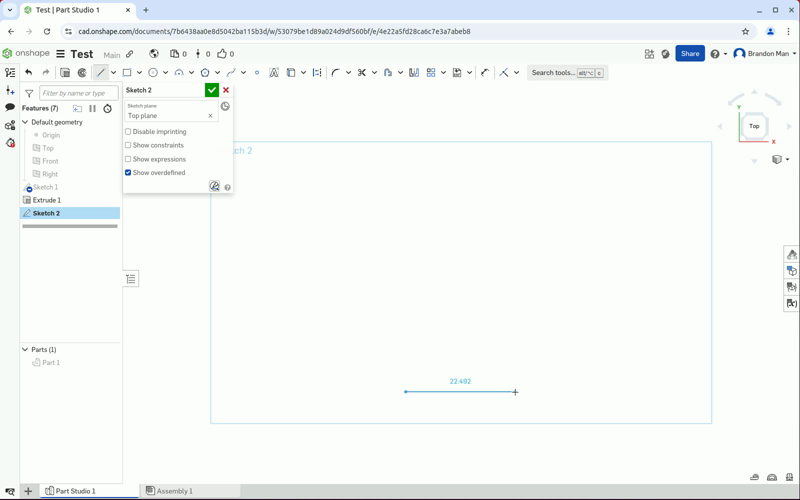
click(515, 391)
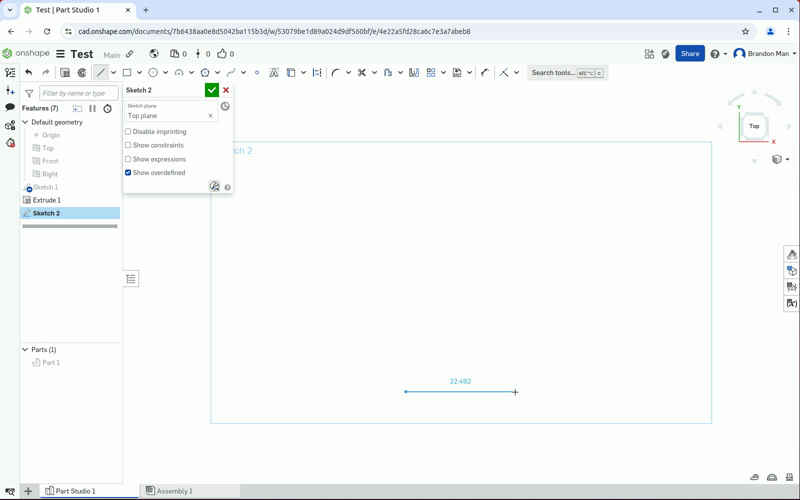
key_up(shift)
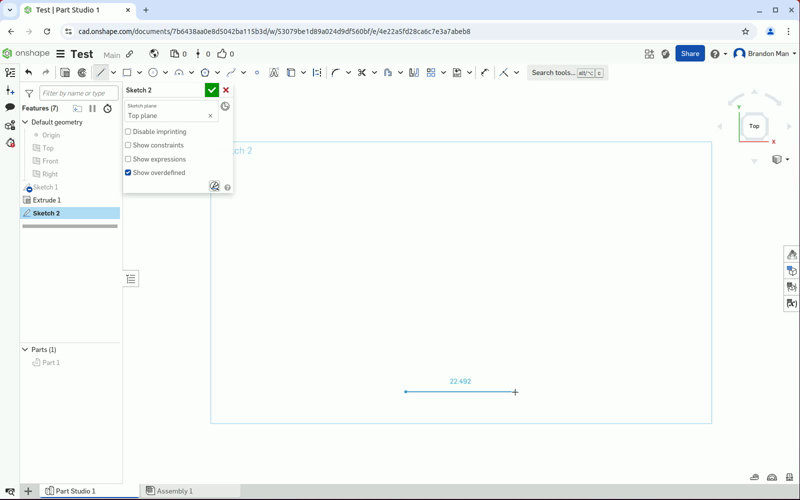
key_down(shift)
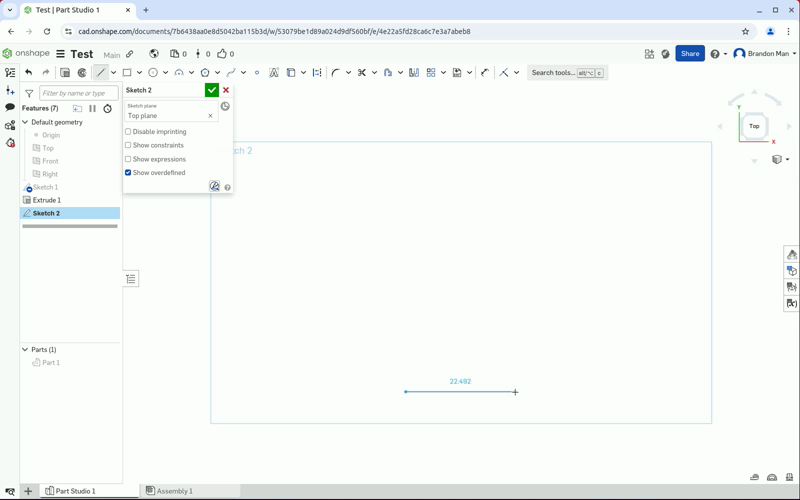
mouse_move(515, 175)
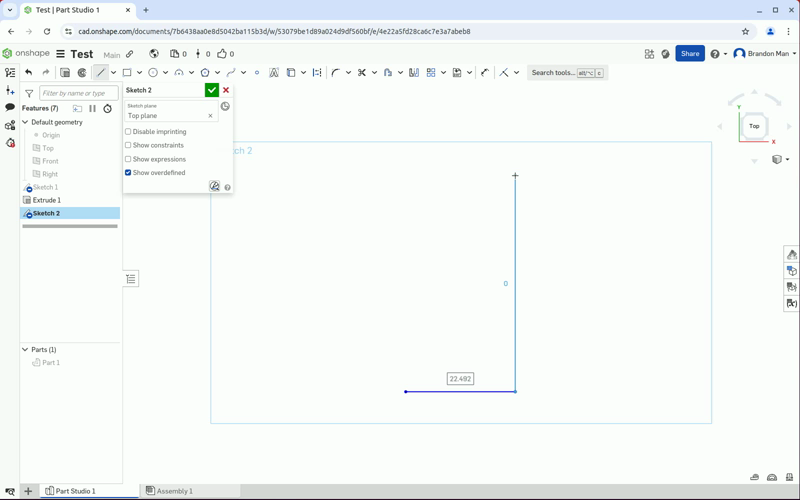
click(515, 175)
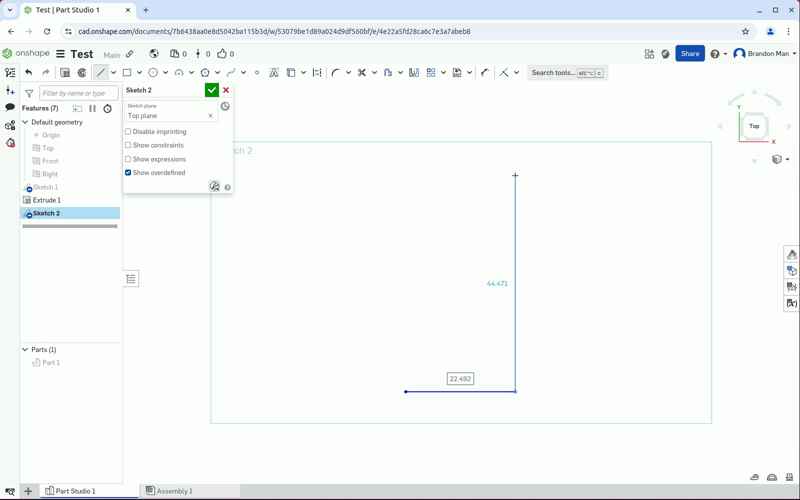
key_up(shift)
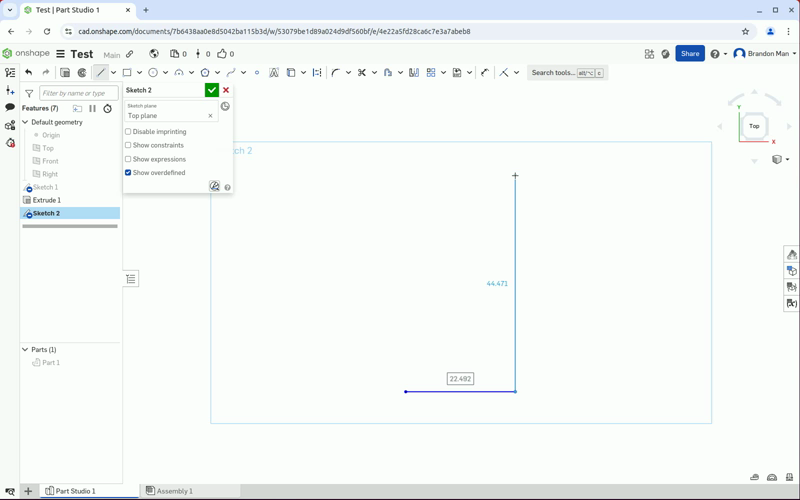
key_down(shift)
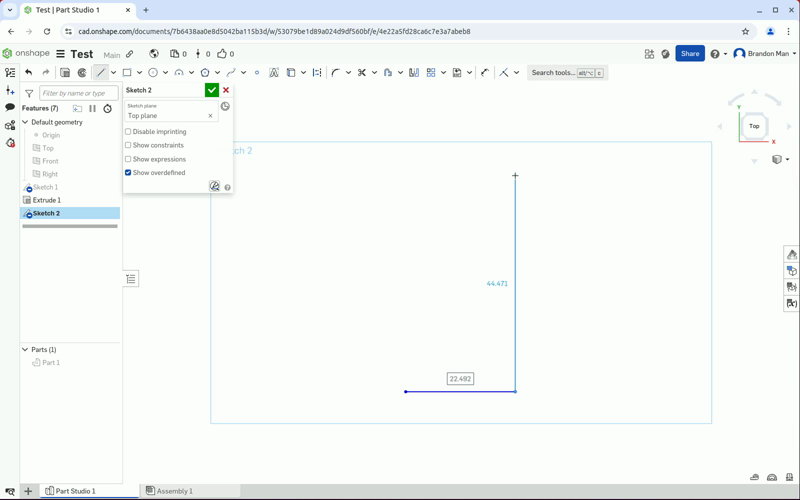
mouse_move(405, 175)
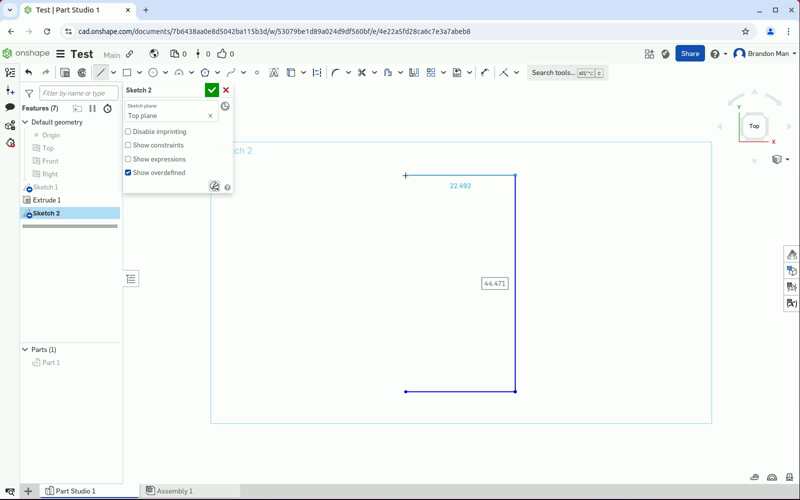
click(405, 175)
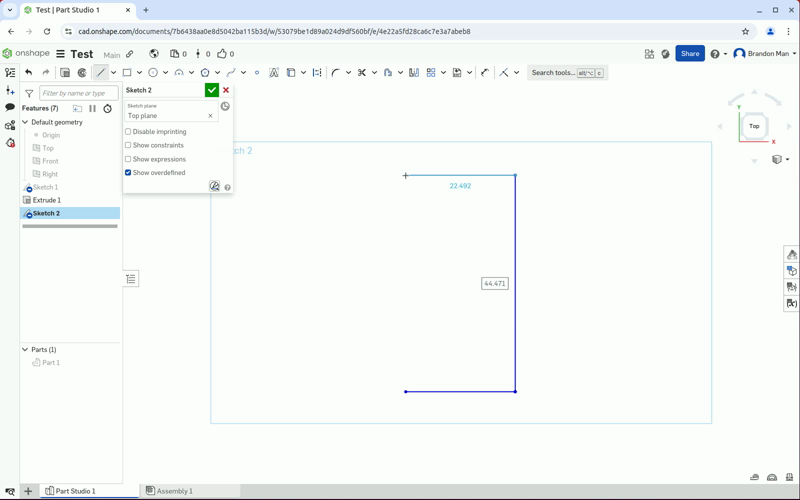
key_up(shift)
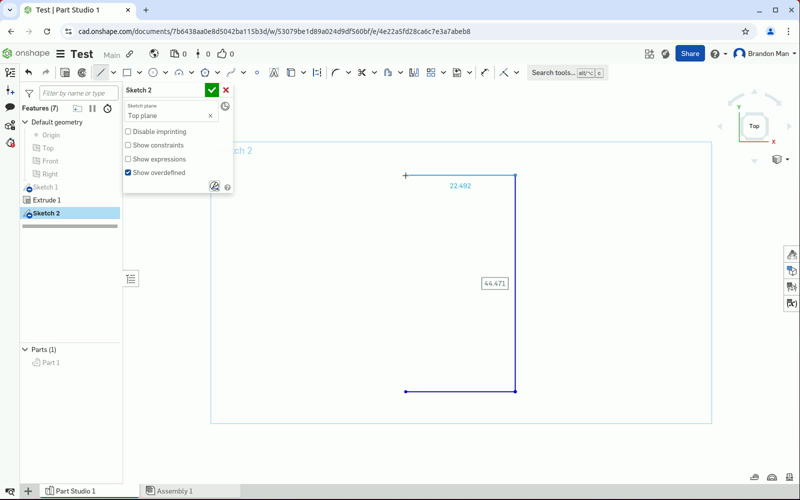
key_down(shift)
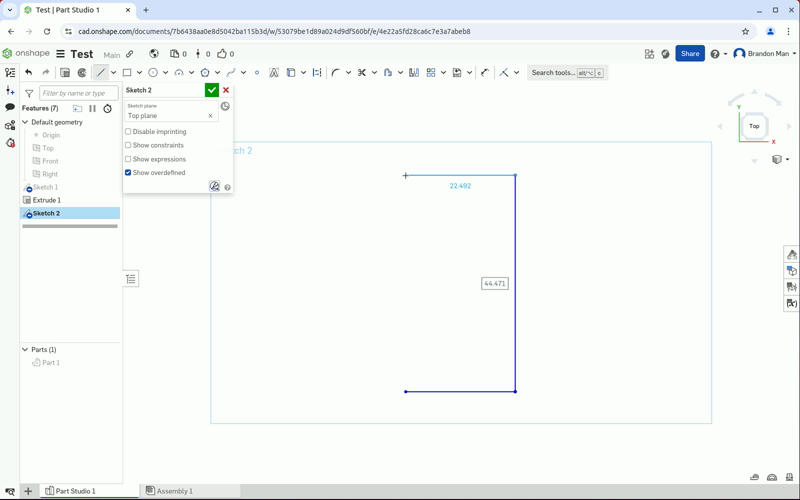
mouse_move(405, 391)
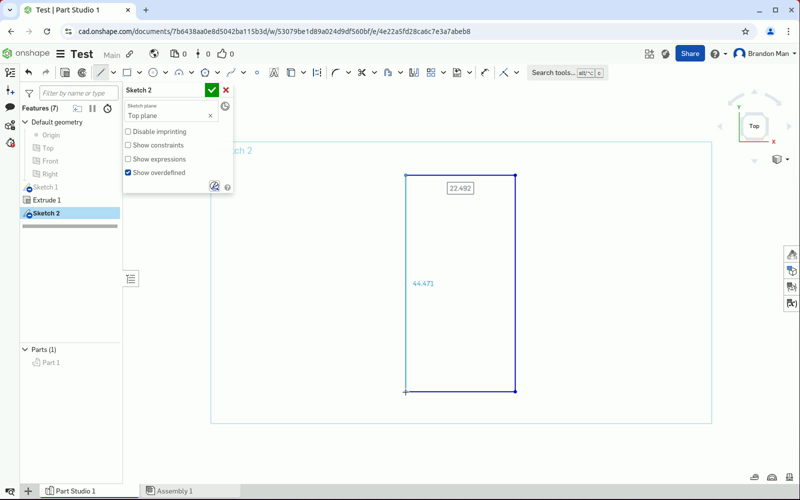
key_up(shift)
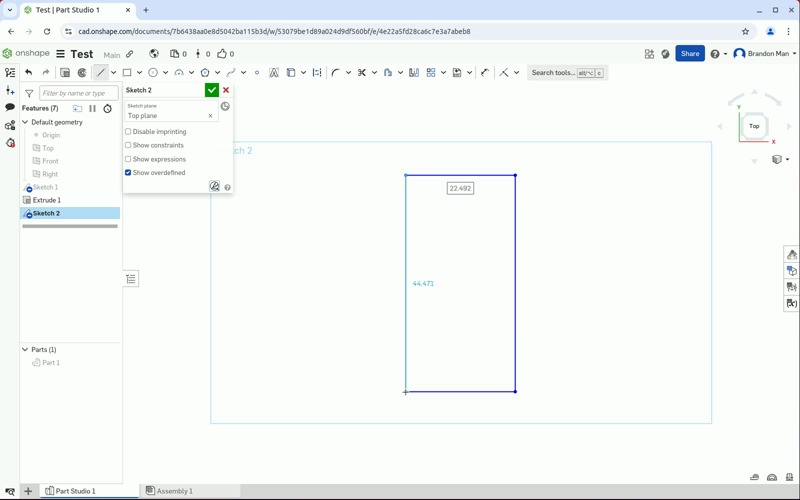
click(405, 391)
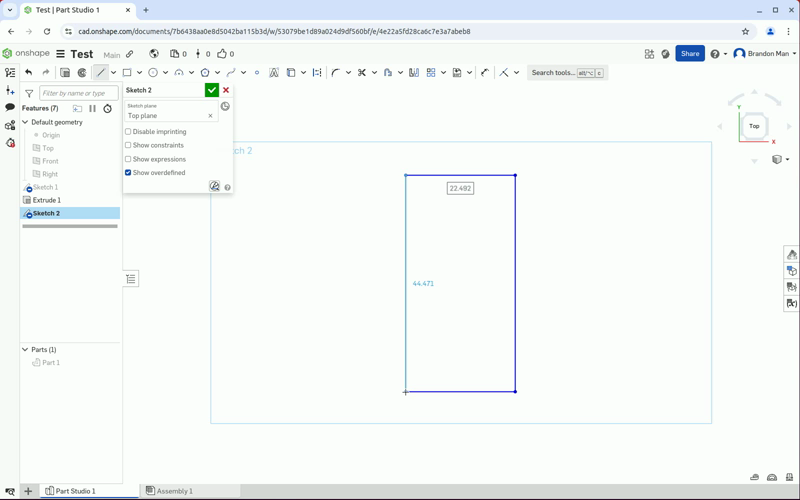
key(esc)
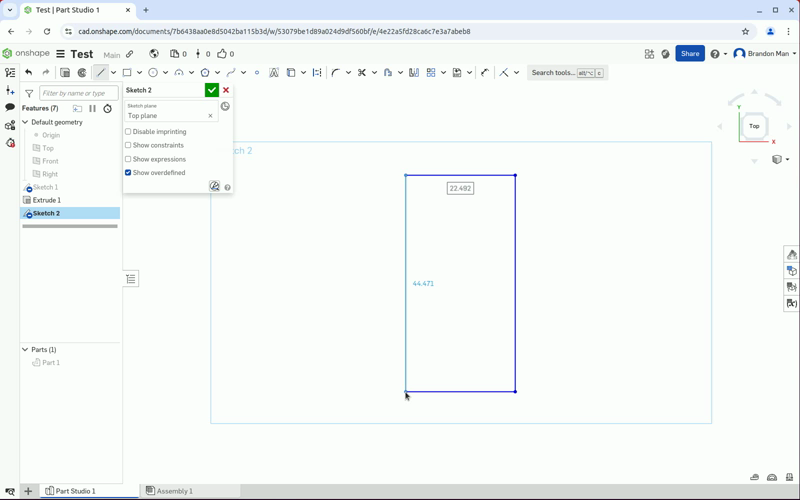
mouse_move(450, 316)
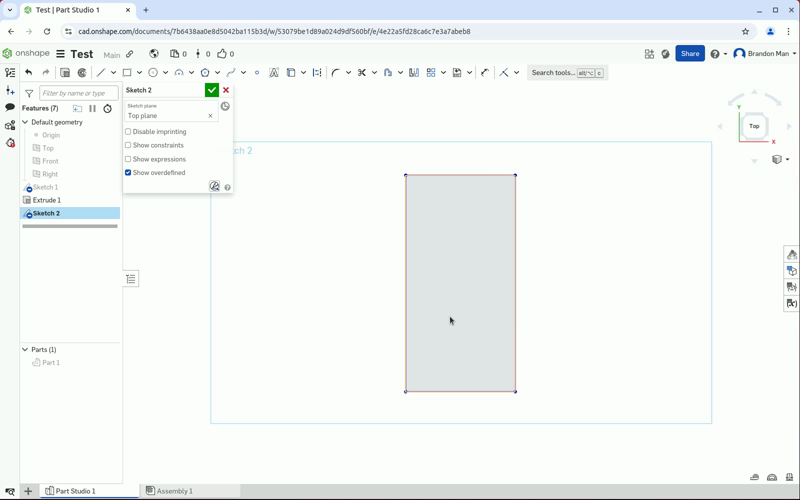
click(450, 316)
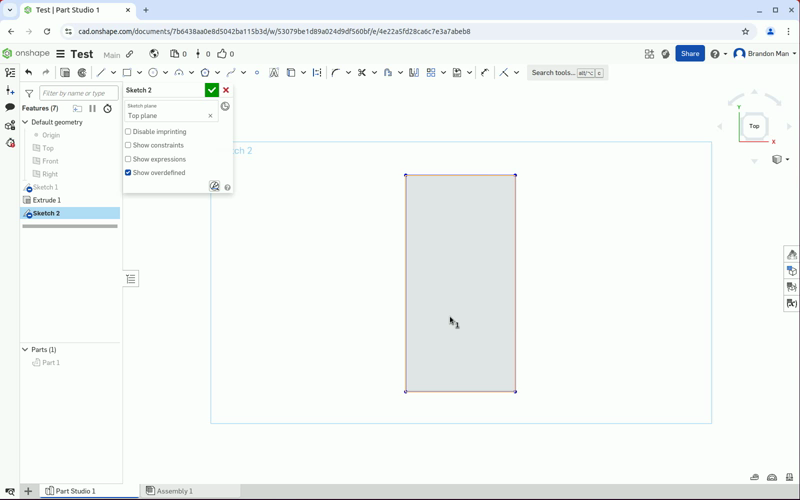
mouse_move(73, 352)
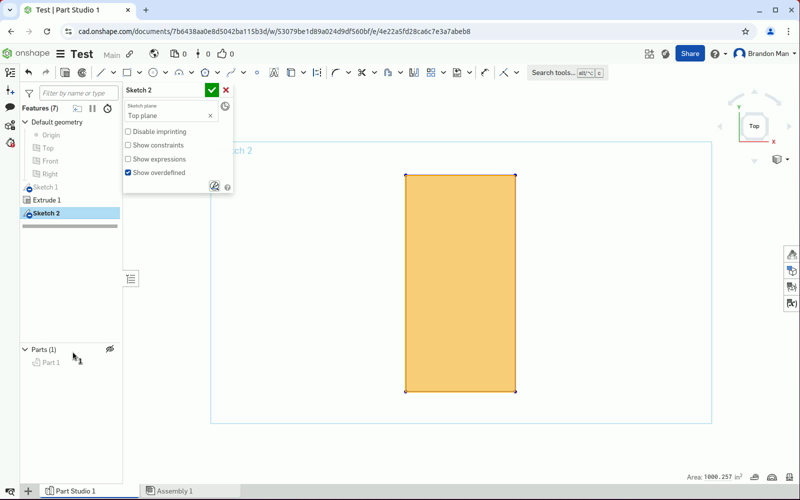
key(shift+y)
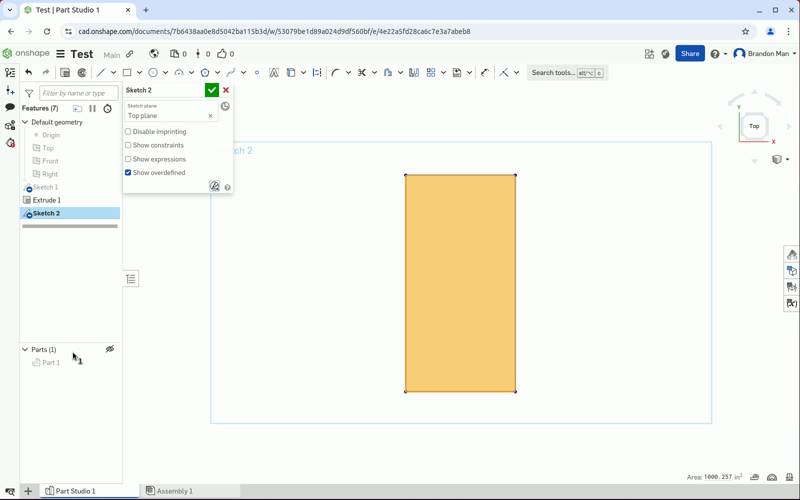
key(shift+e)
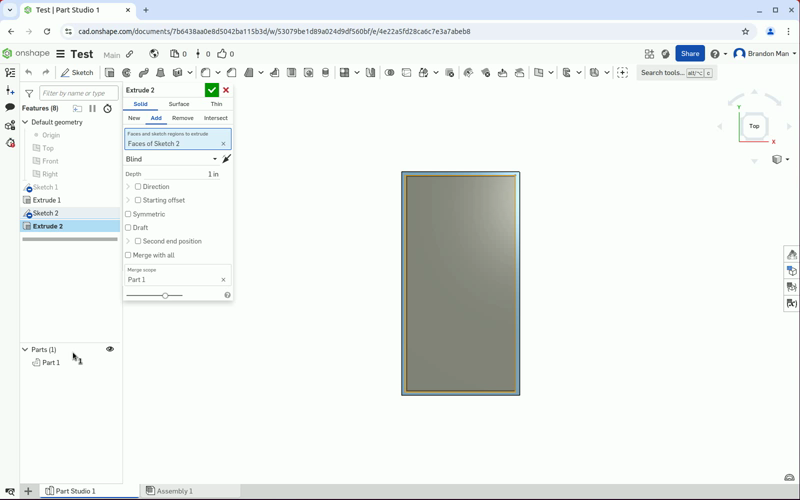
mouse_move(143, 106)
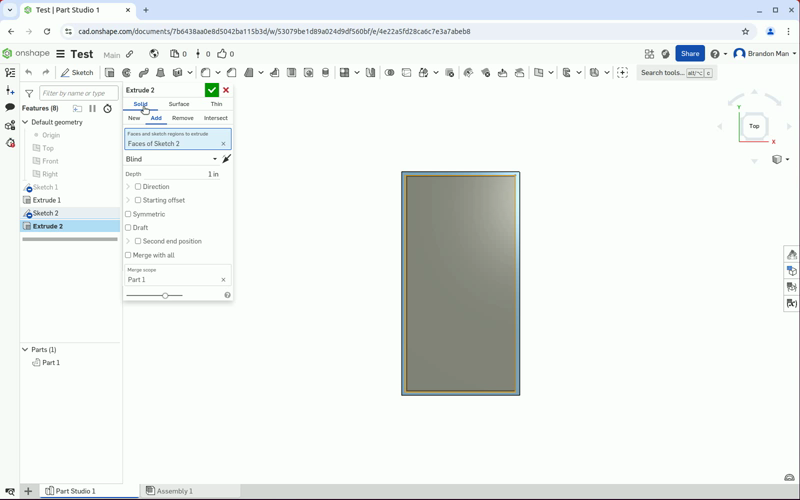
click(143, 106)
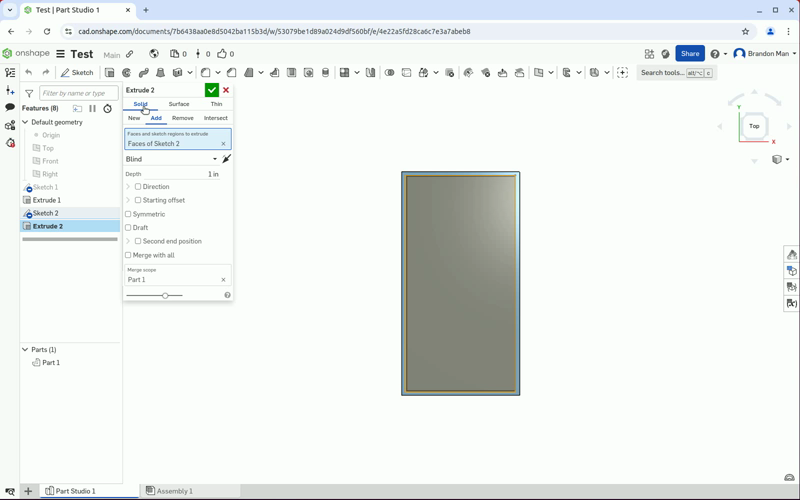
mouse_move(137, 120)
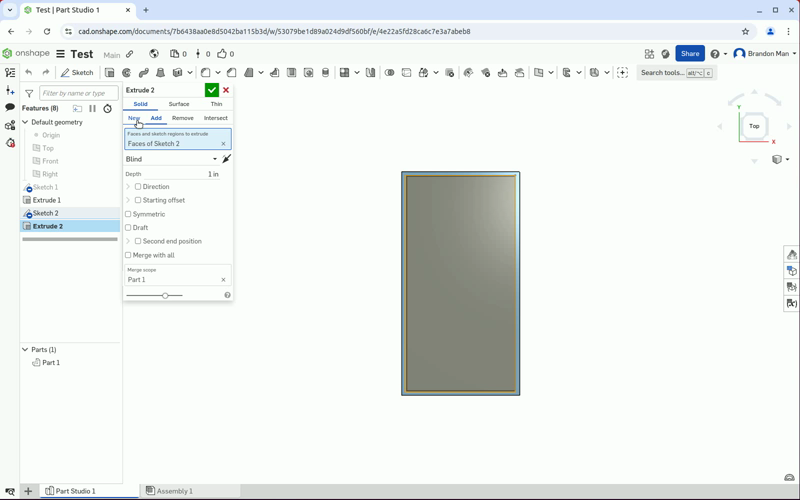
click(137, 120)
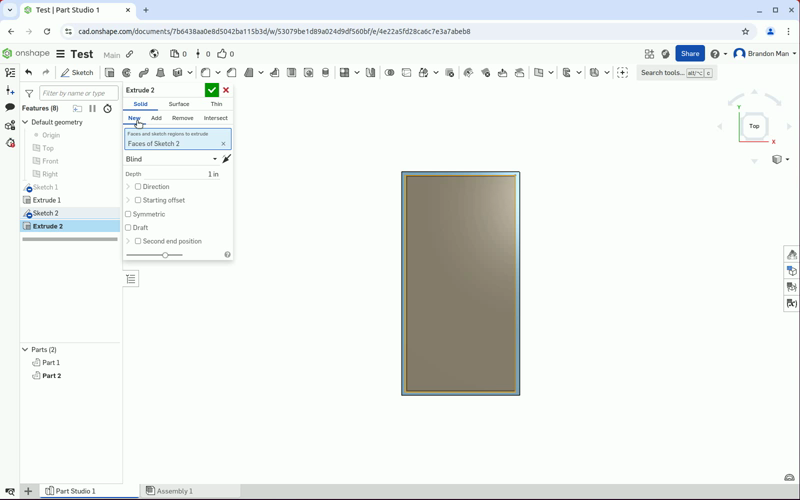
key(tab, 4)
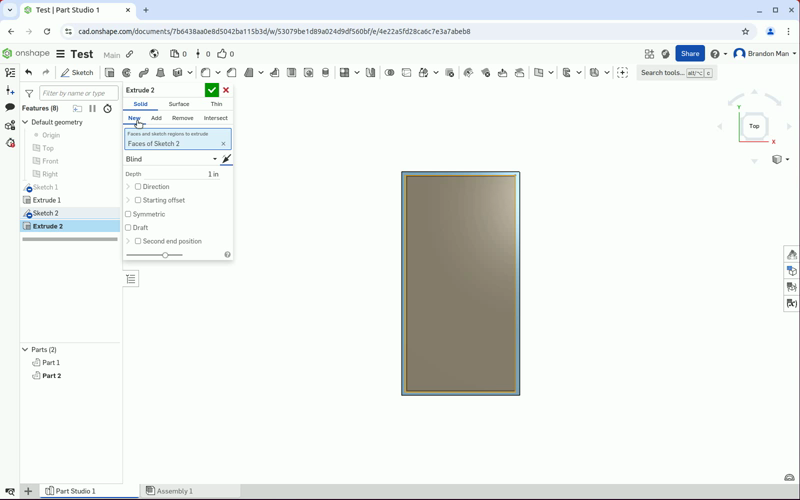
text(1.926)
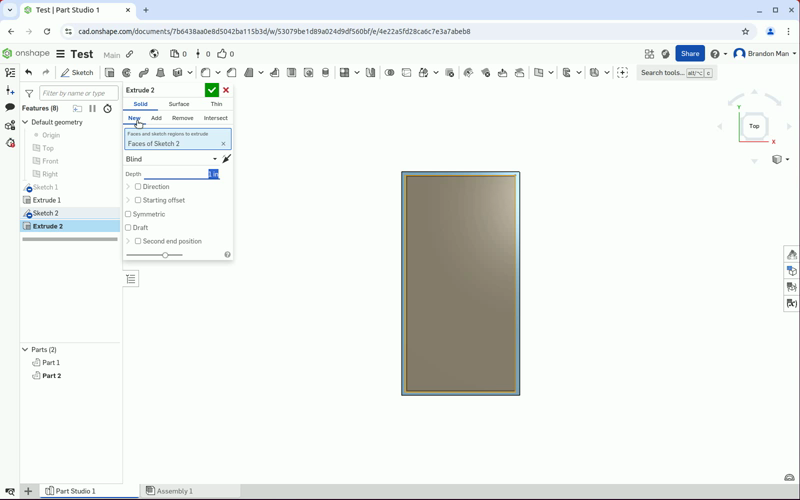
key(enter)
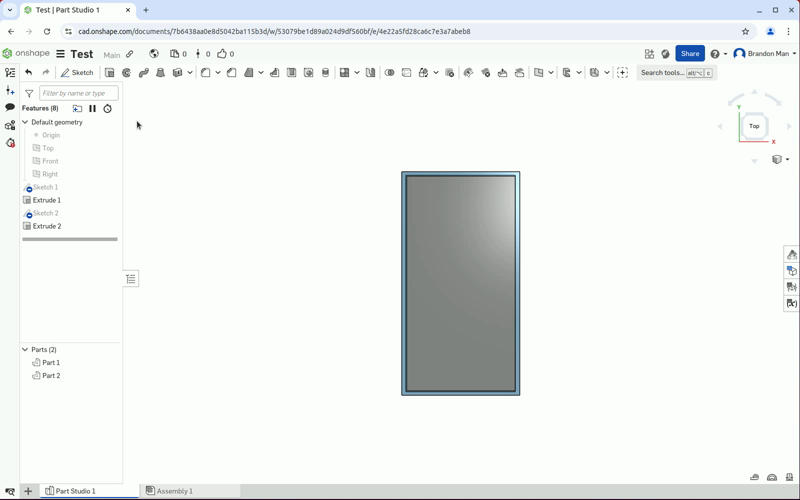
key(shift+h)
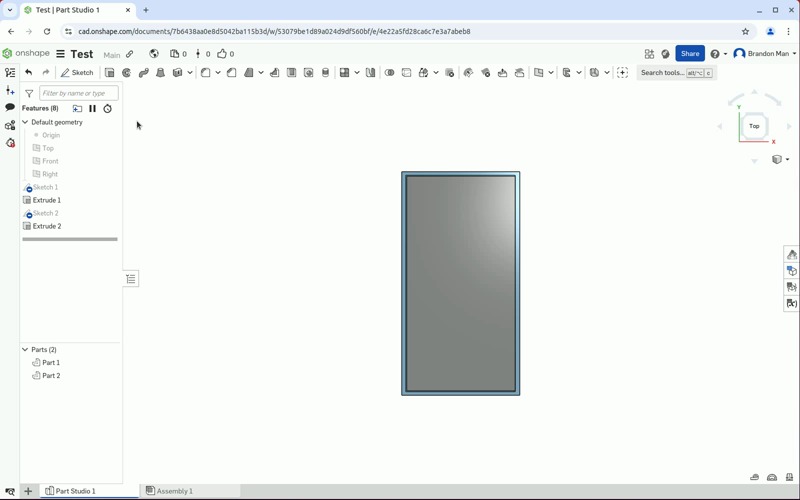
key(shift+h)
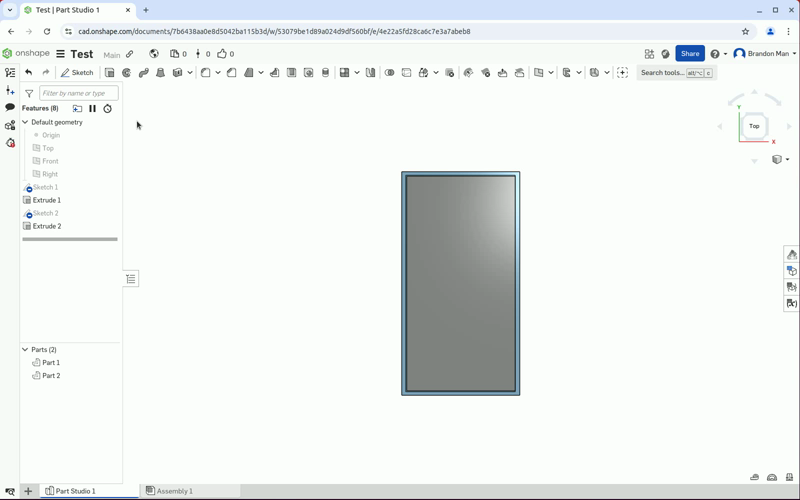
mouse_move(73, 189)
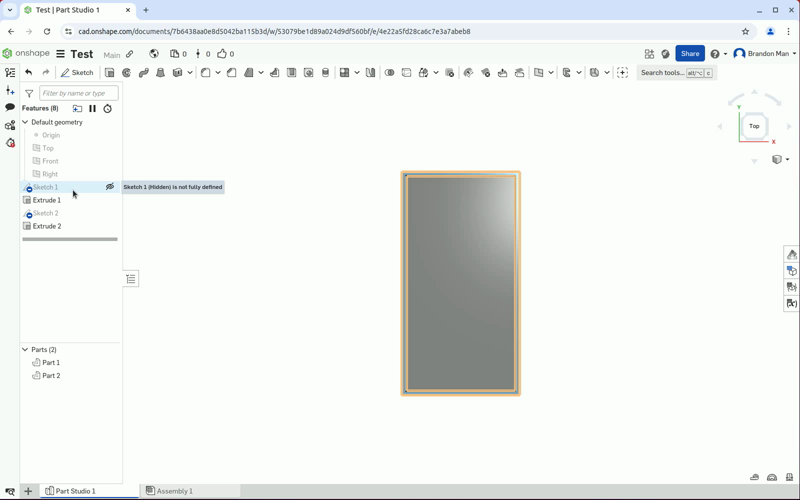
click(73, 189)
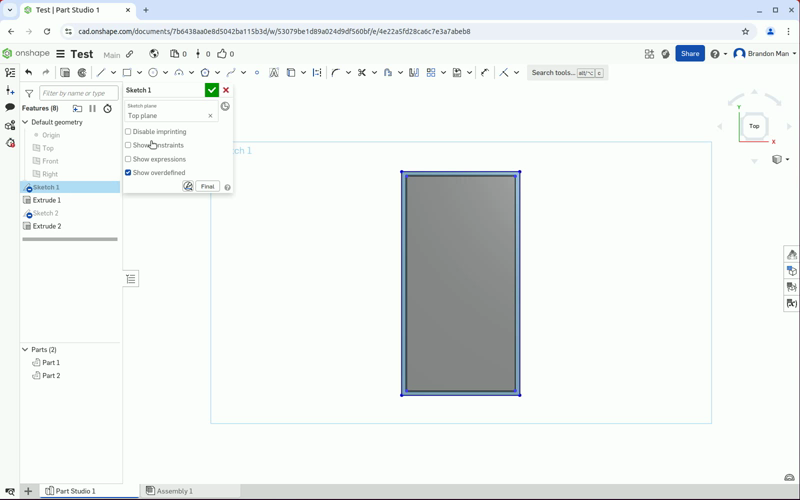
mouse_move(229, 92)
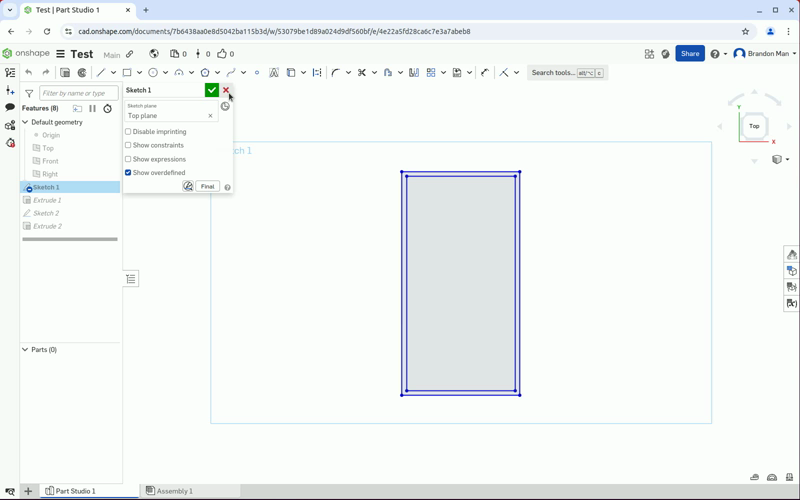
click(229, 92)
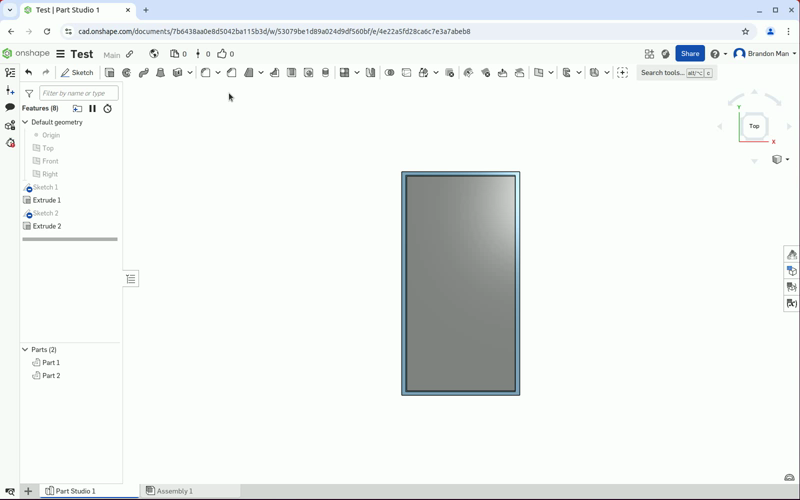
mouse_move(541, 75)
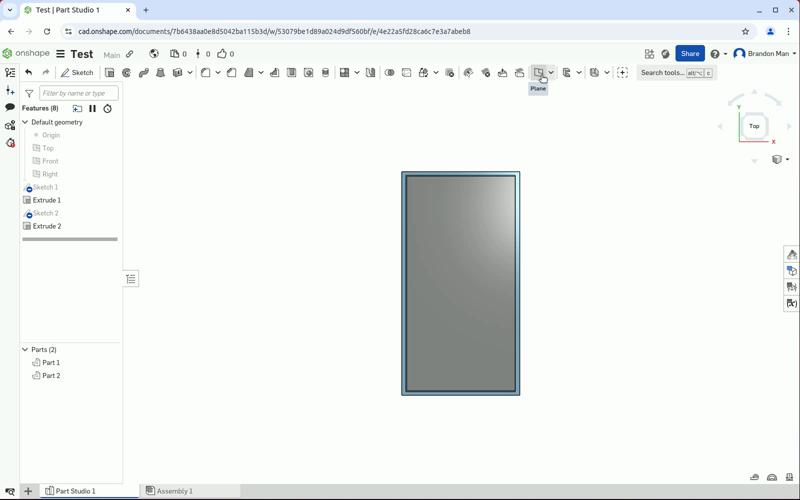
click(541, 75)
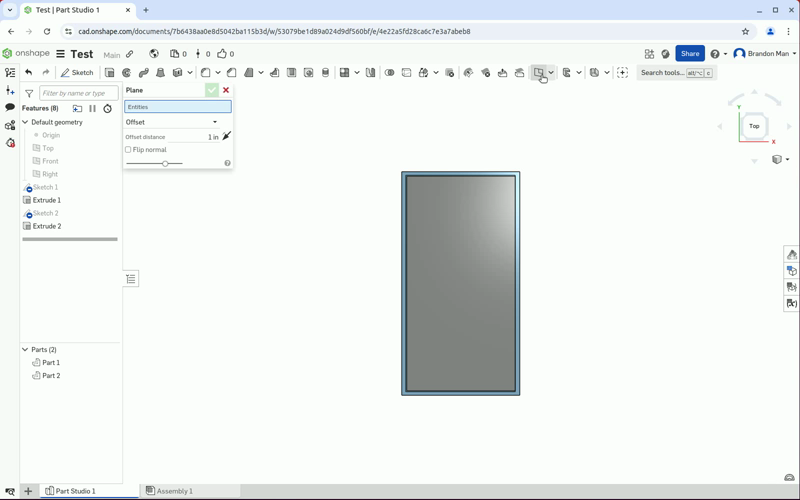
mouse_move(73, 150)
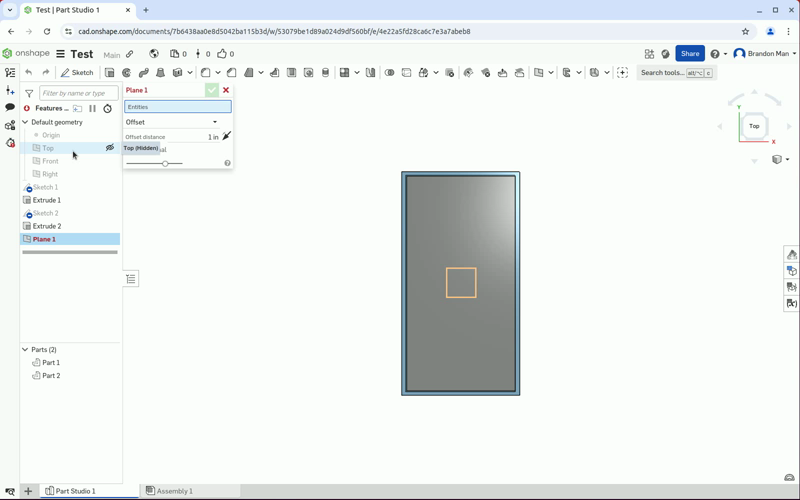
click(73, 150)
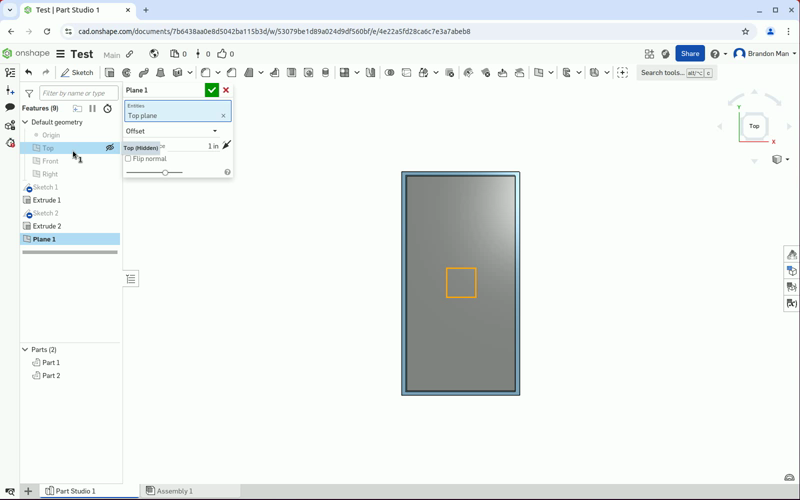
key(tab, 2)
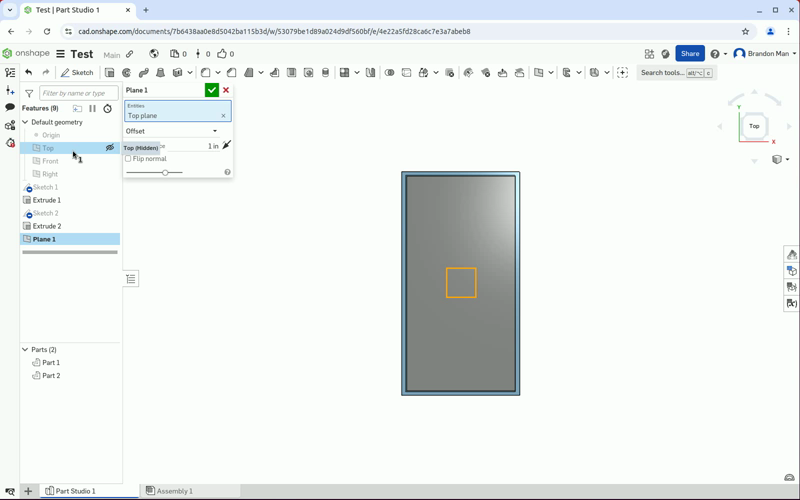
text(1.91)
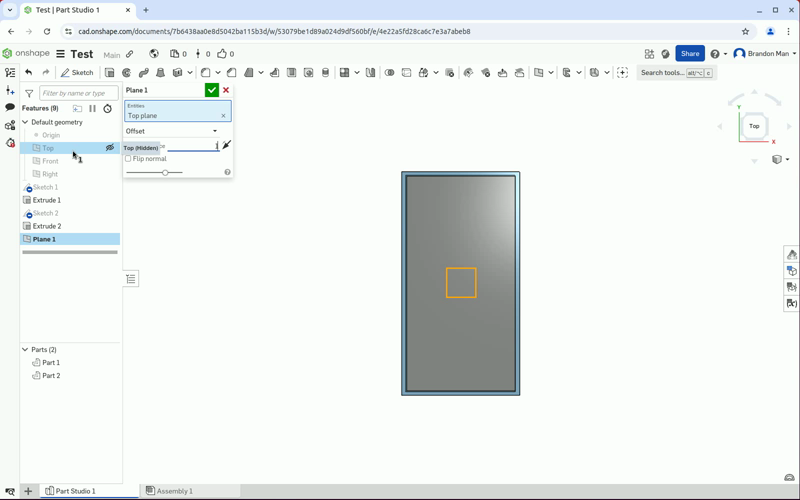
key(enter, 2)
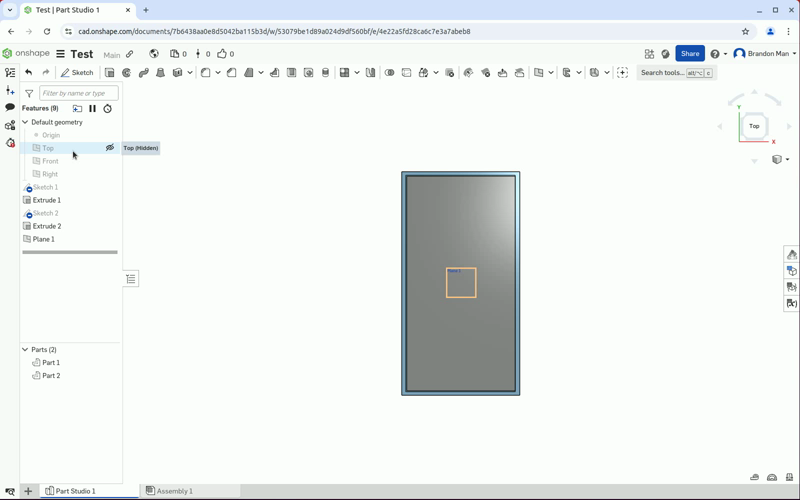
key(shift+s)
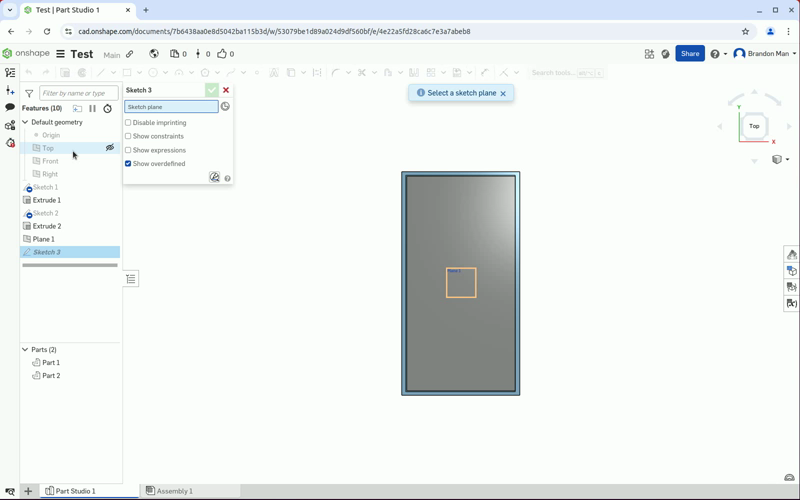
mouse_move(73, 241)
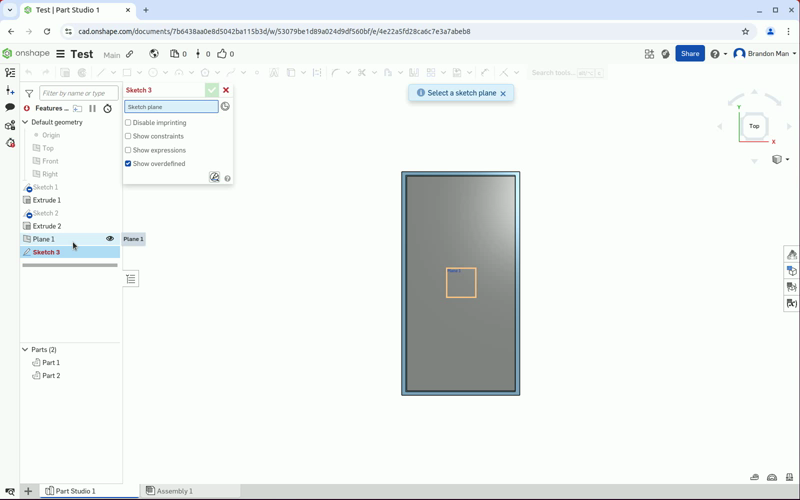
click(73, 241)
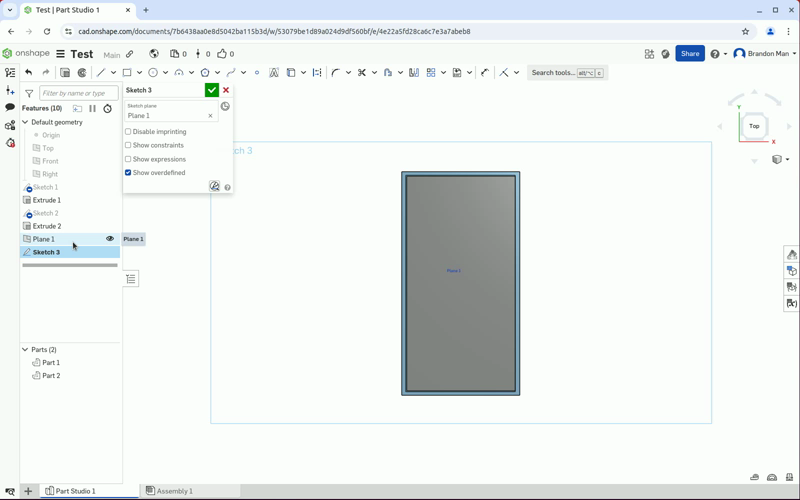
mouse_move(73, 352)
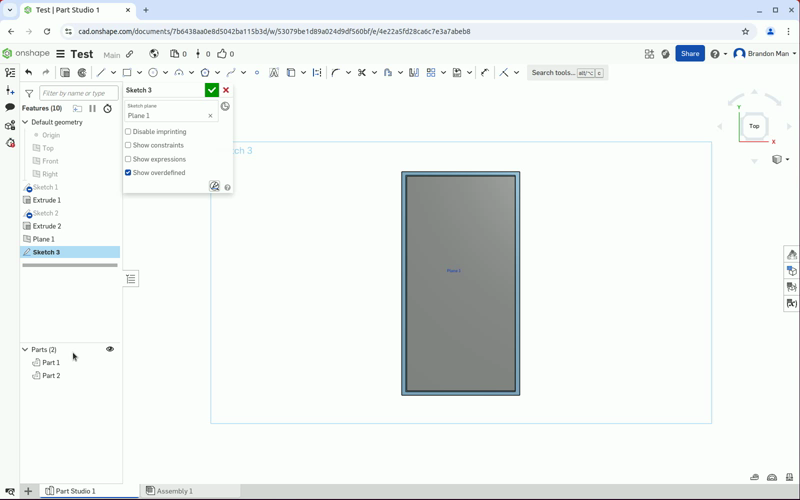
key(y)
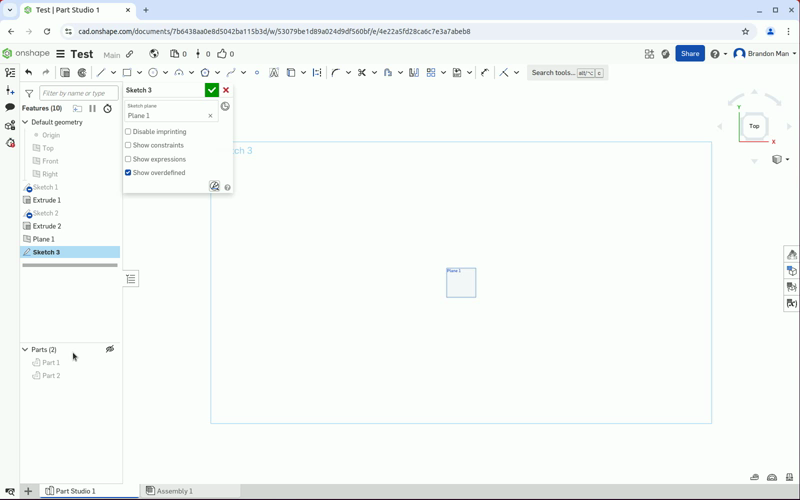
key(l)
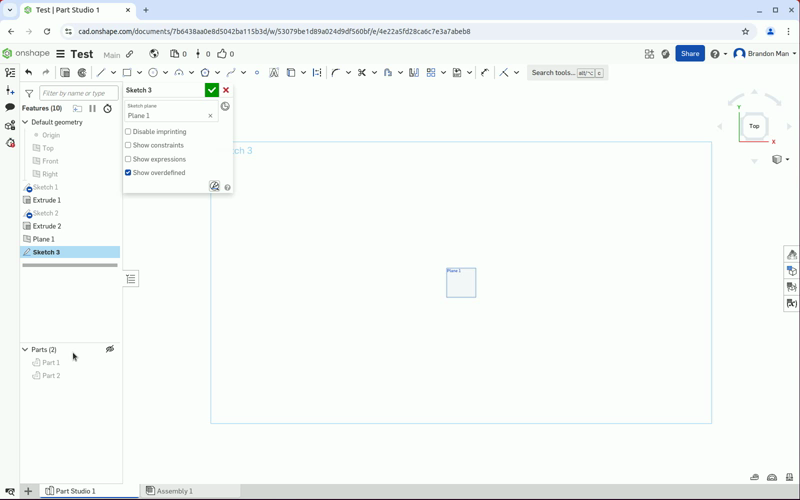
key_down(shift)
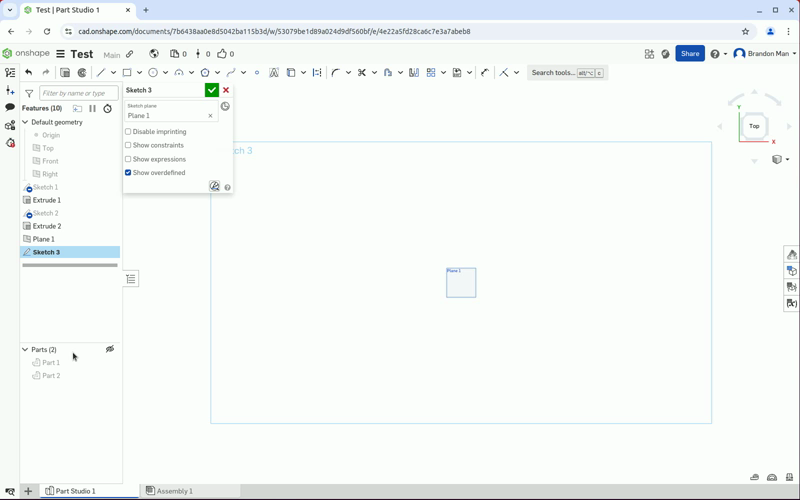
mouse_move(401, 395)
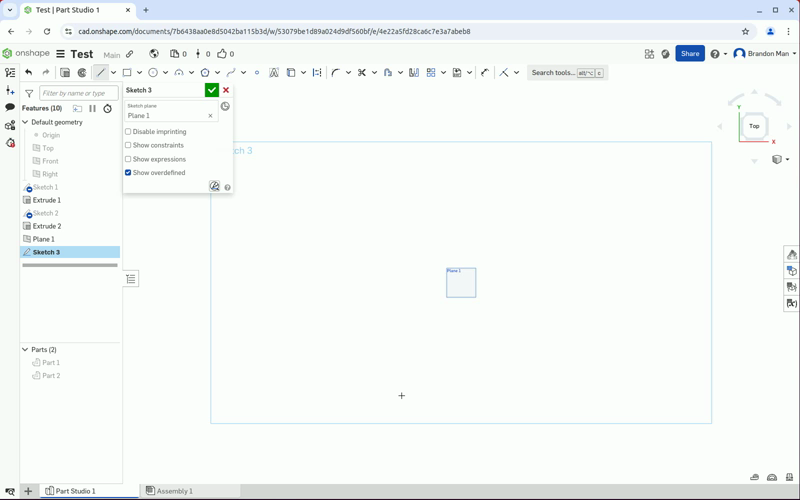
click(401, 395)
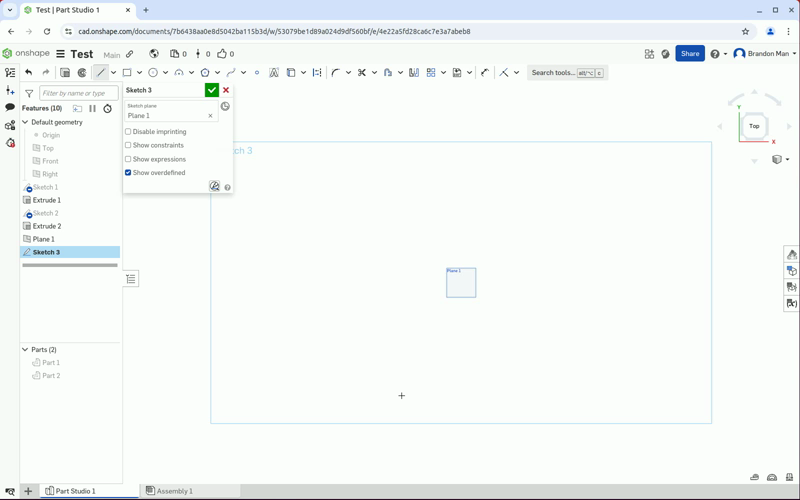
key_up(shift)
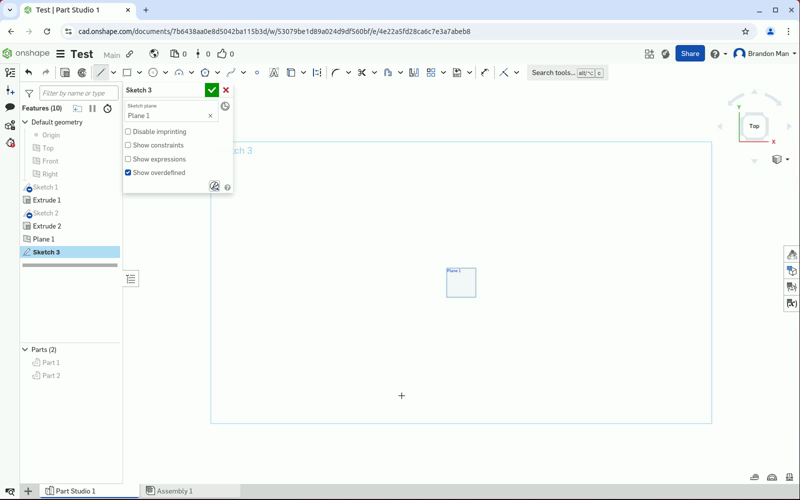
key_down(shift)
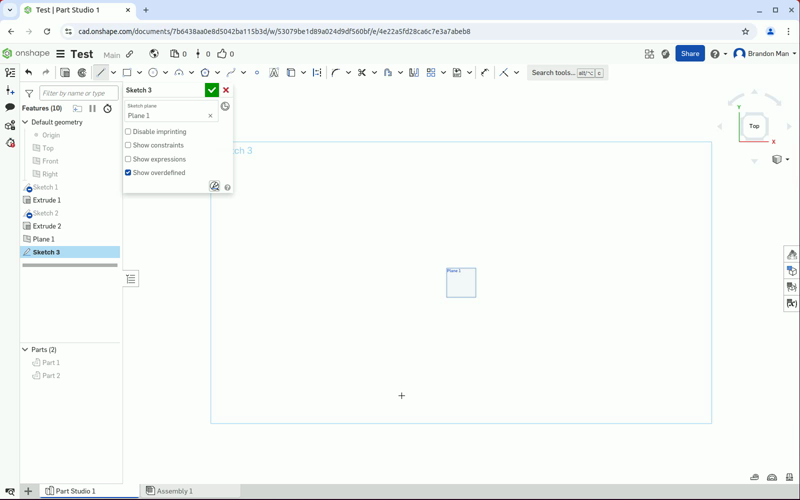
mouse_move(519, 395)
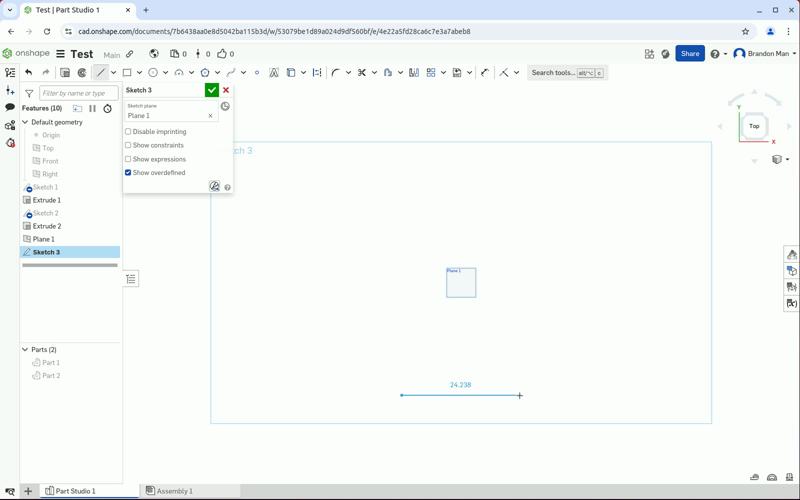
click(519, 395)
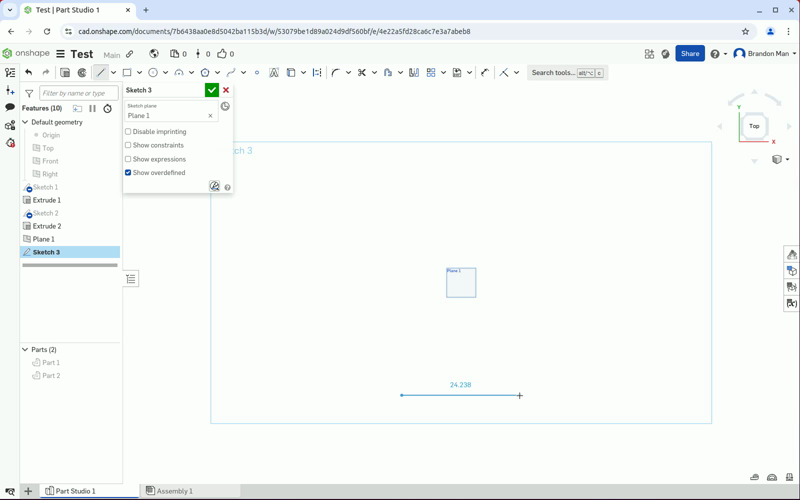
key_up(shift)
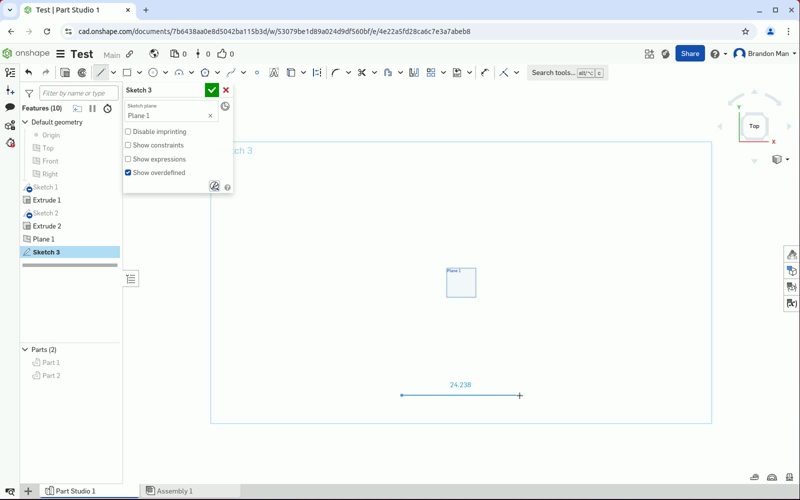
key_down(shift)
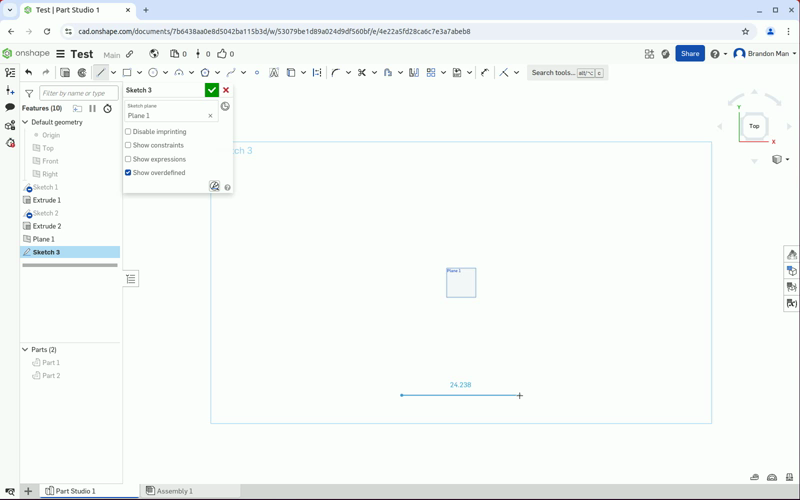
mouse_move(519, 171)
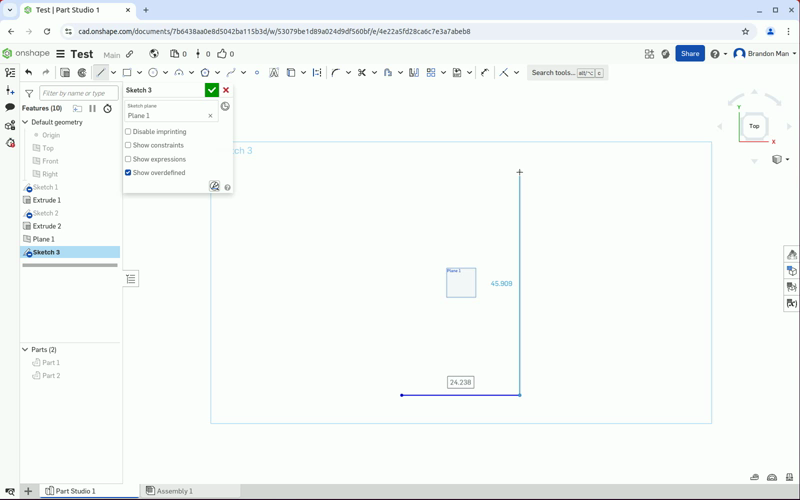
click(519, 171)
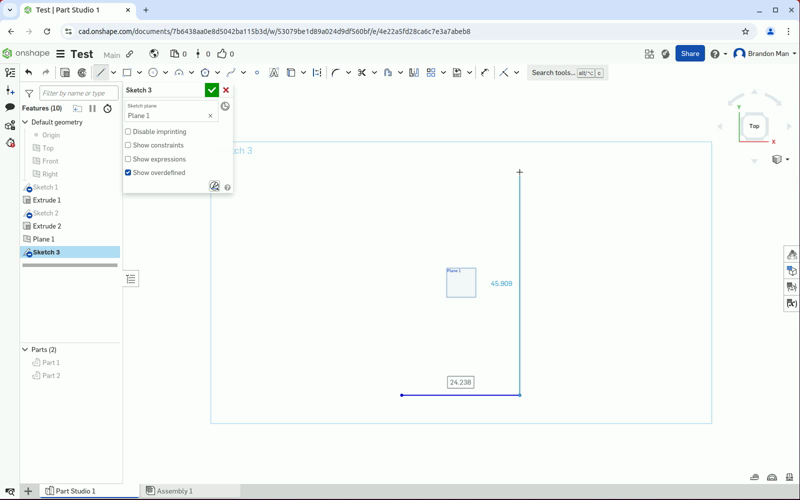
key_up(shift)
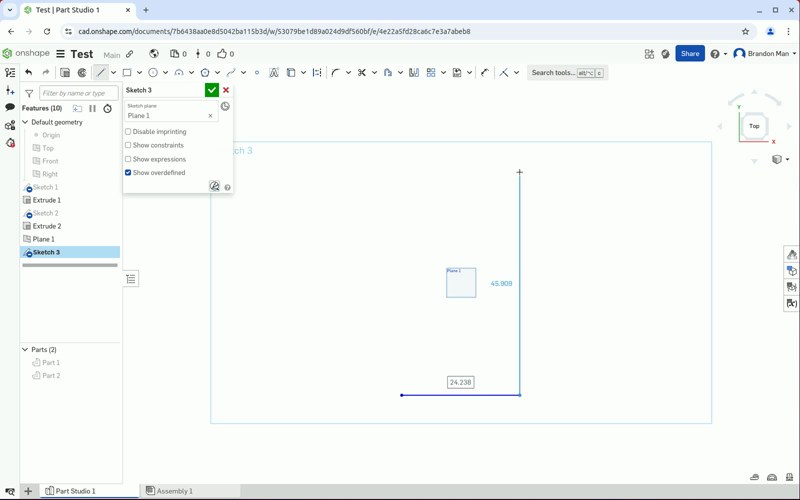
key_down(shift)
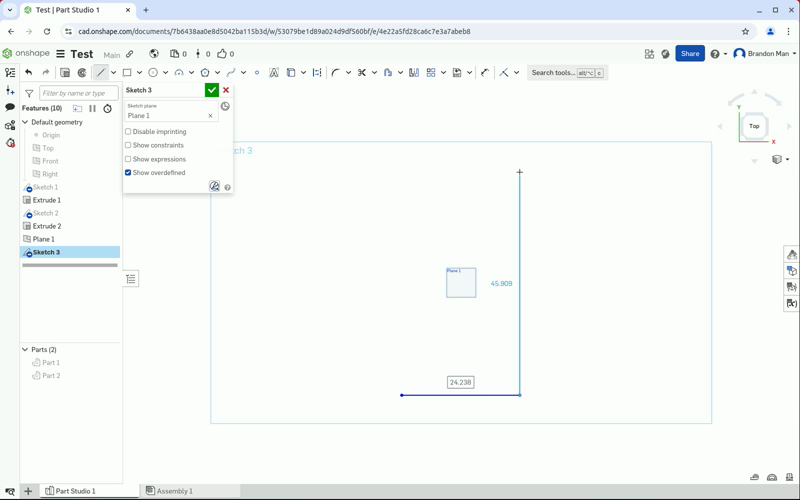
mouse_move(401, 171)
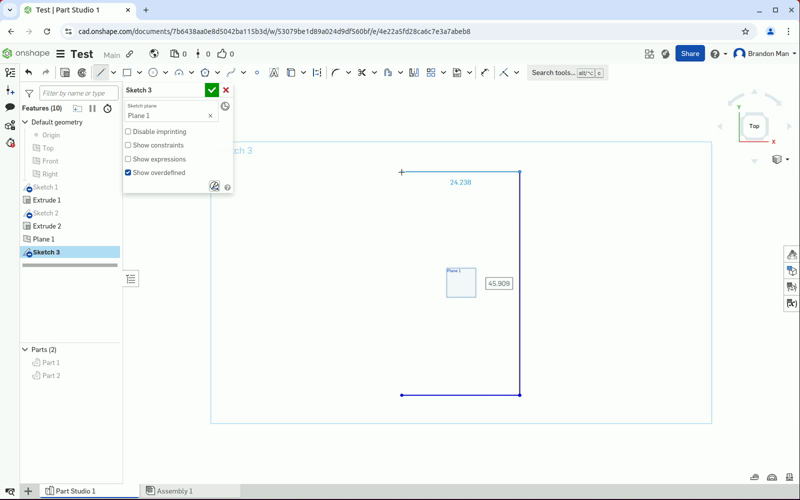
click(401, 171)
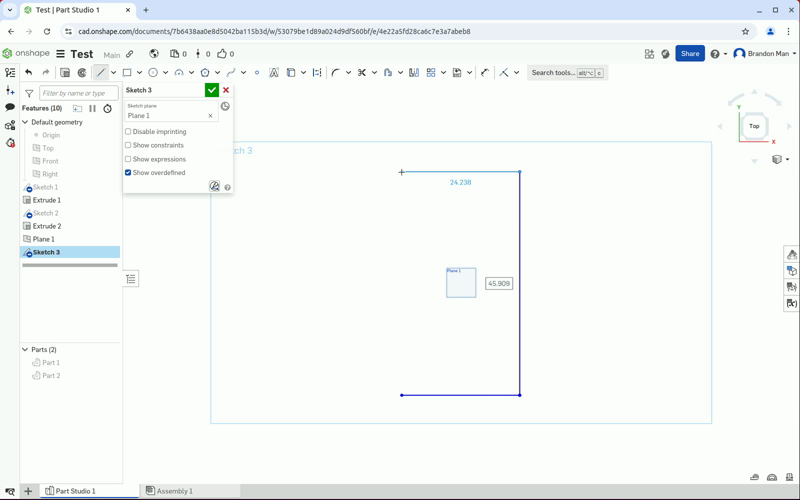
key_up(shift)
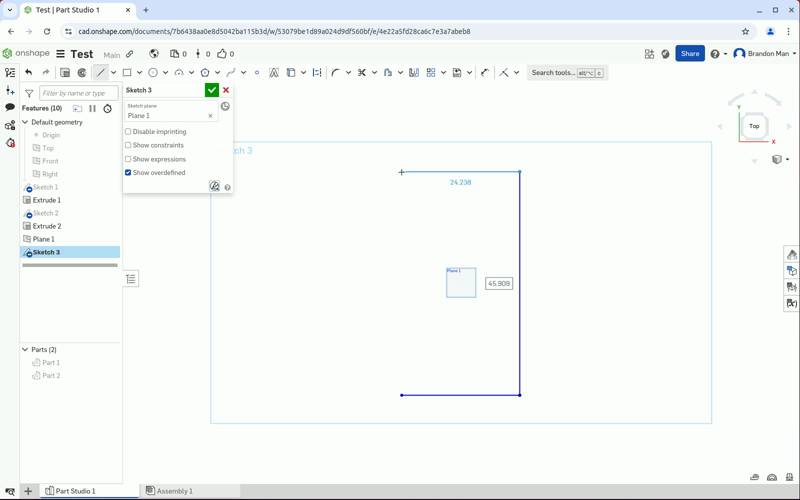
key_down(shift)
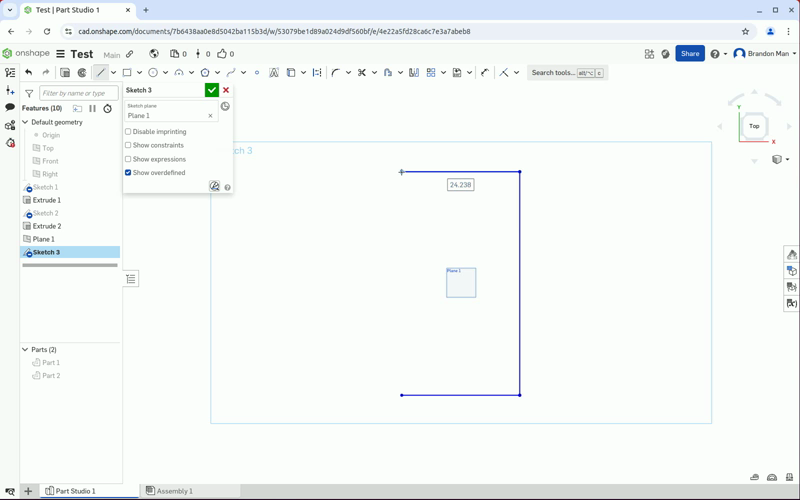
mouse_move(401, 395)
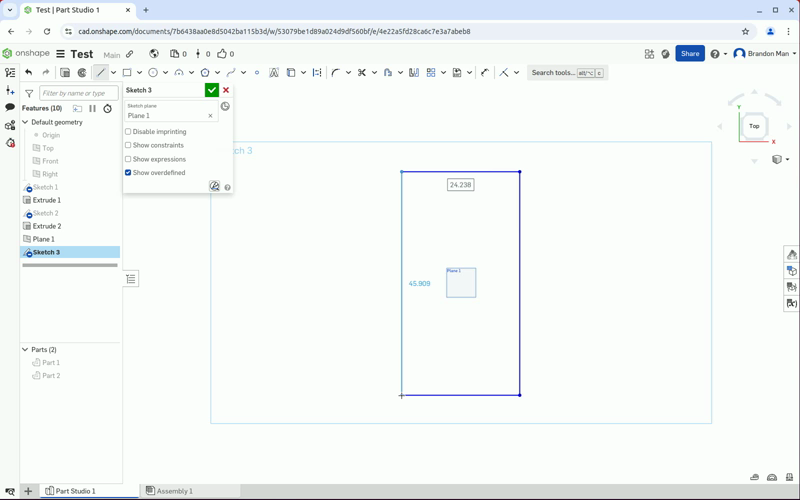
key_up(shift)
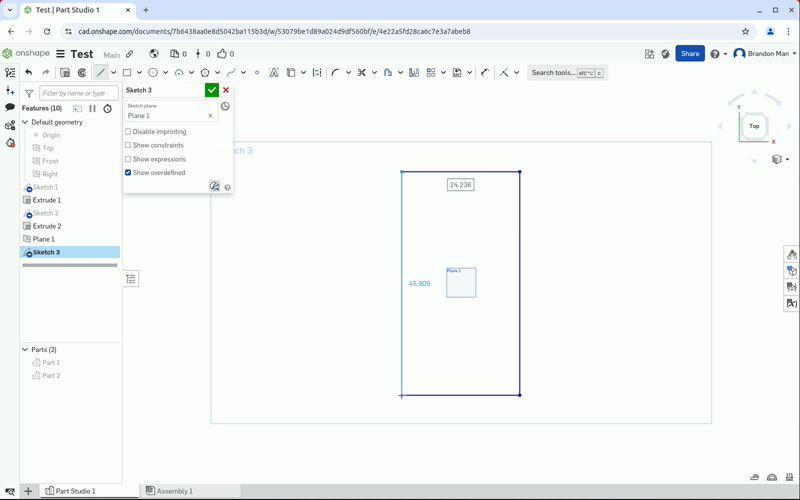
click(401, 395)
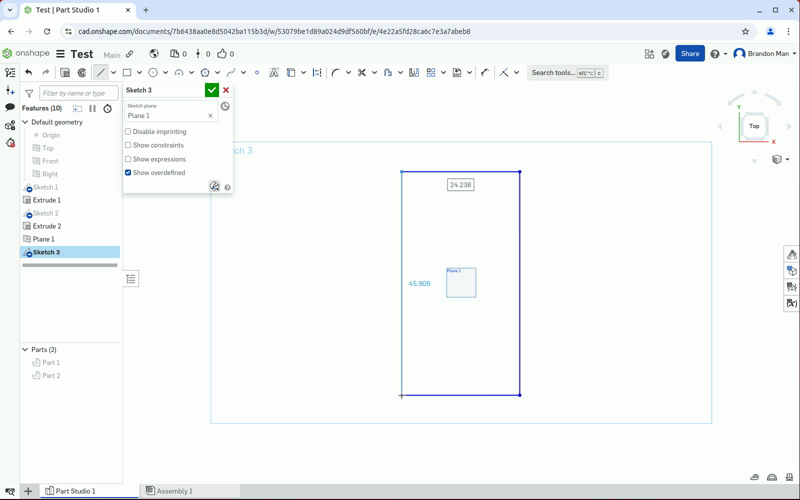
key(esc)
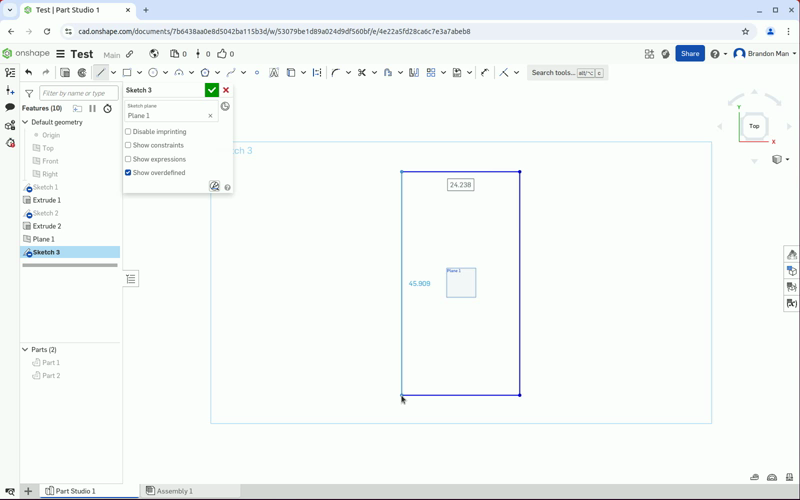
key(l)
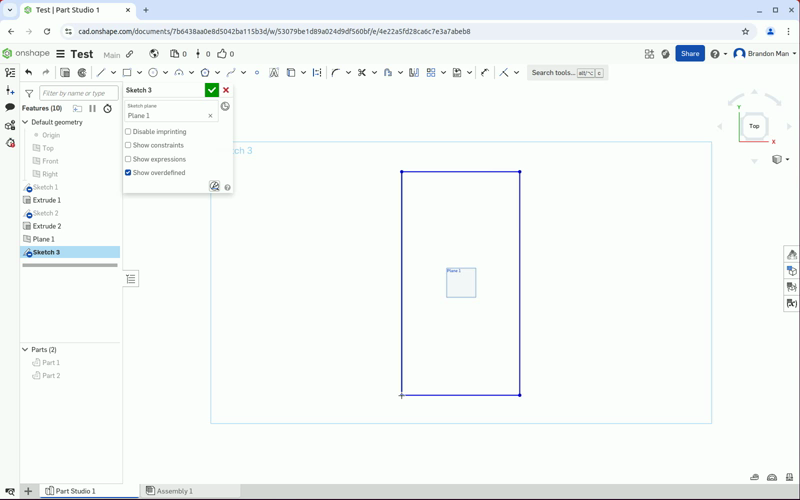
key_down(shift)
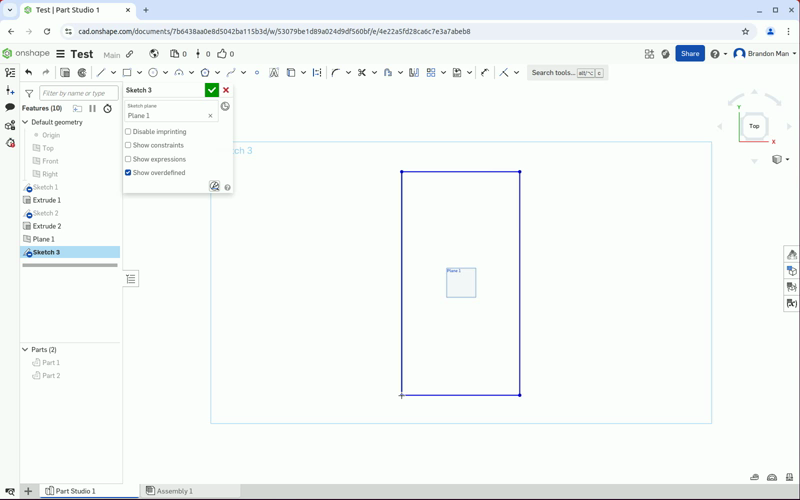
mouse_move(406, 390)
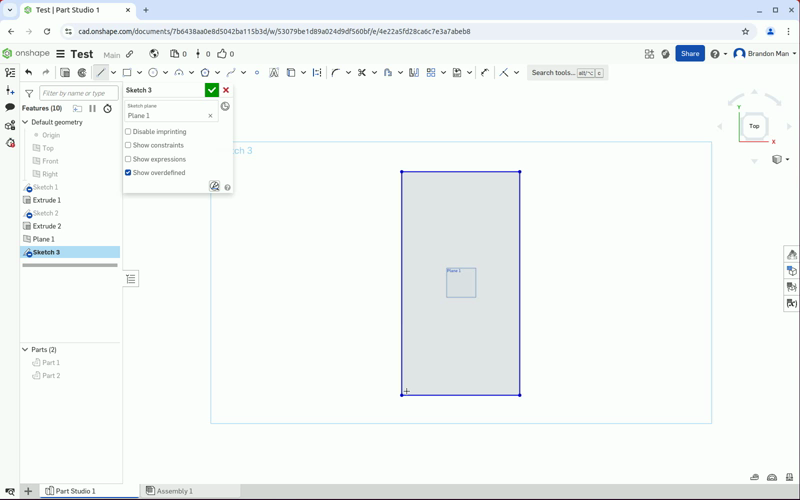
click(406, 390)
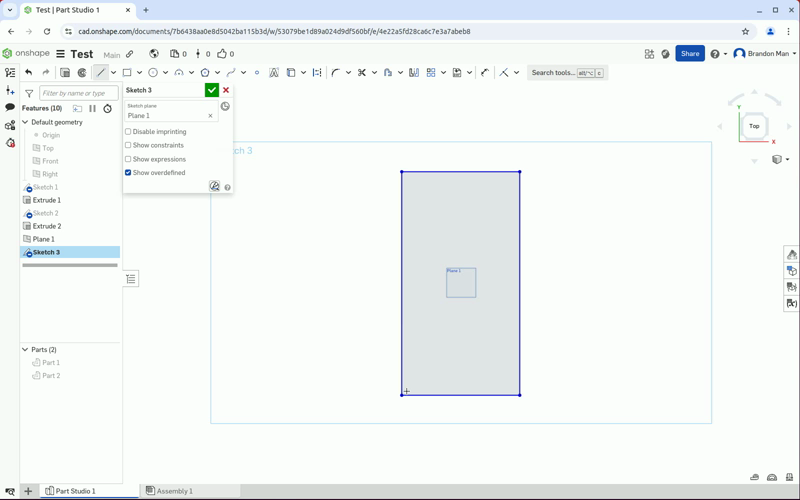
key_up(shift)
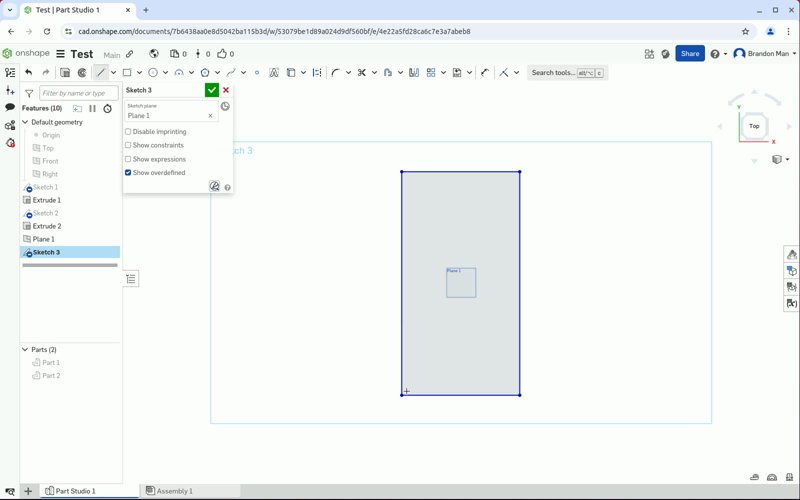
key_down(shift)
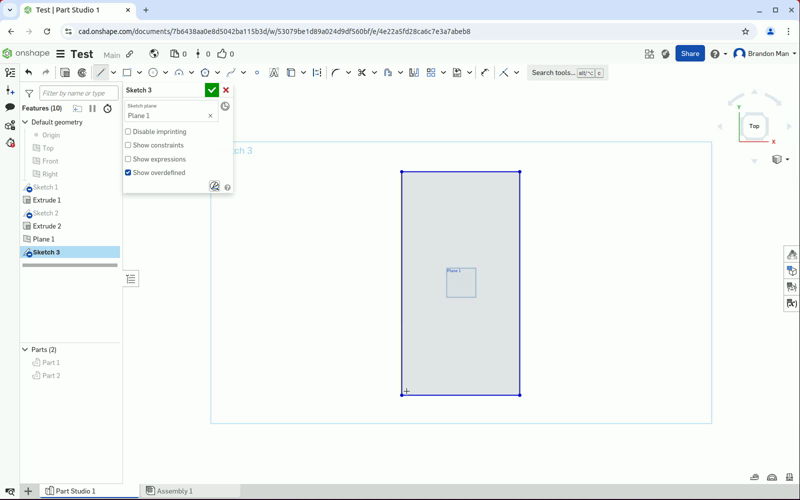
mouse_move(515, 390)
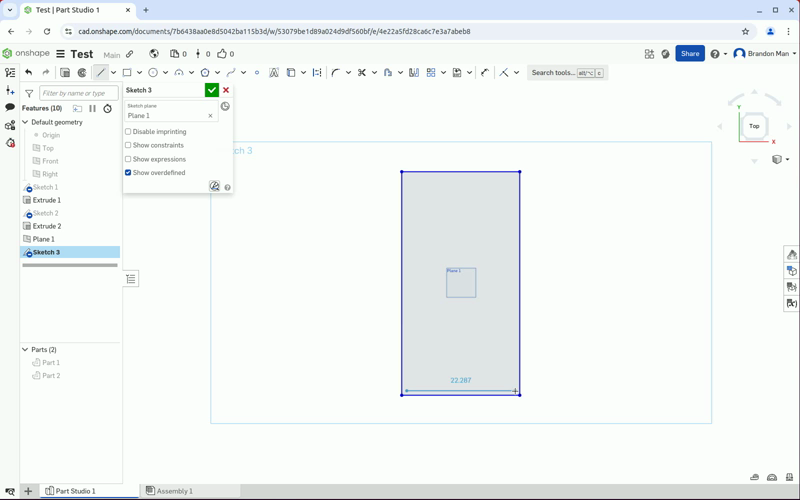
click(515, 390)
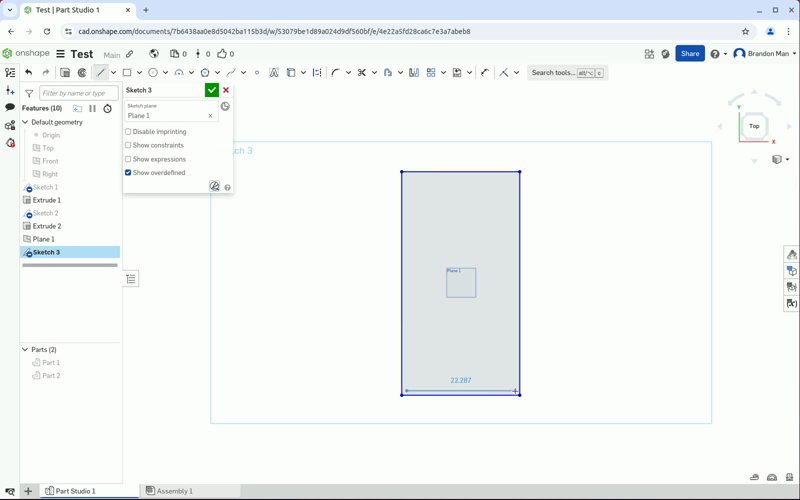
key_up(shift)
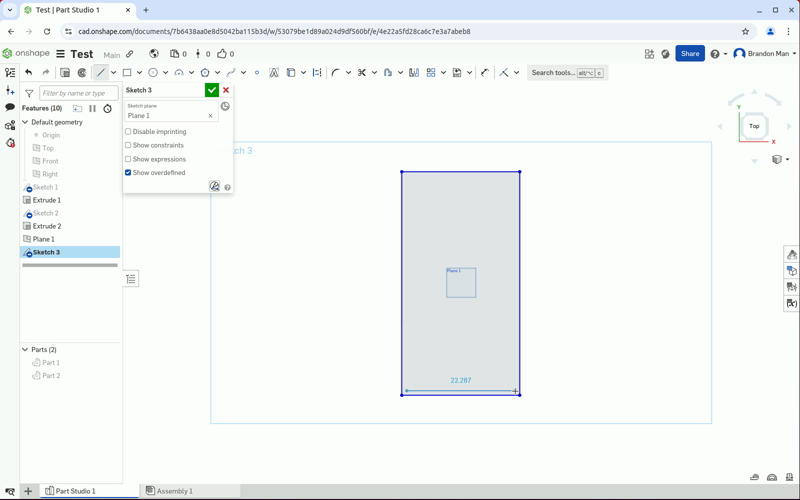
key_down(shift)
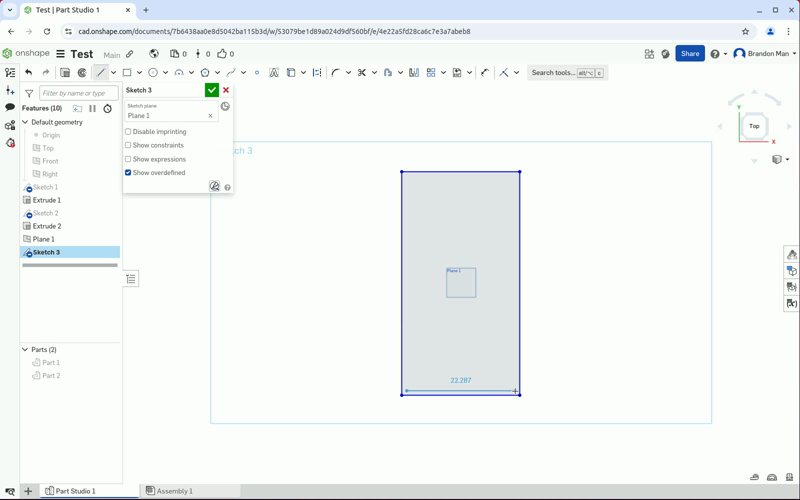
mouse_move(515, 176)
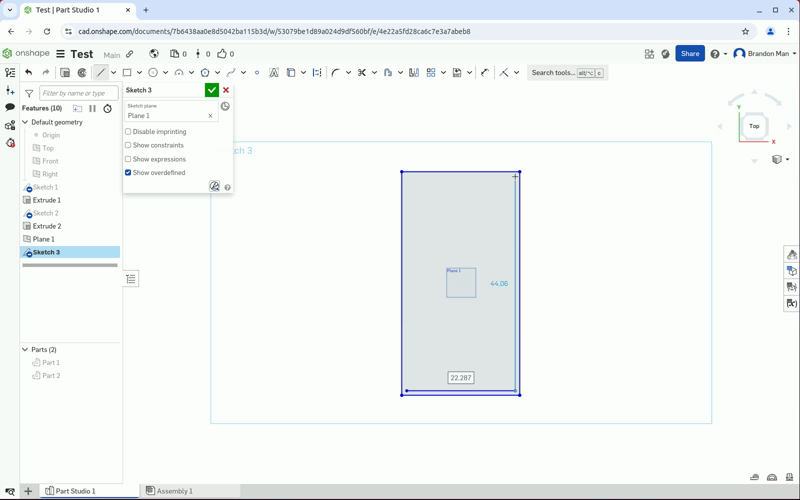
click(515, 176)
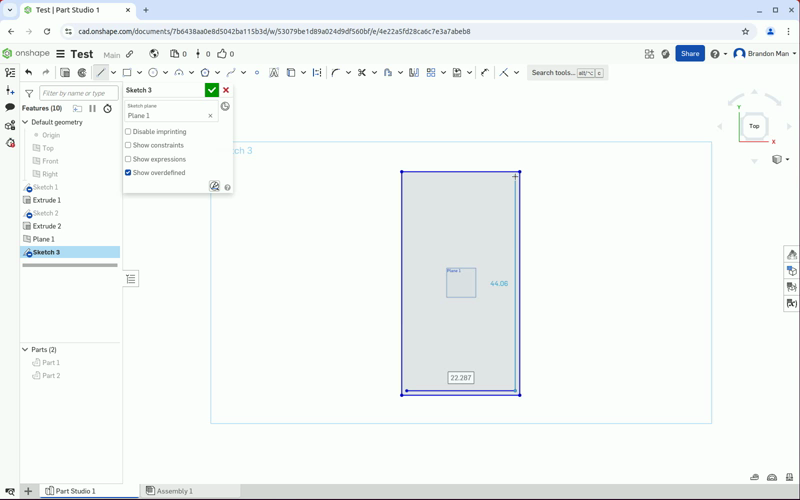
key_up(shift)
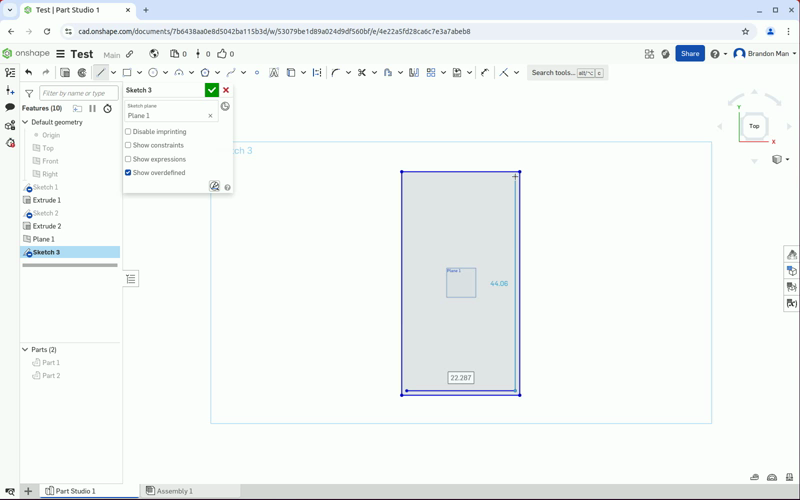
key_down(shift)
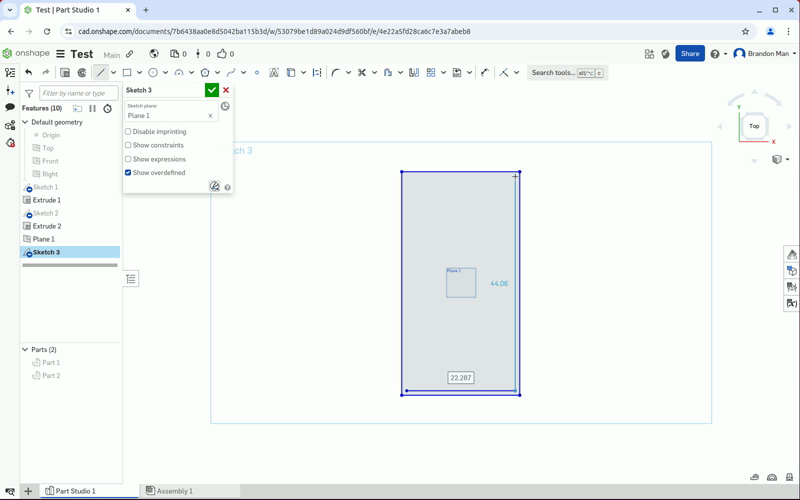
mouse_move(406, 176)
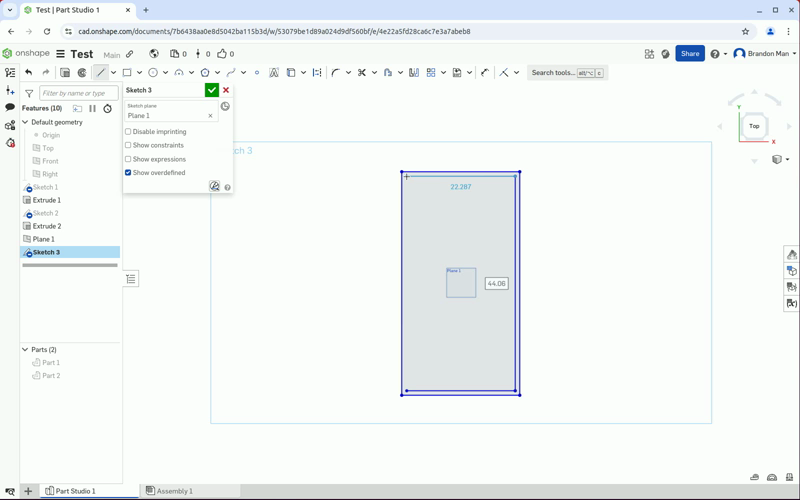
click(406, 176)
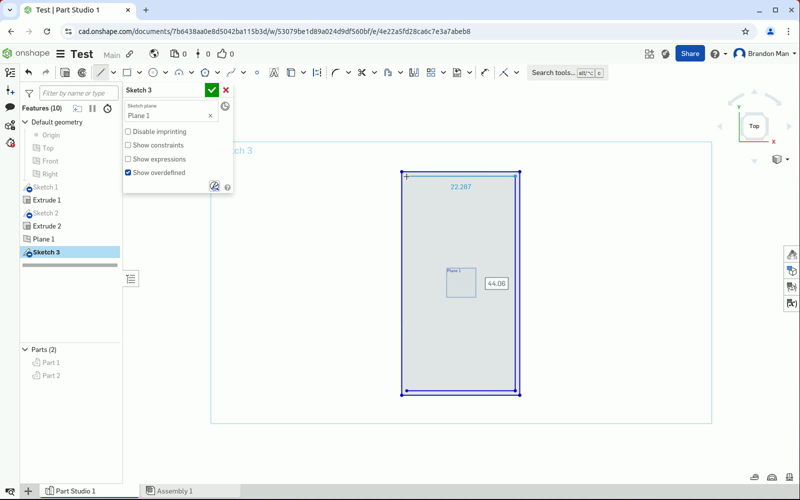
key_up(shift)
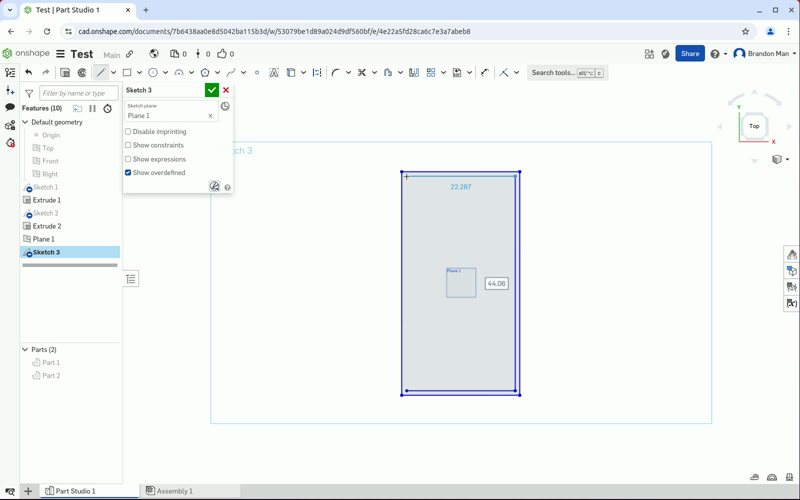
key_down(shift)
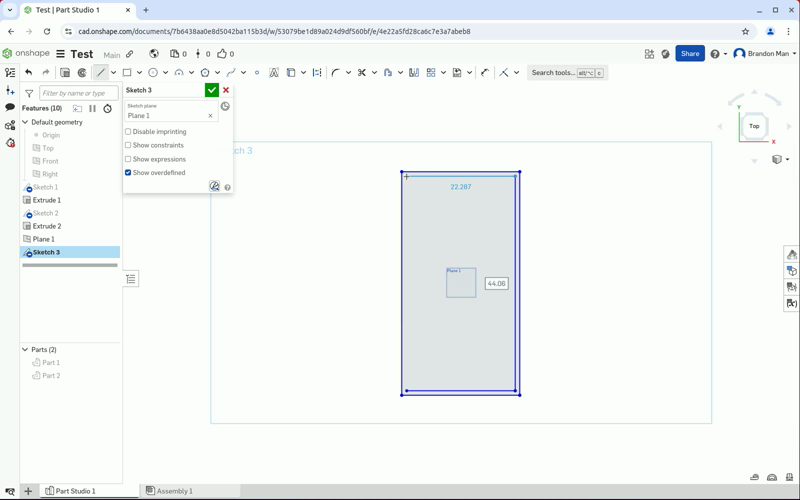
mouse_move(406, 390)
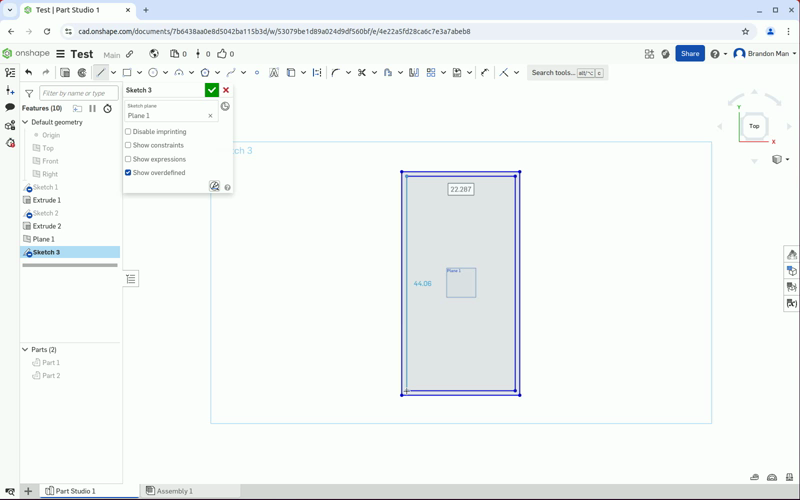
key_up(shift)
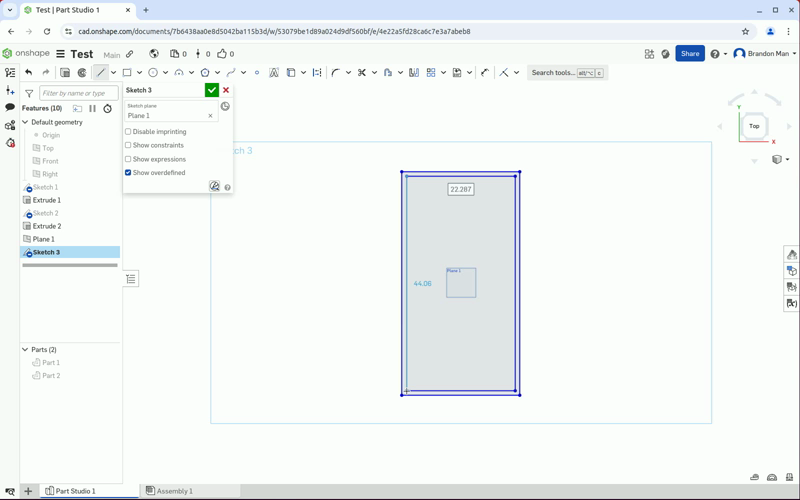
click(406, 390)
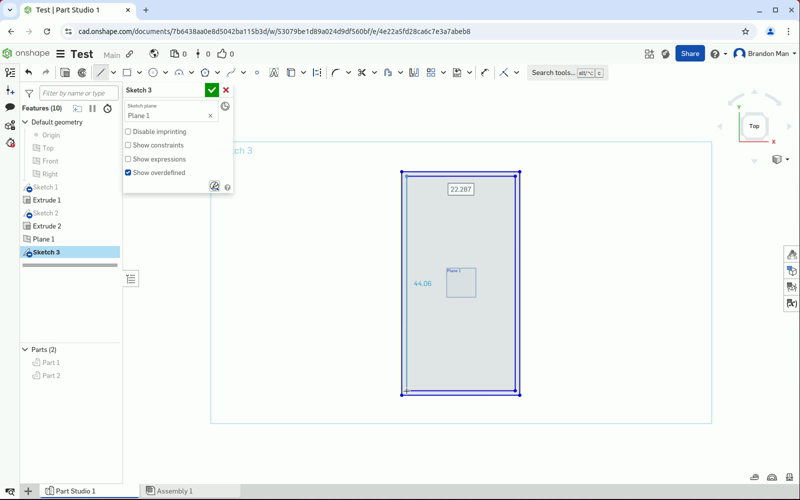
key(esc)
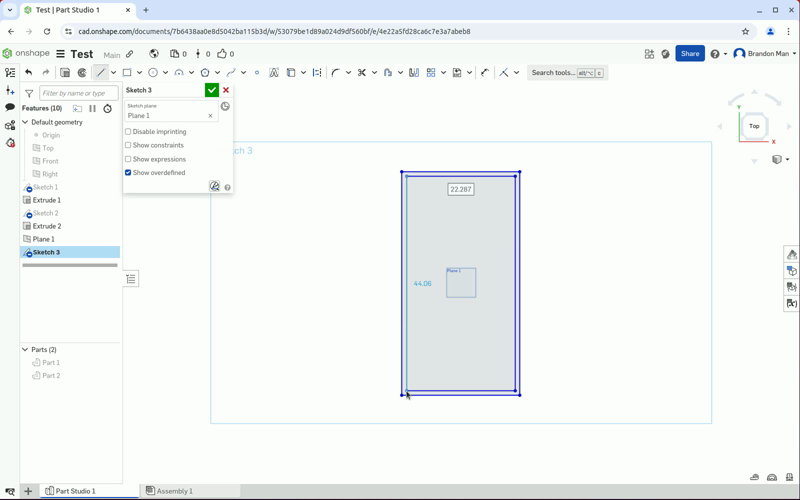
mouse_move(517, 304)
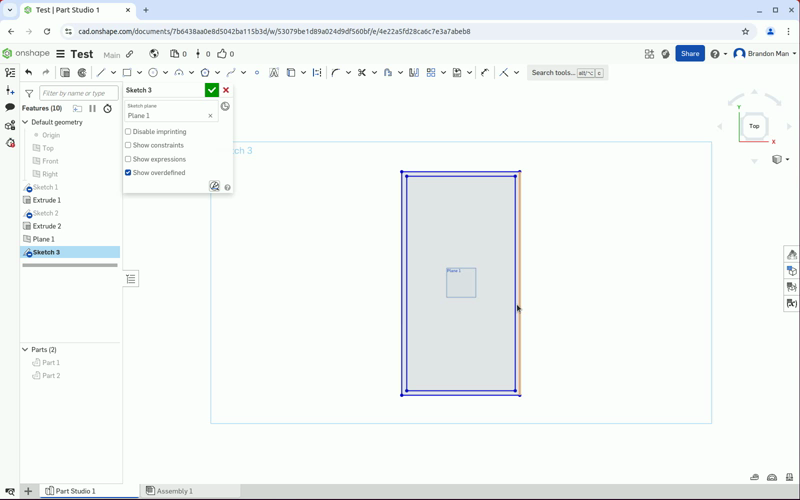
click(517, 304)
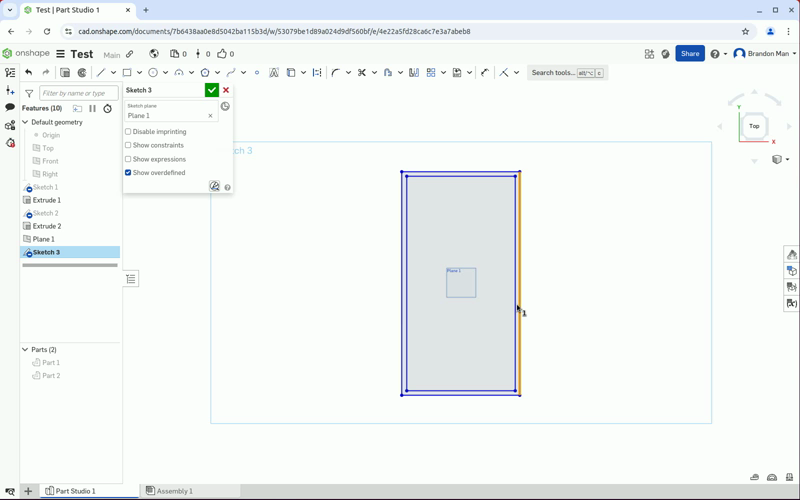
mouse_move(73, 352)
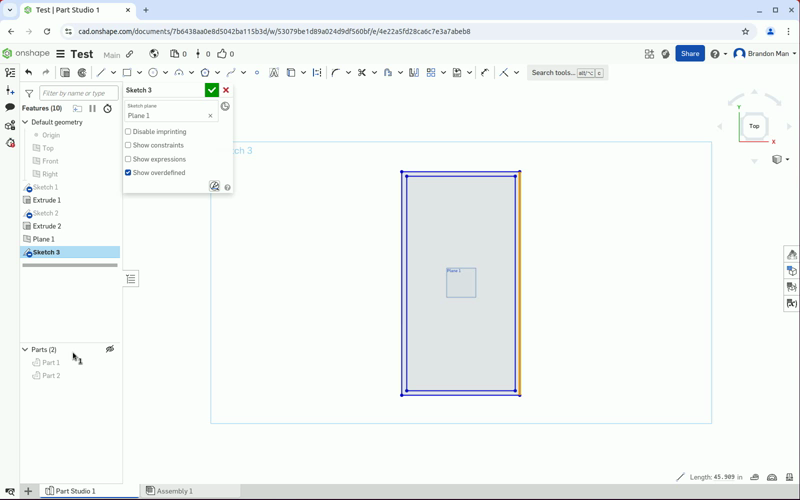
key(shift+y)
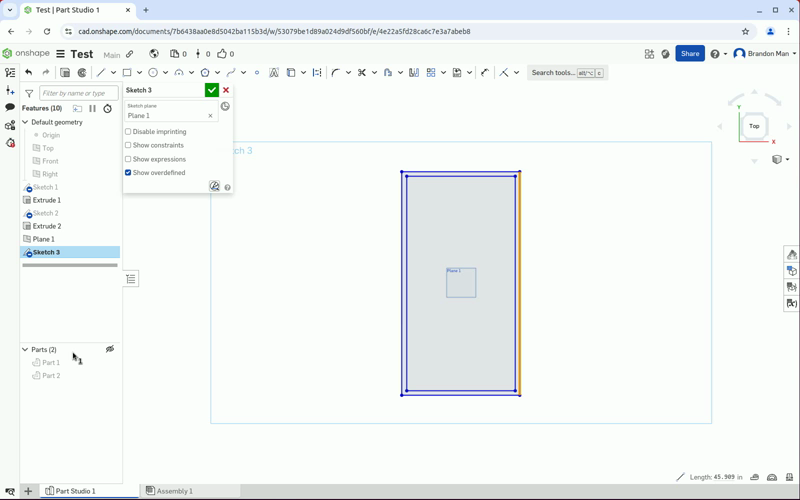
key(shift+e)
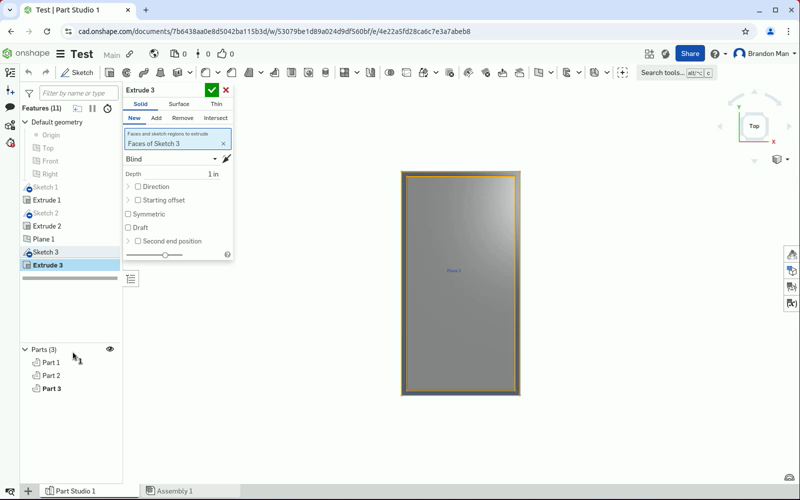
mouse_move(143, 106)
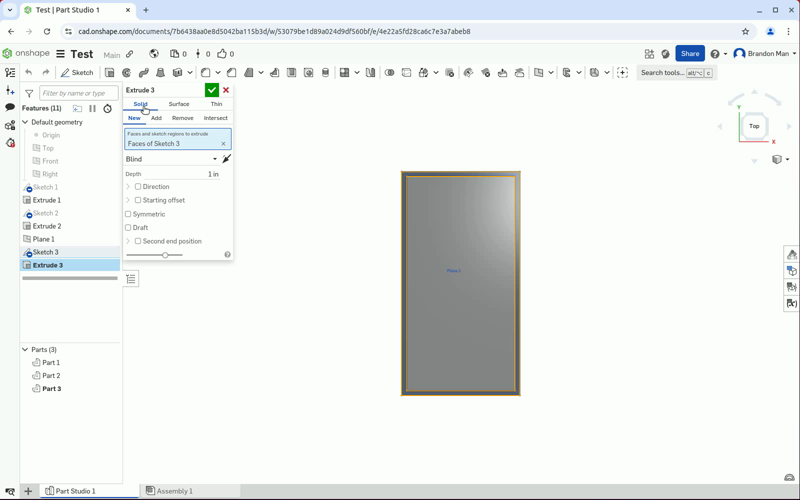
click(143, 106)
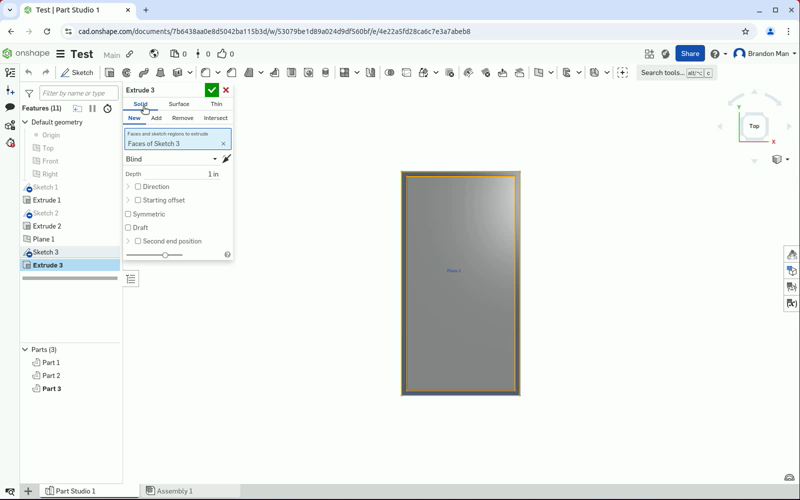
mouse_move(137, 120)
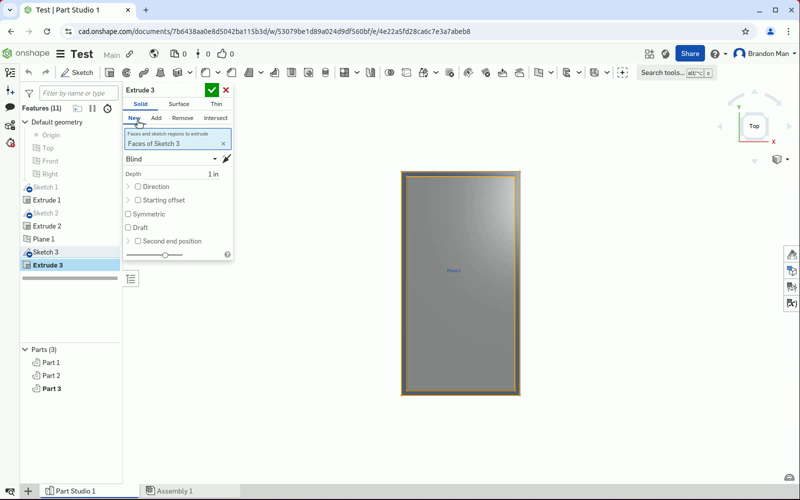
click(137, 120)
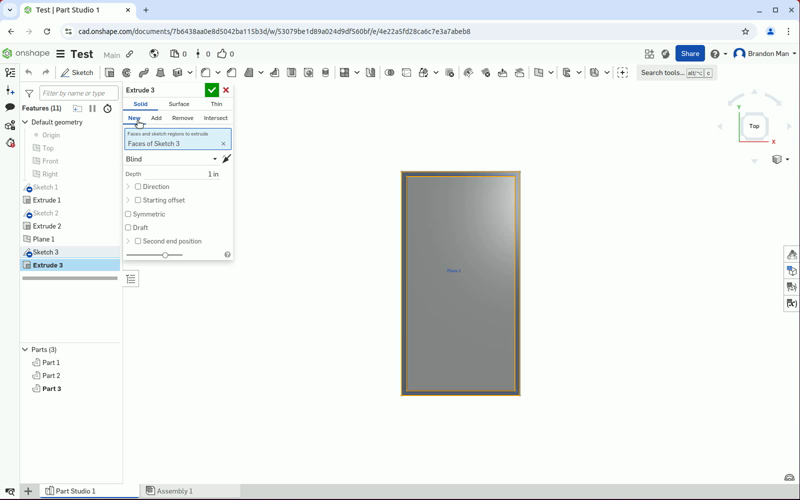
key(tab, 4)
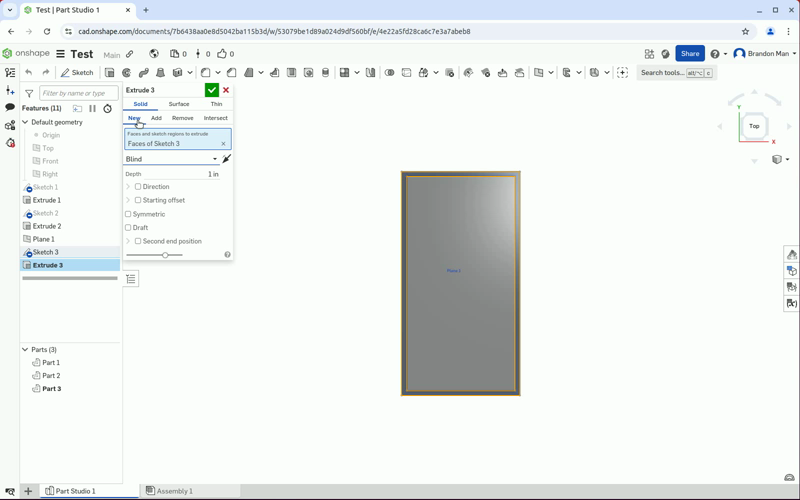
text(14.202)
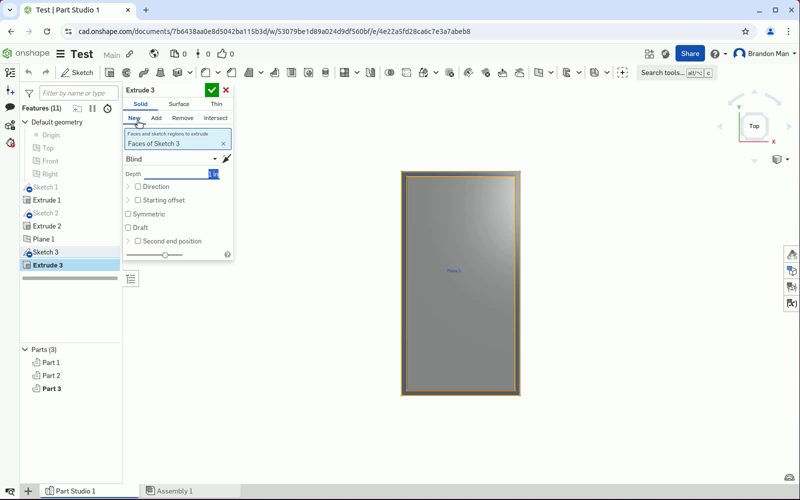
key(enter)
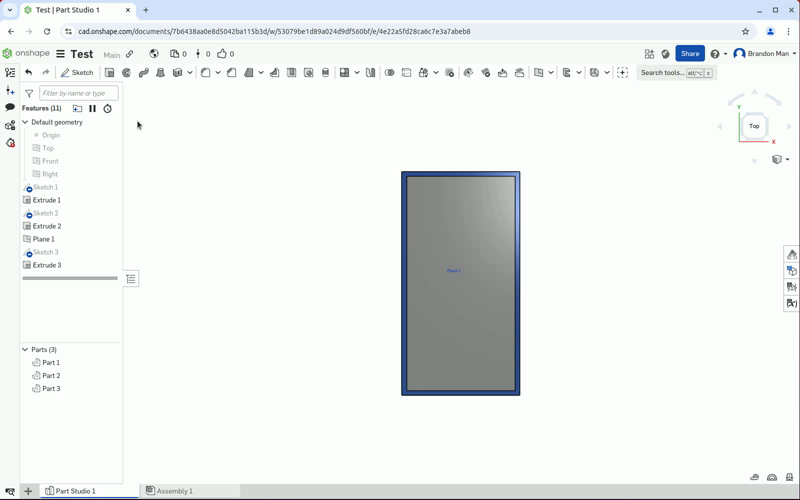
key(shift+h)
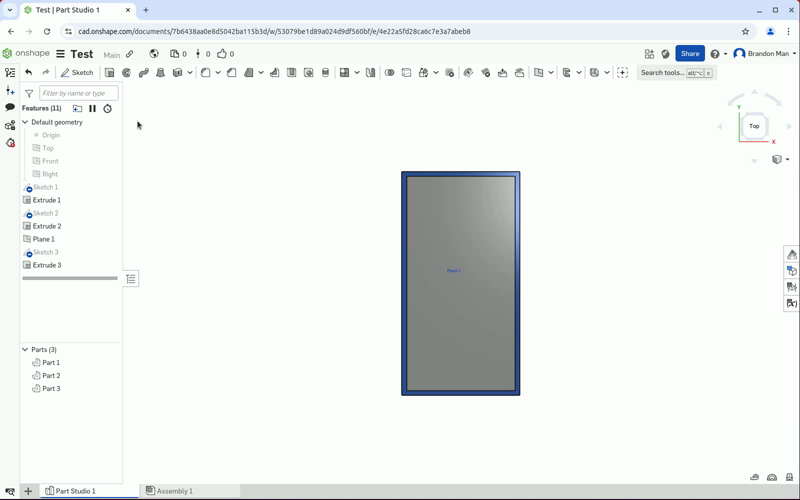
key(shift+h)
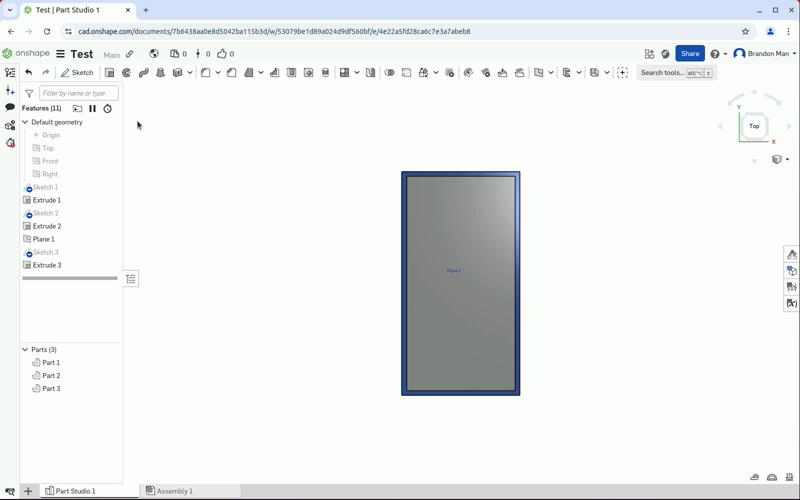
key(shift+7)
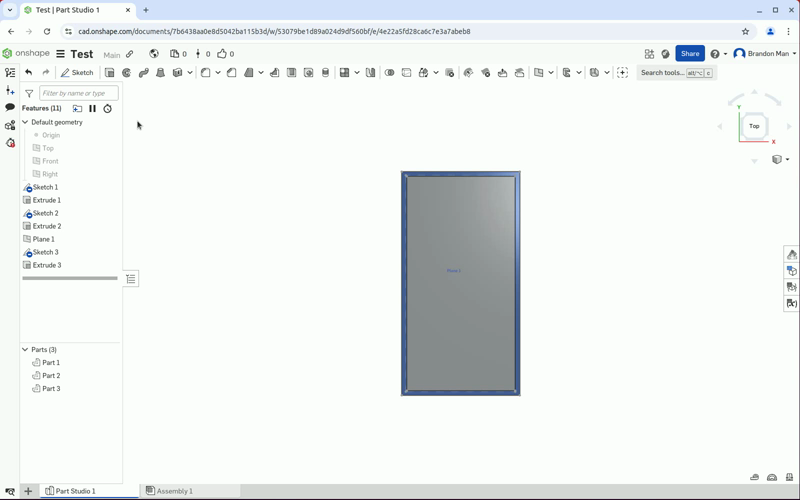
key(up, 3)
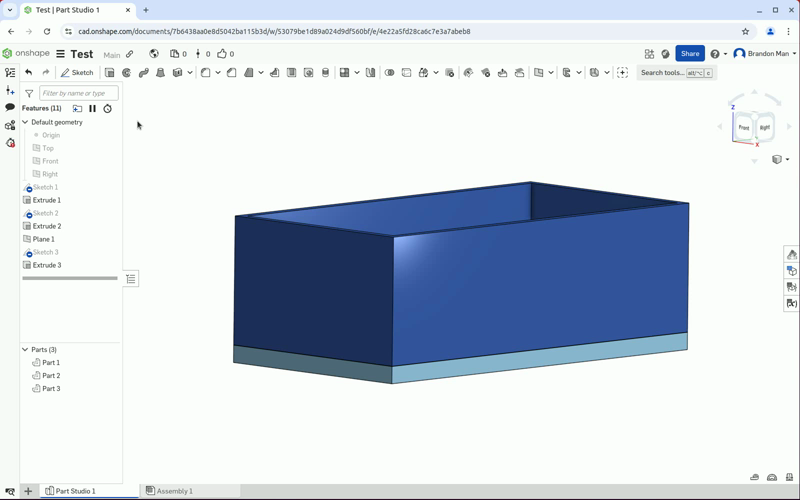
key(left, 3)
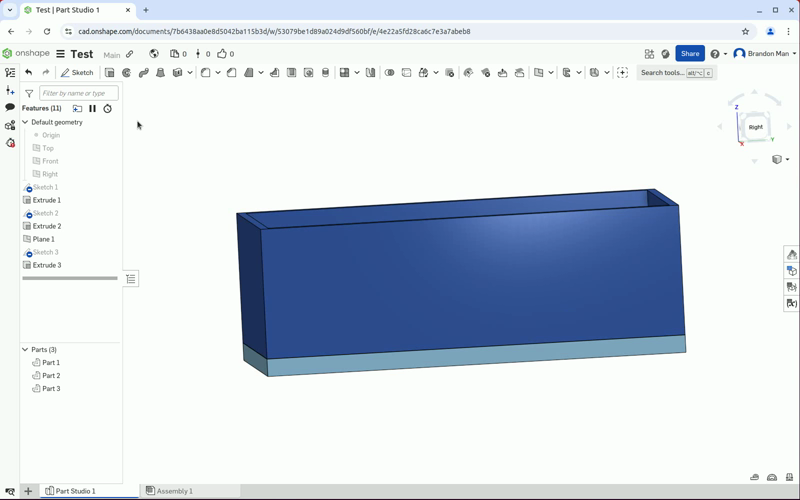
key(right, 3)
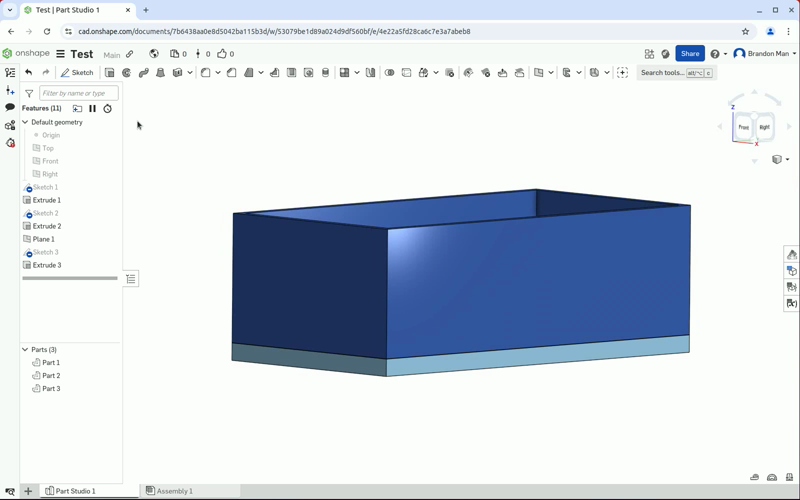
key(down, 3)
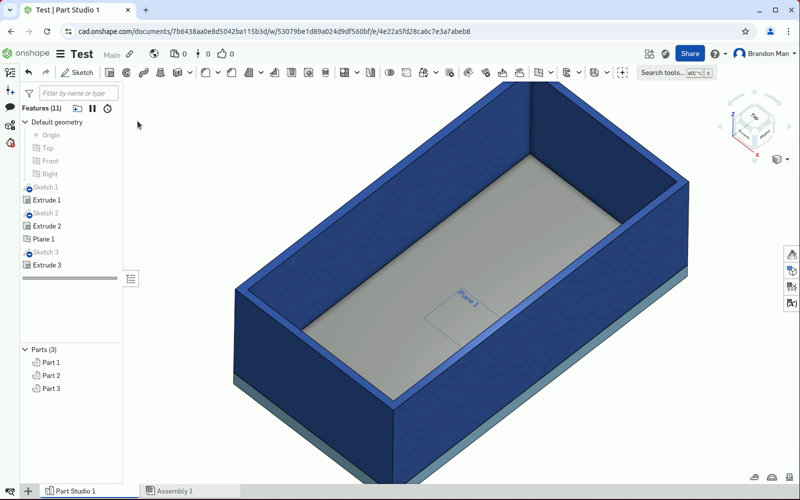
mouse_move(73, 189)
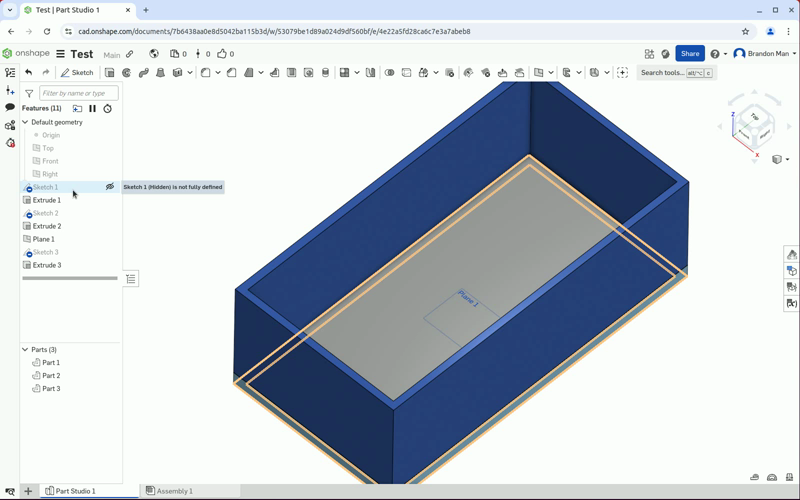
click(73, 189)